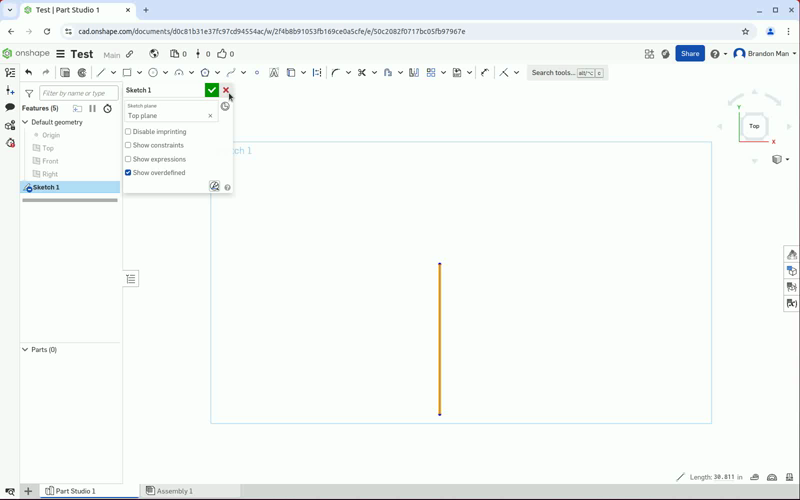
key(shift+h)
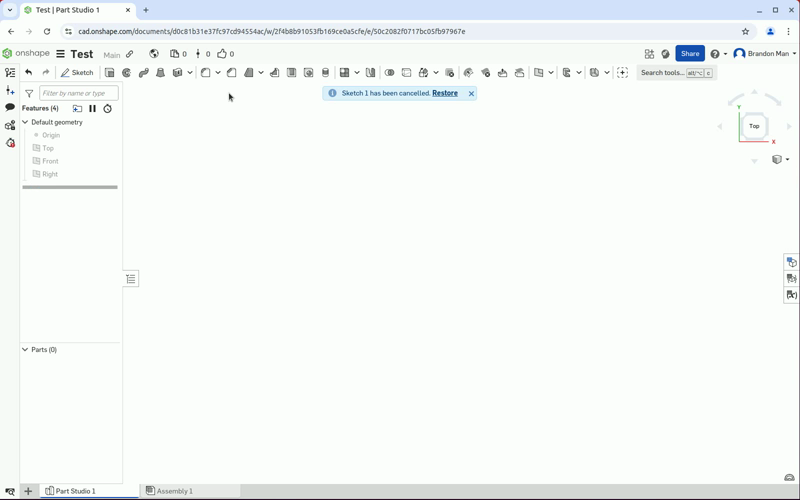
mouse_move(73, 352)
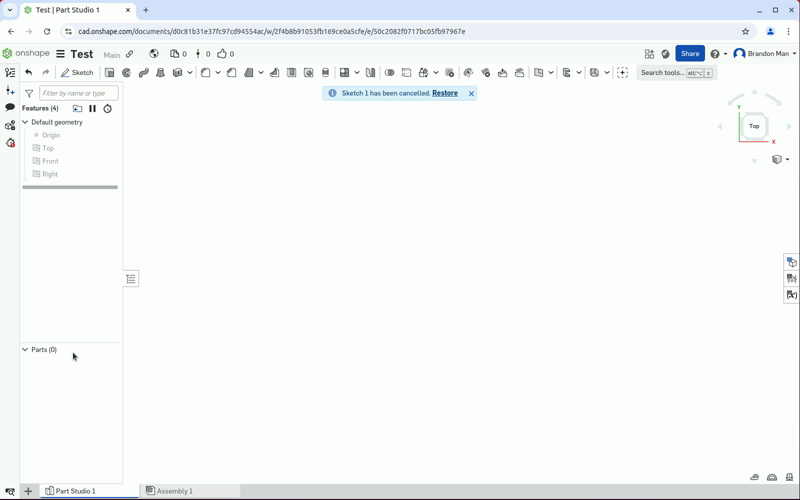
key(y)
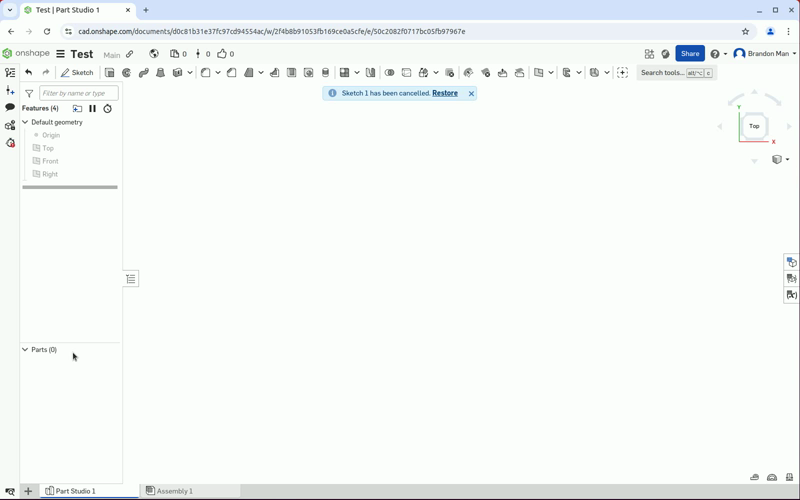
key(shift+p)
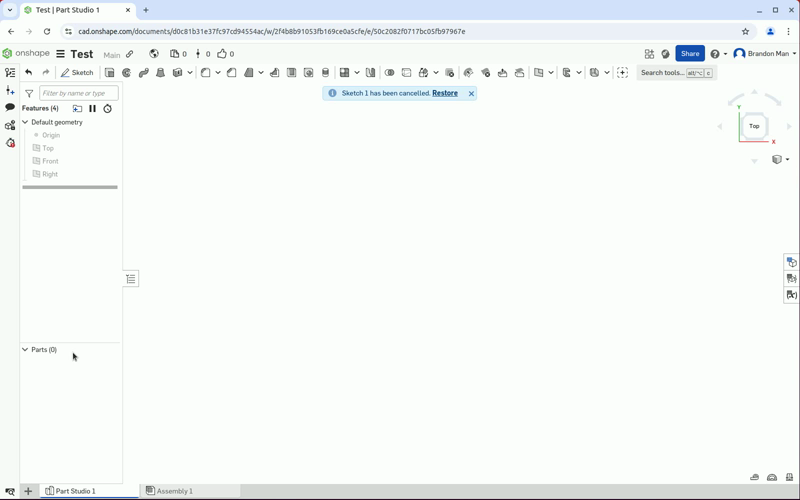
key(space)
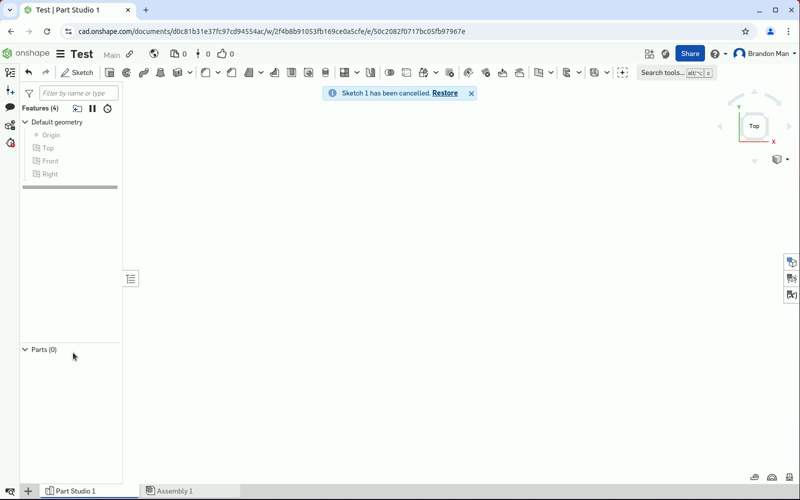
key_down(shift)
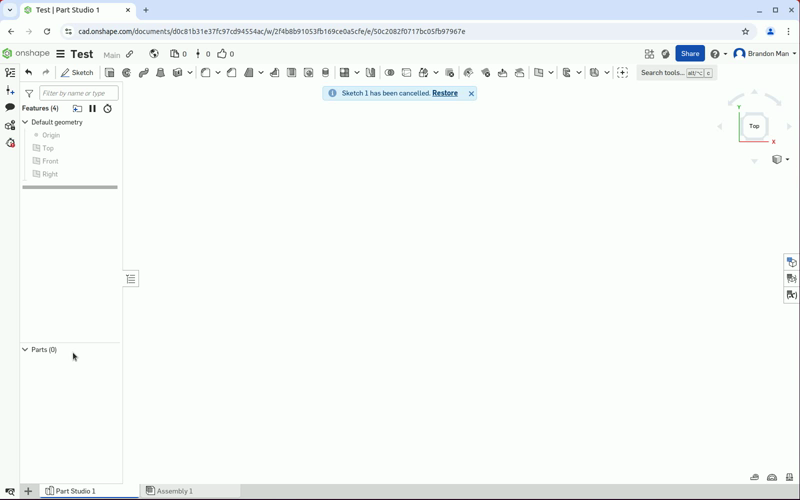
key(up)
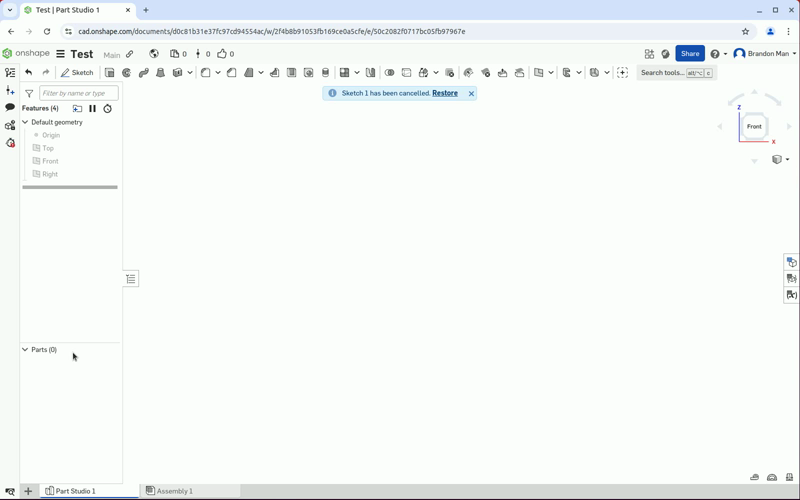
key_up(shift)
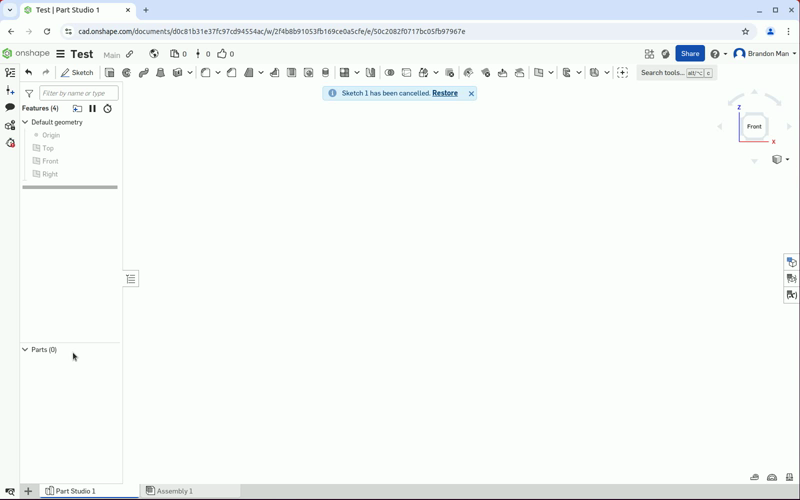
mouse_move(73, 352)
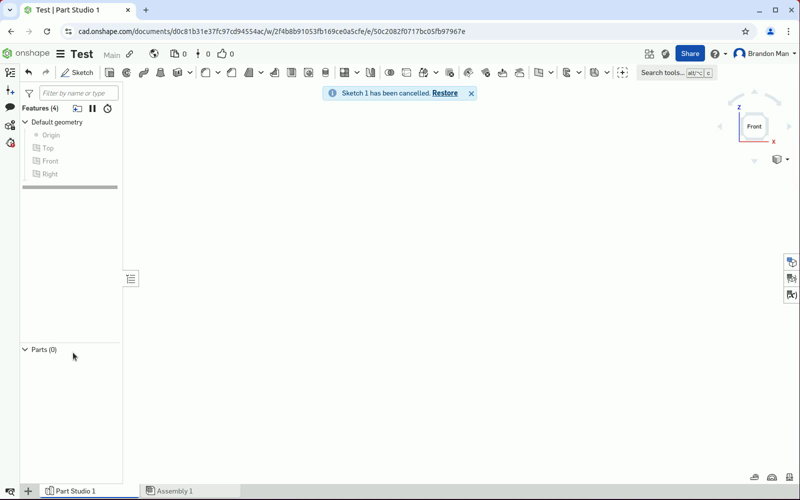
key(shift+y)
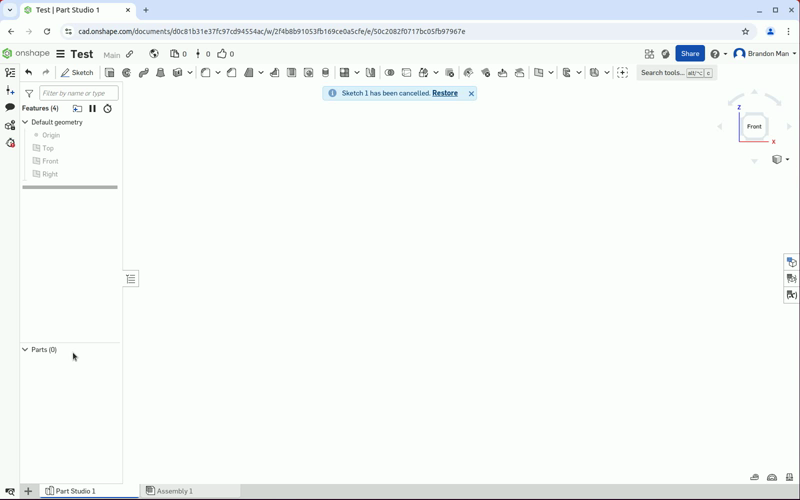
key(shift+s)
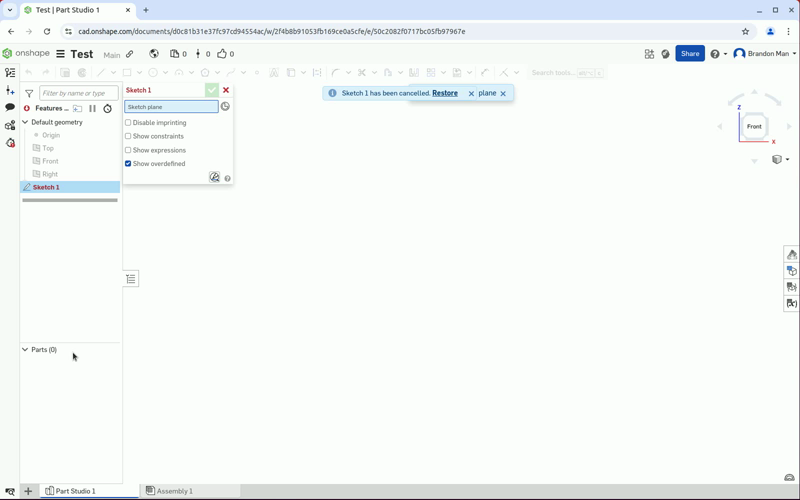
mouse_move(73, 163)
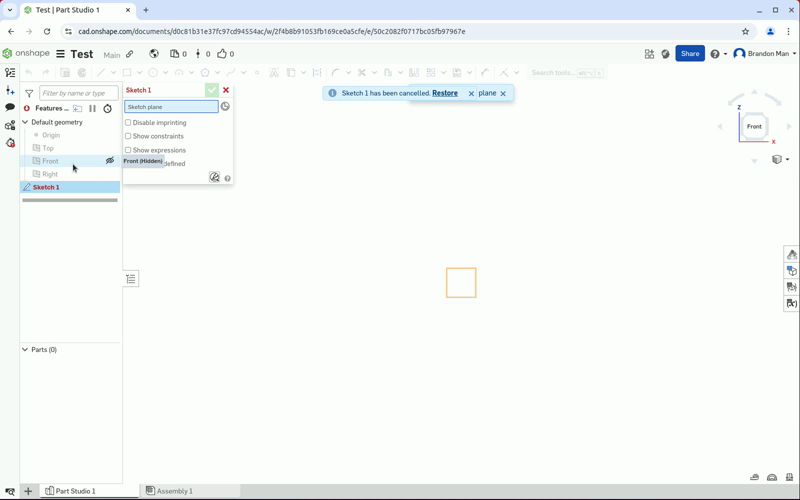
click(73, 163)
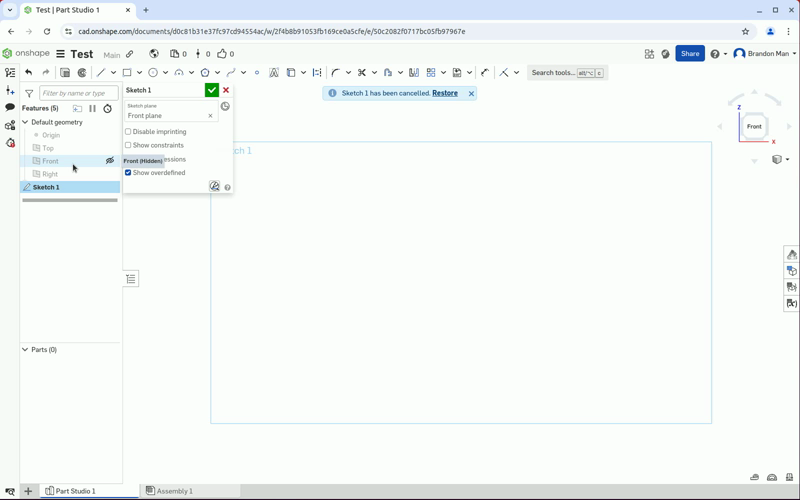
mouse_move(73, 352)
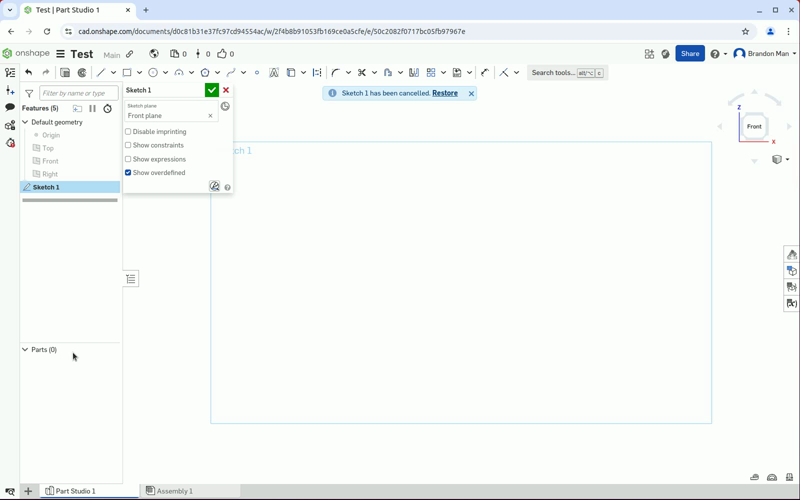
key(y)
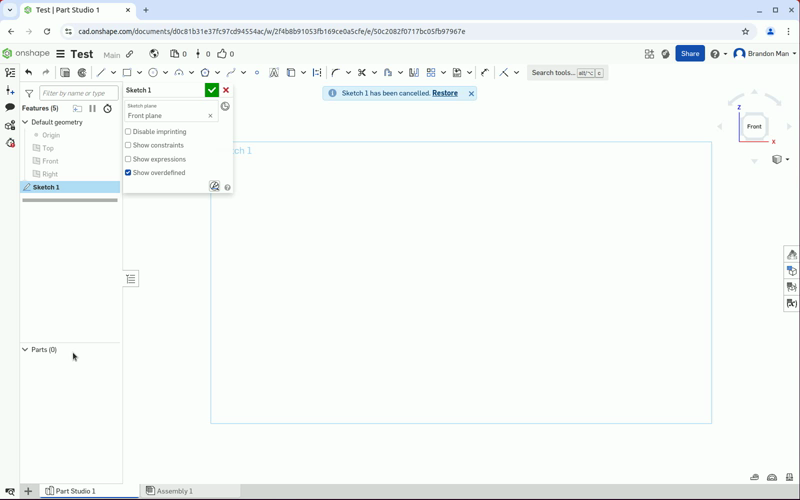
key(c)
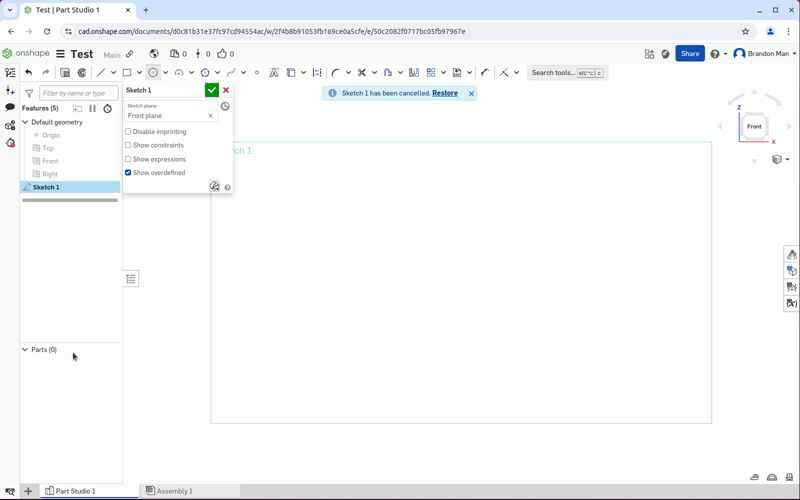
key_down(shift)
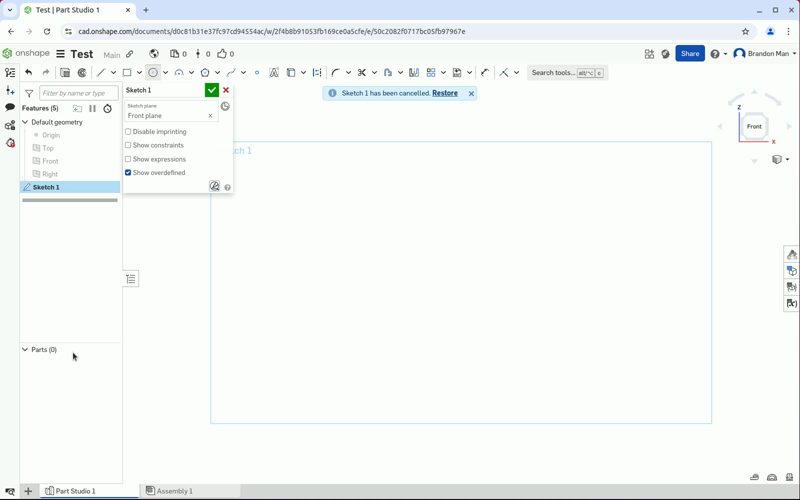
mouse_move(461, 282)
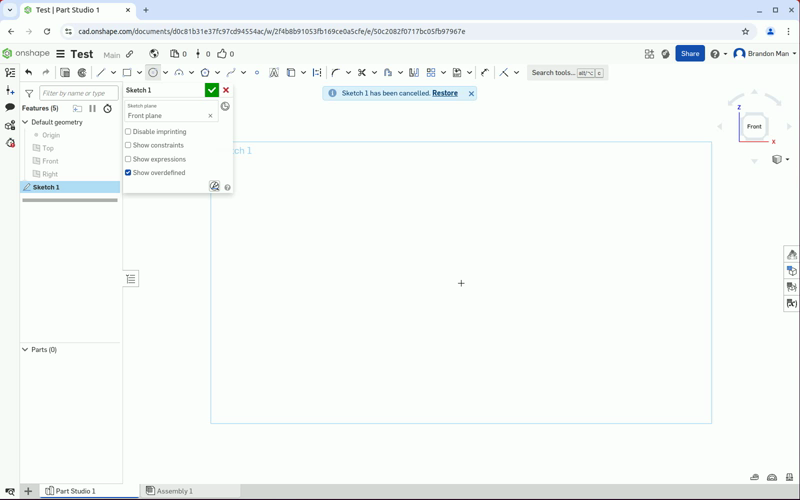
click(461, 282)
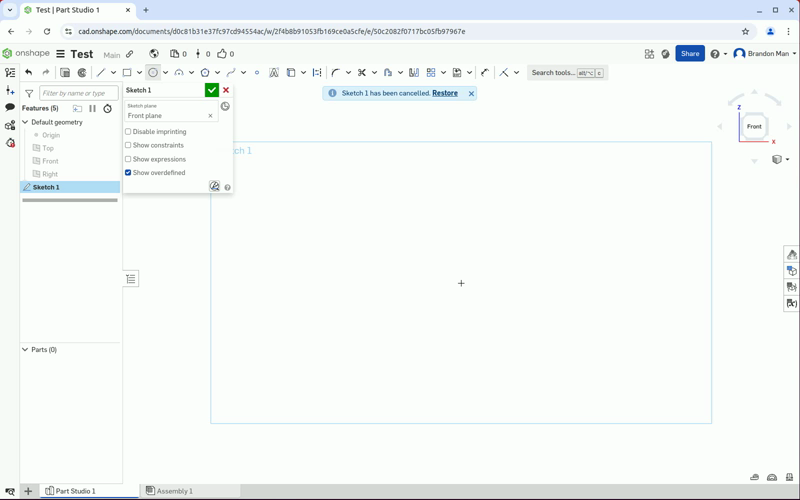
key_up(shift)
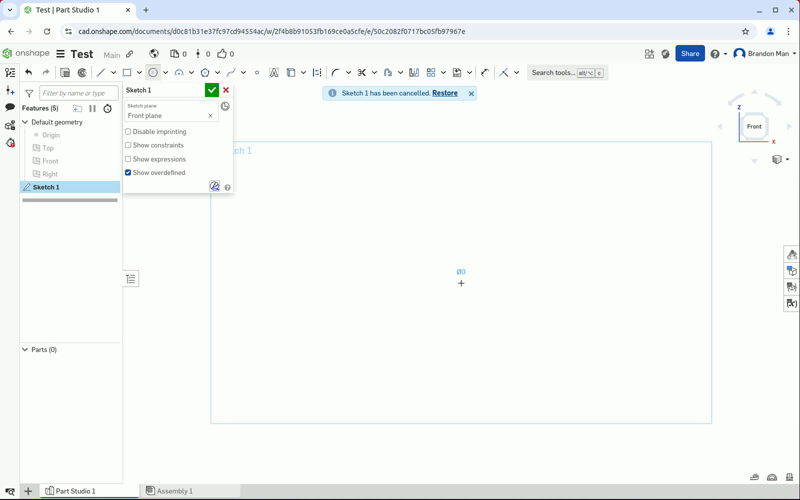
mouse_move(572, 282)
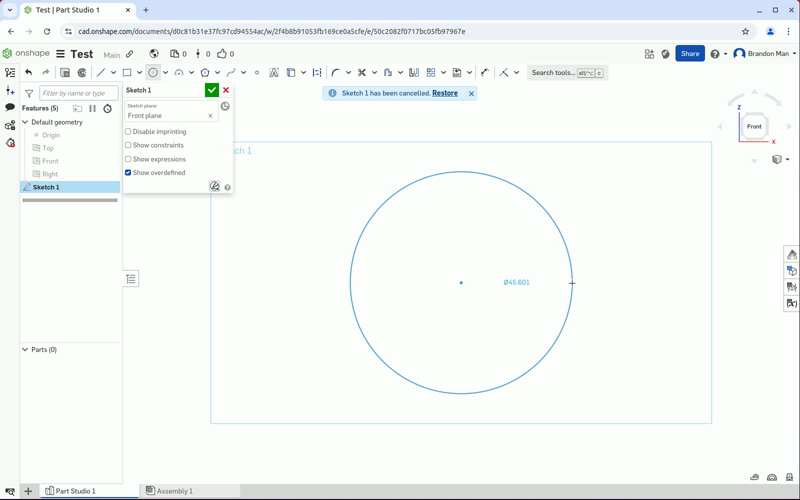
click(572, 282)
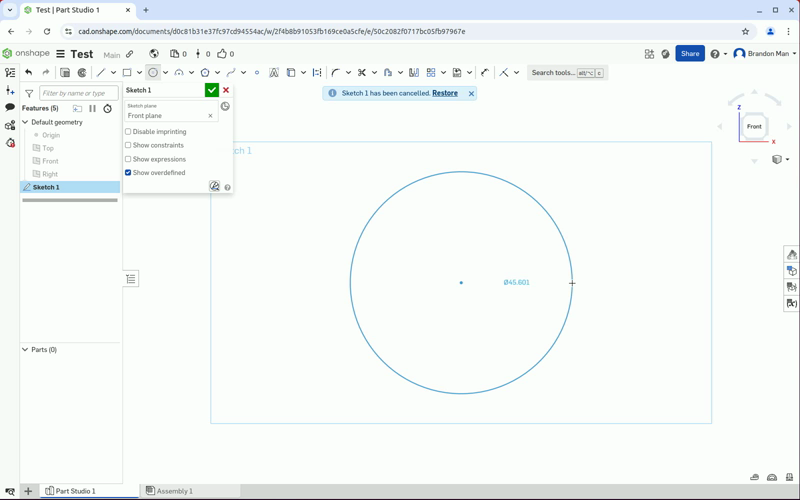
key(esc)
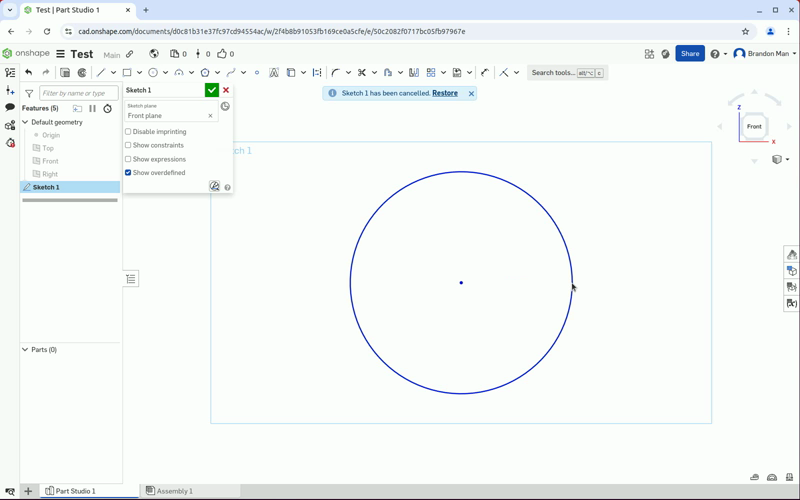
mouse_move(457, 201)
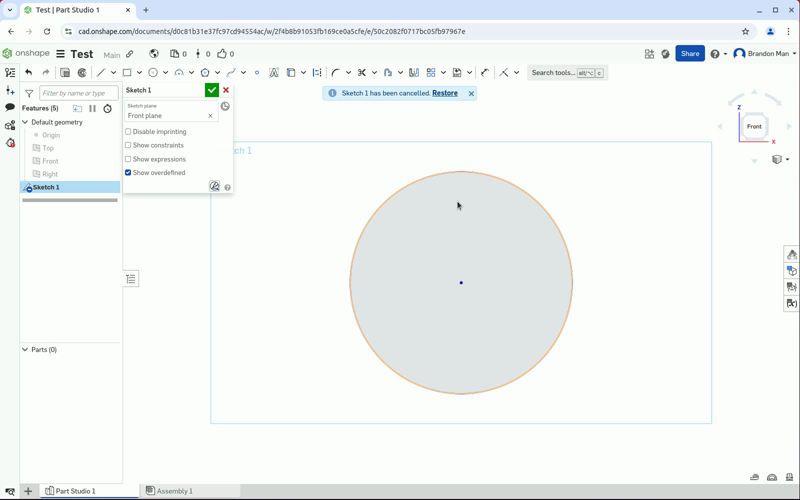
click(457, 201)
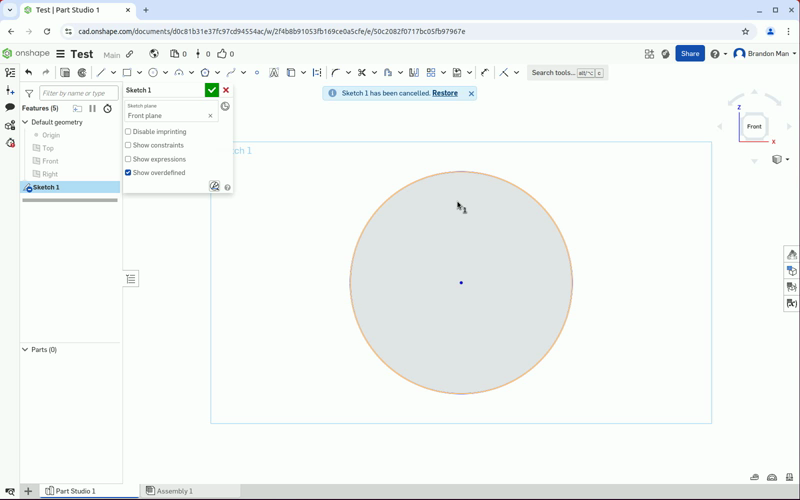
mouse_move(73, 352)
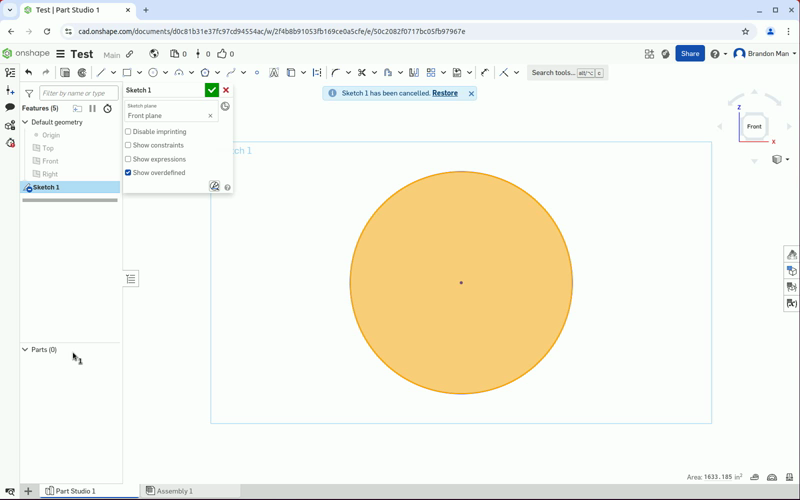
key(shift+y)
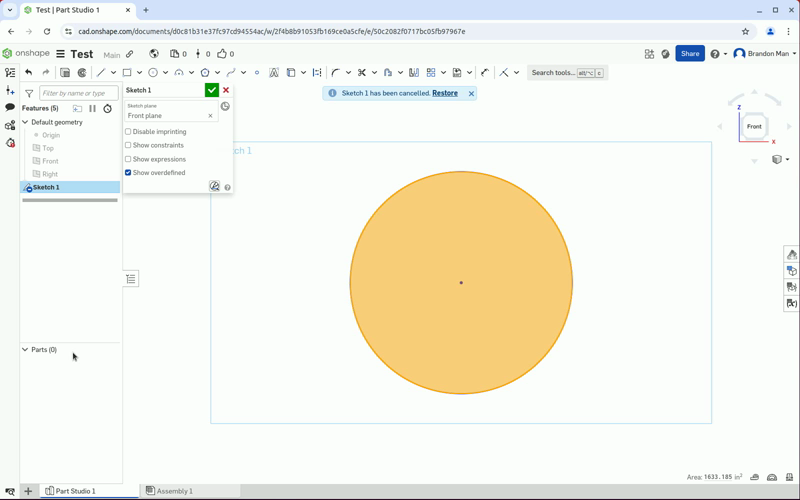
key(shift+e)
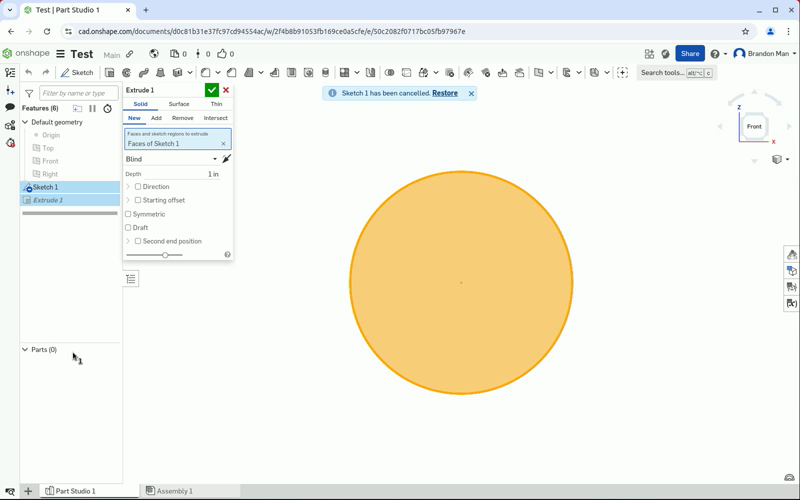
mouse_move(143, 106)
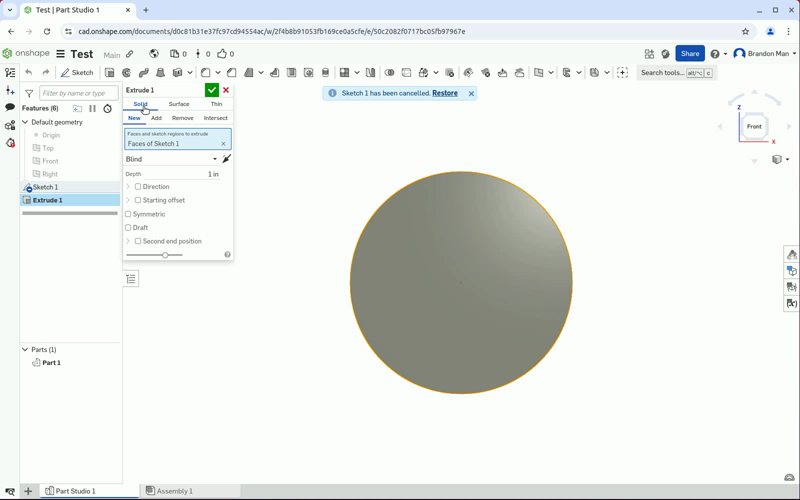
click(143, 106)
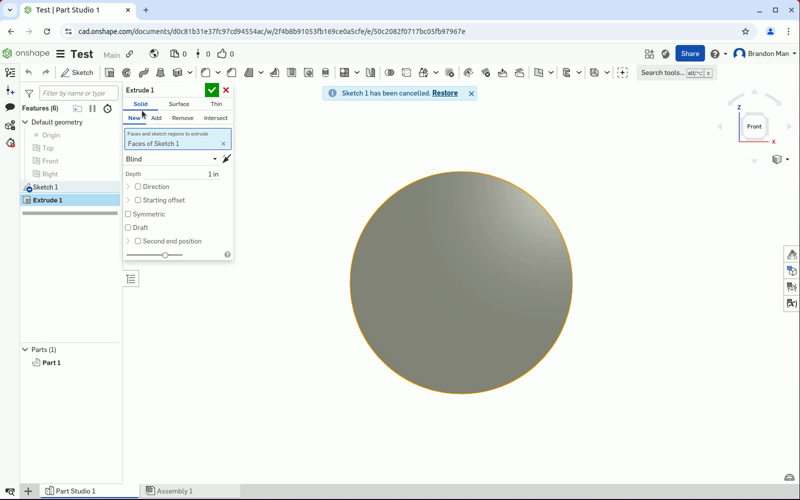
mouse_move(137, 120)
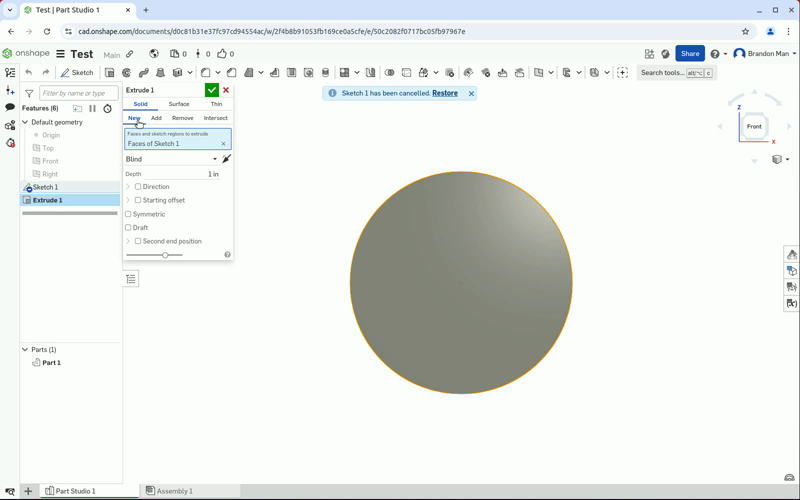
click(137, 120)
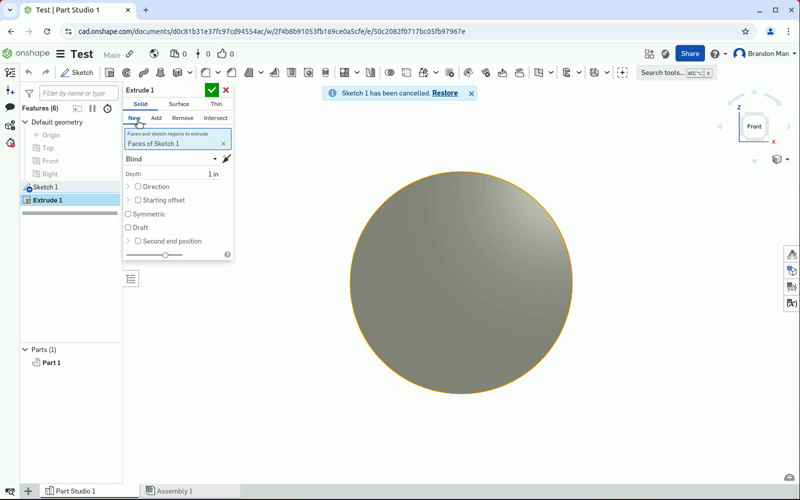
key(tab, 4)
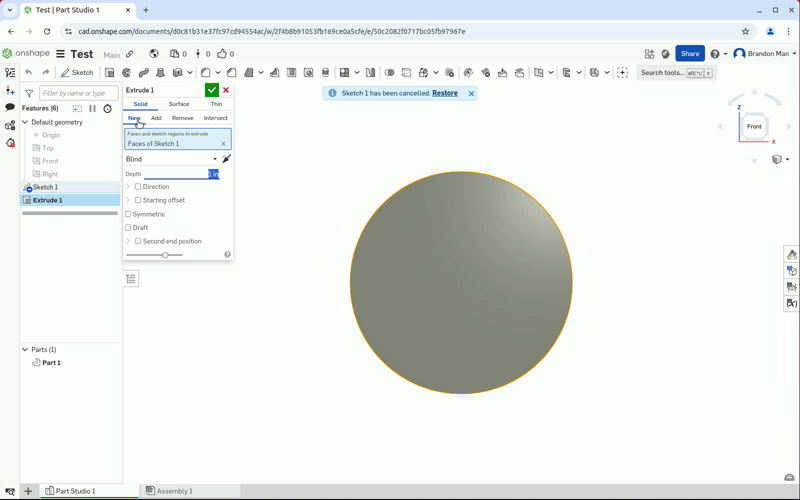
text(7.703)
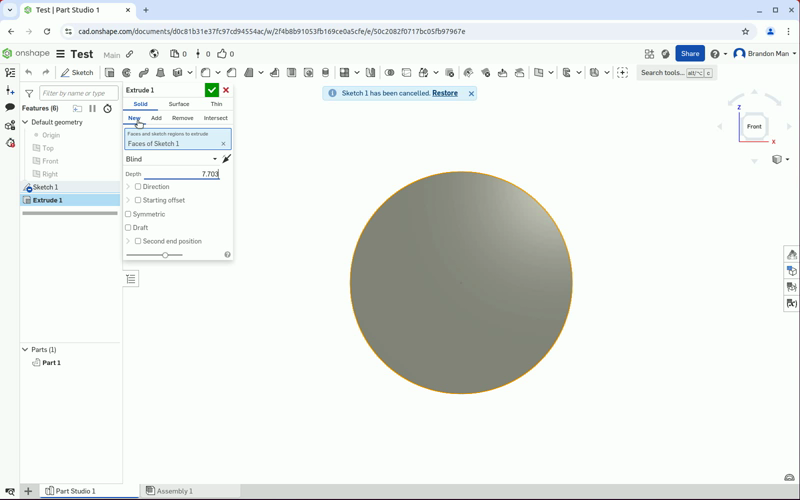
key(enter)
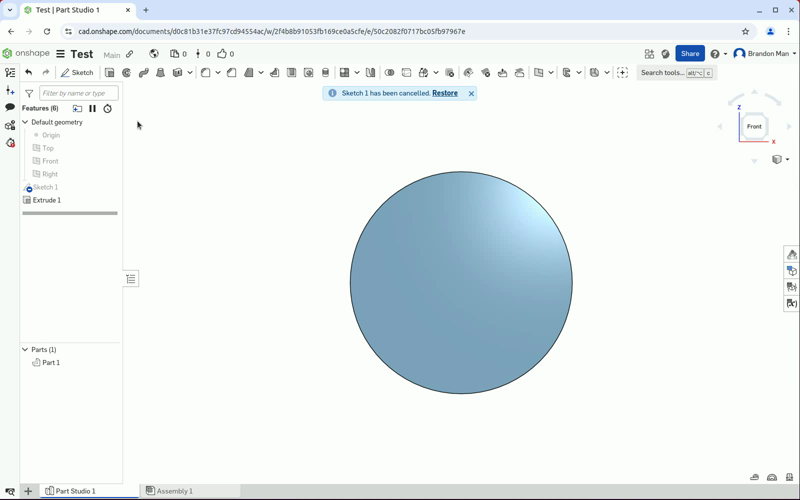
key(shift+h)
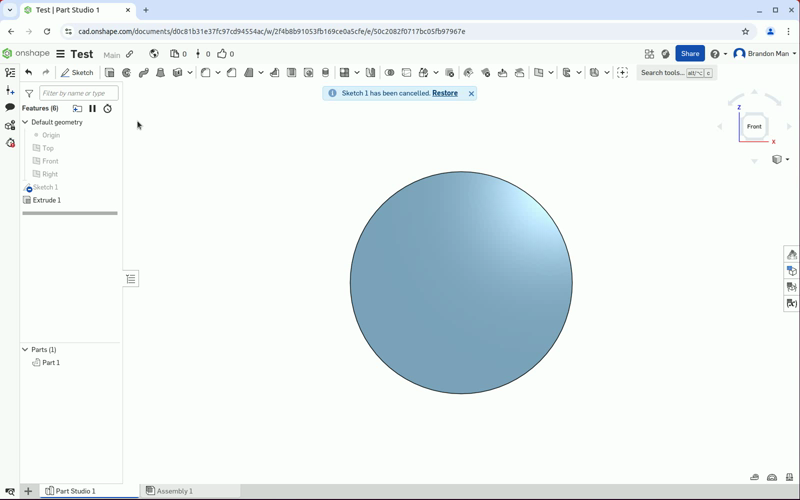
key(shift+h)
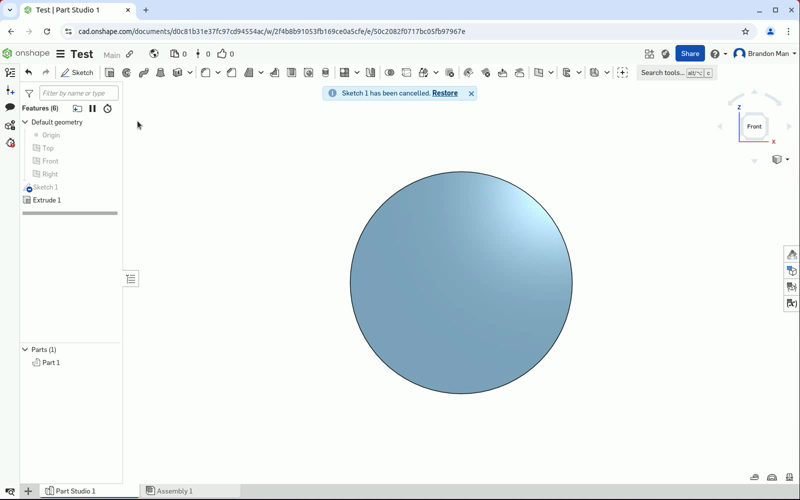
mouse_move(73, 189)
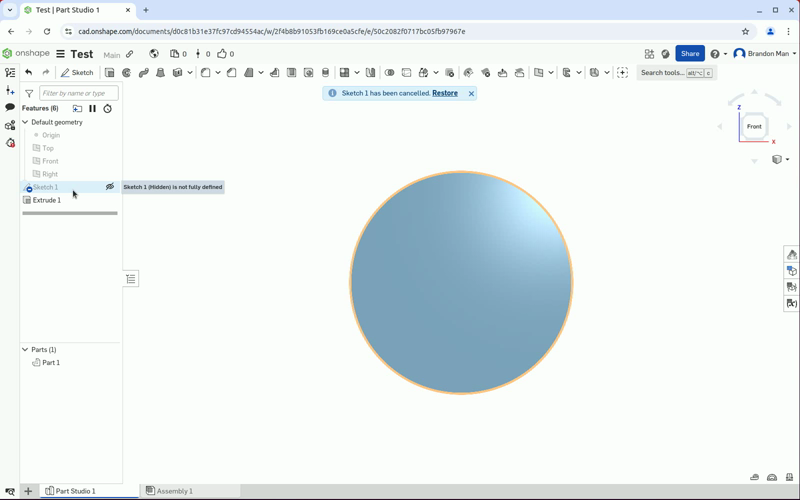
click(73, 189)
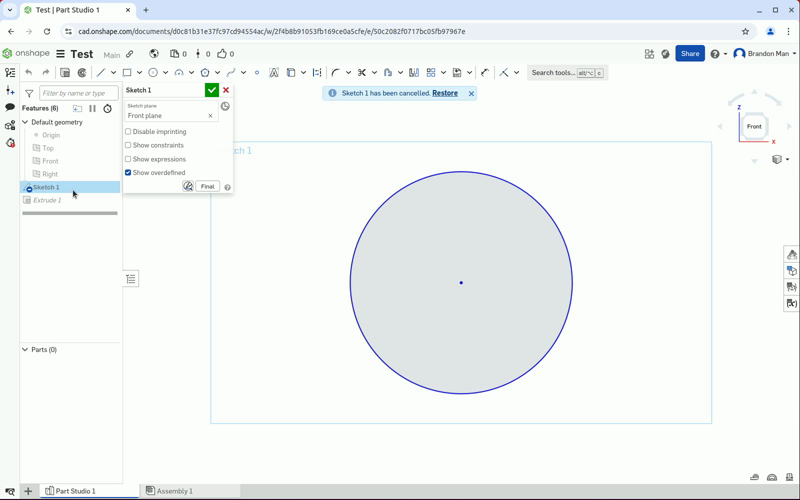
mouse_move(229, 92)
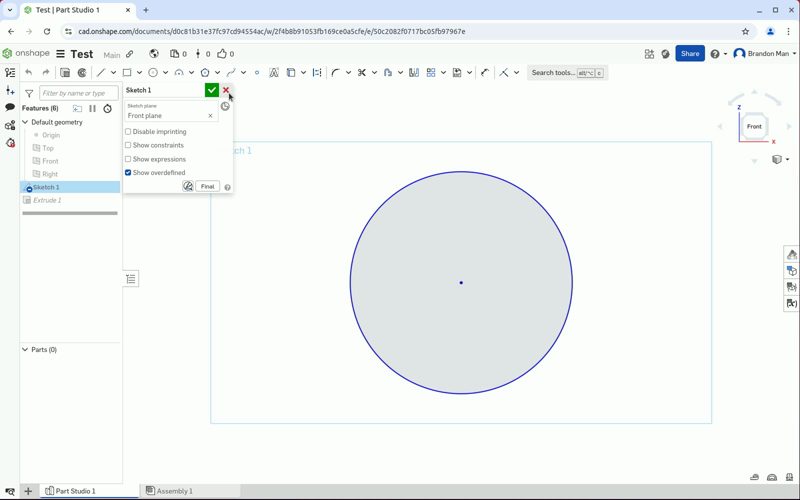
click(229, 92)
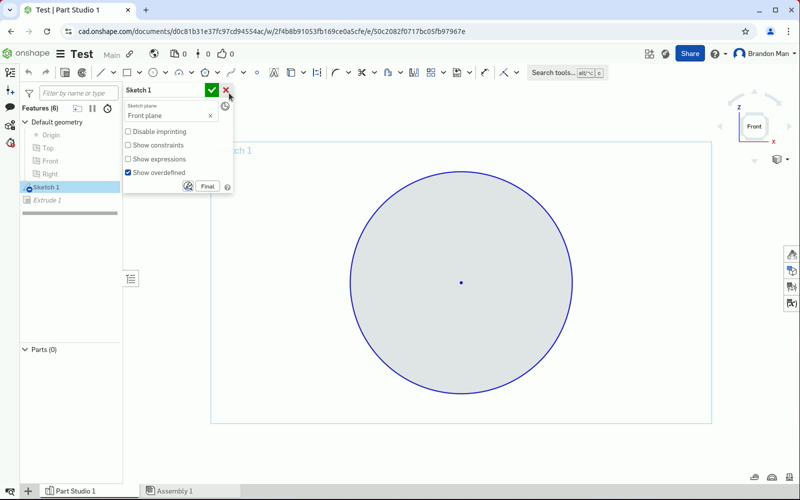
key(shift+s)
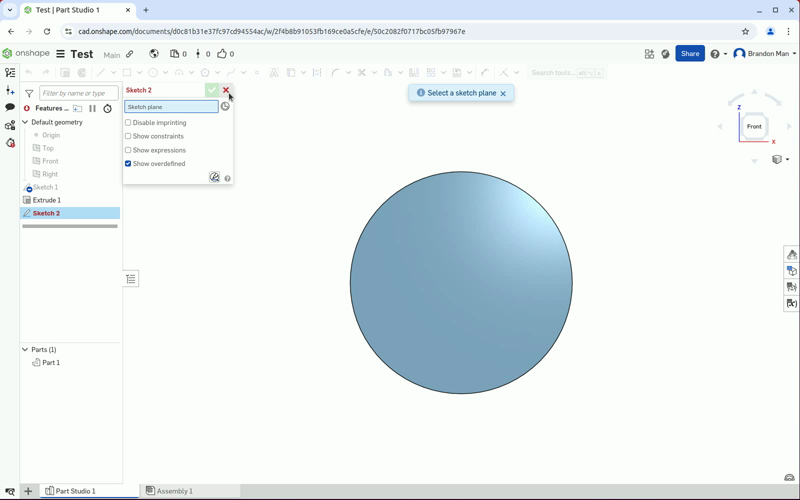
mouse_move(73, 163)
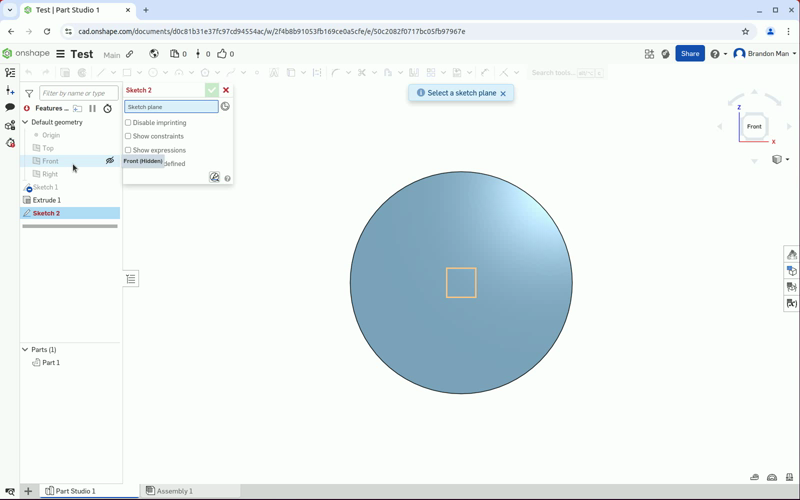
click(73, 163)
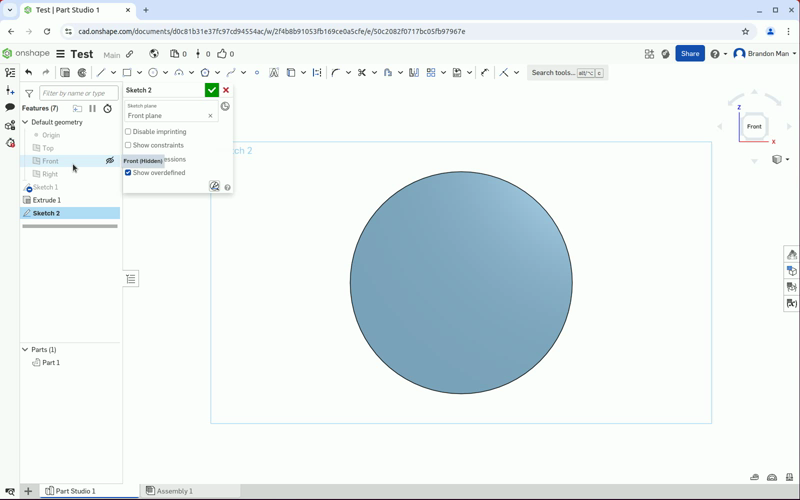
mouse_move(73, 352)
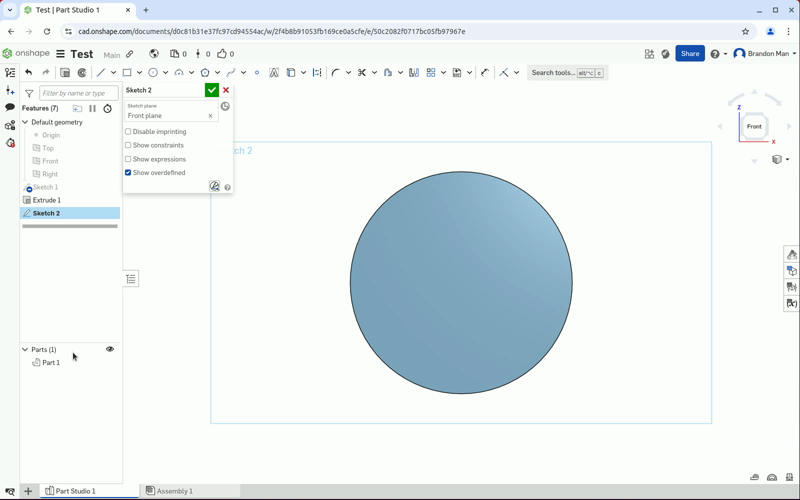
key(y)
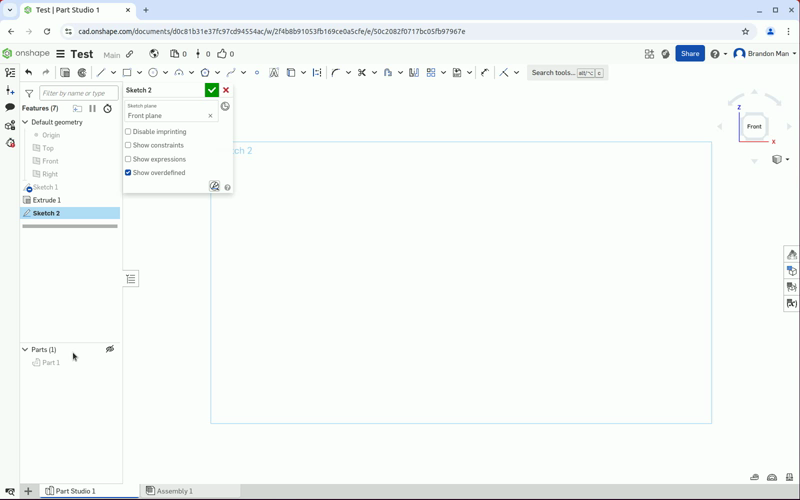
key(c)
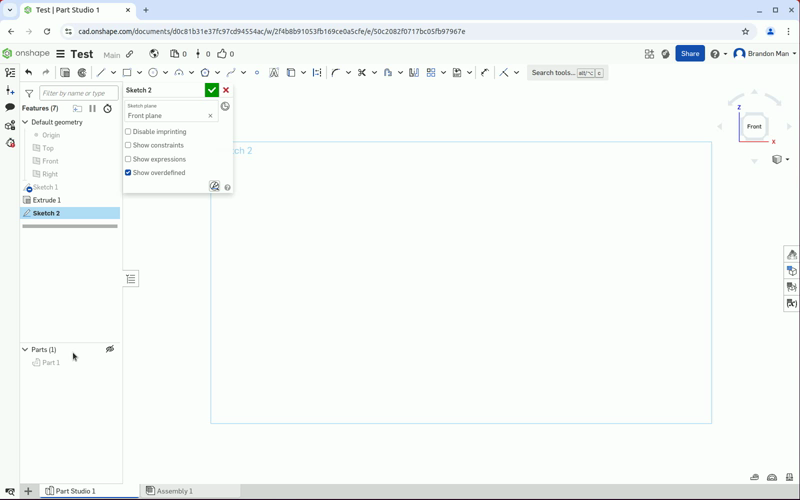
key_down(shift)
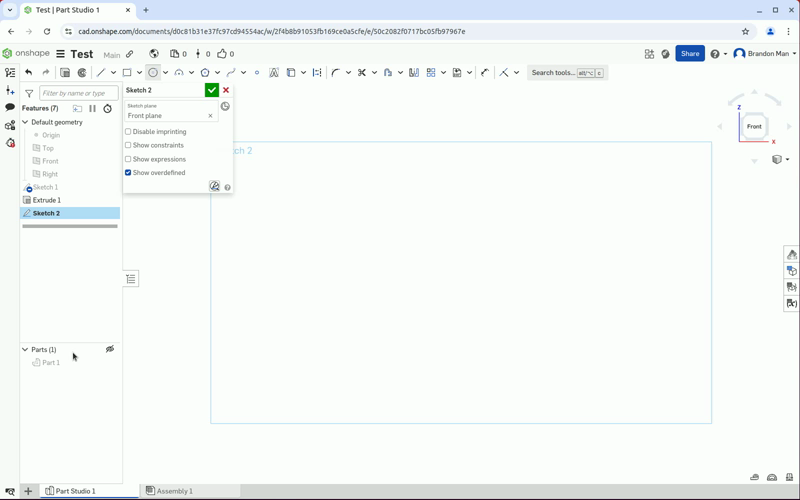
mouse_move(486, 212)
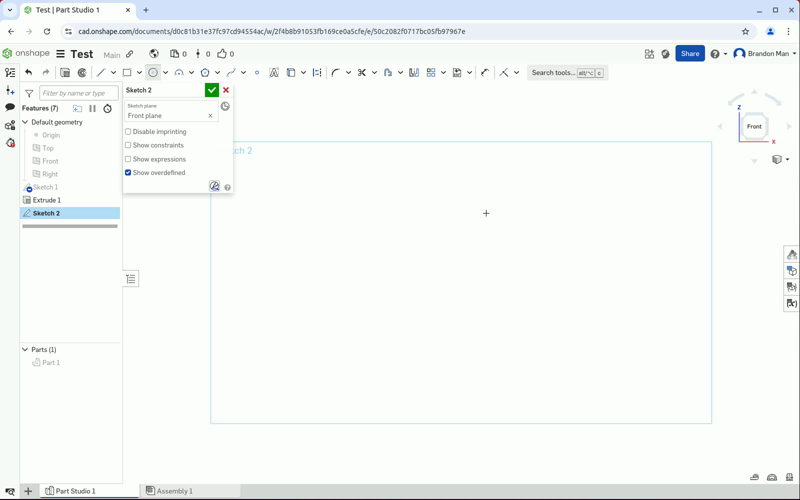
click(486, 212)
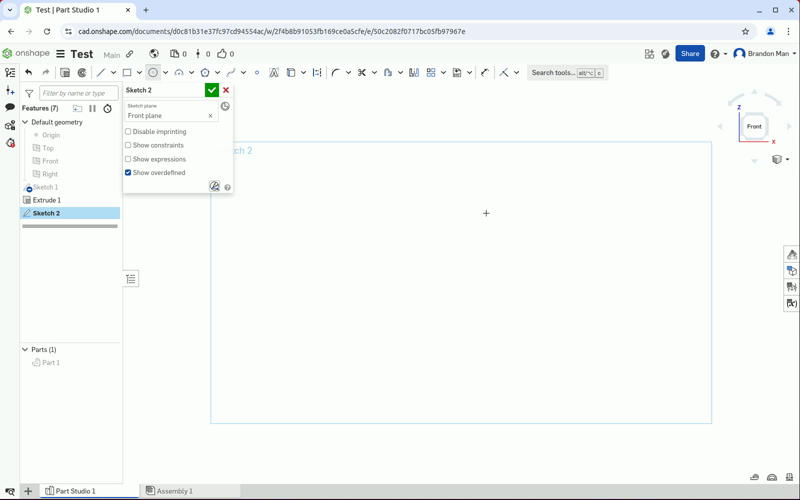
key_up(shift)
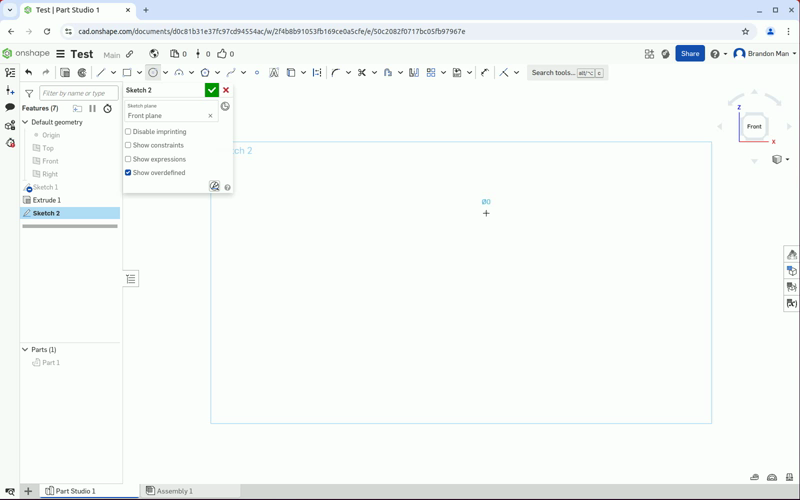
mouse_move(505, 212)
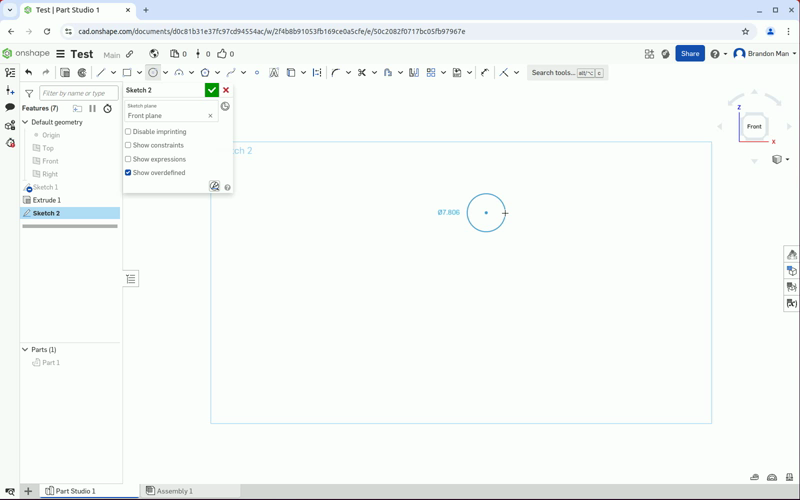
click(505, 212)
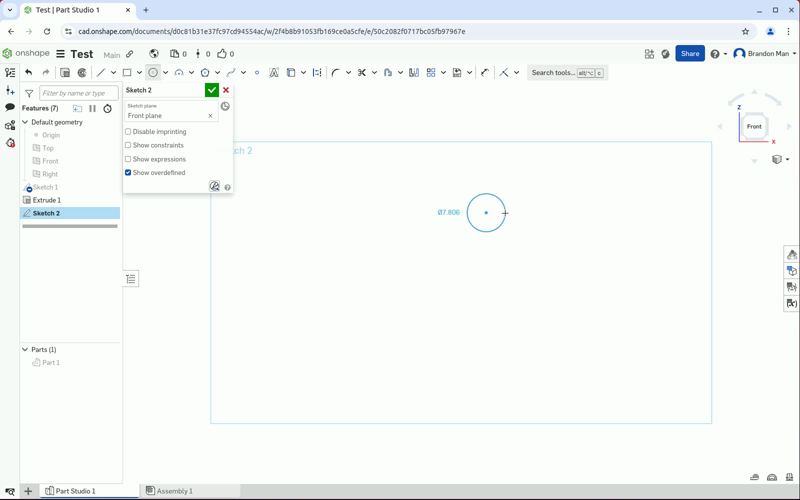
key(esc)
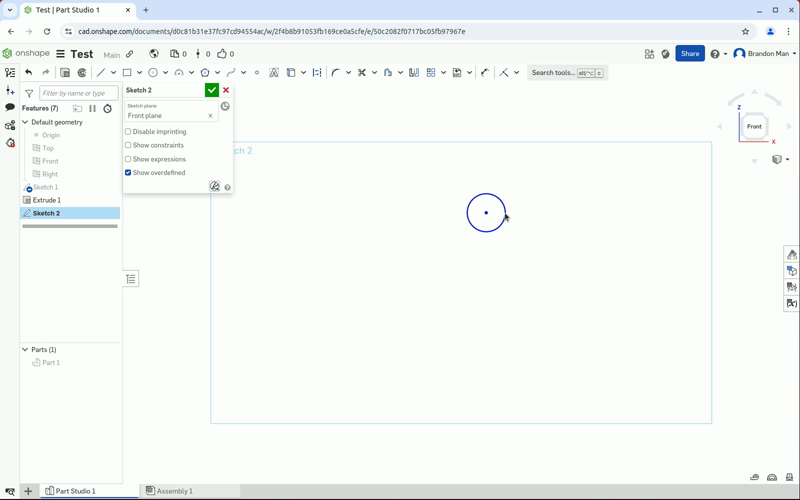
mouse_move(482, 210)
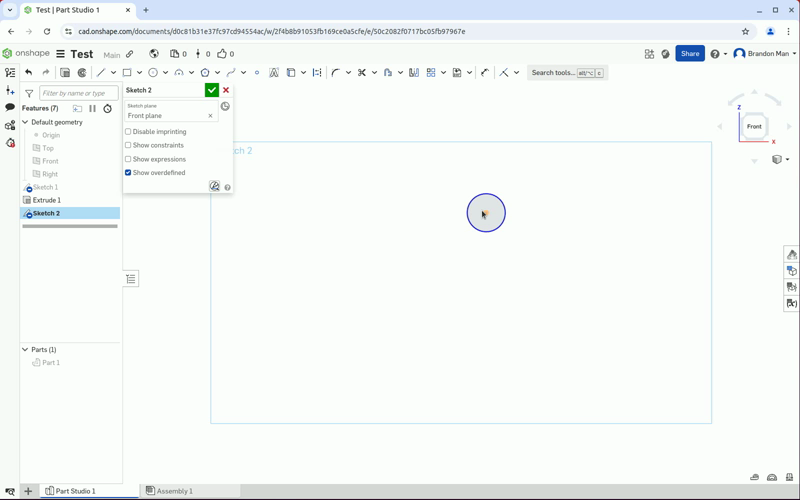
scroll(6)
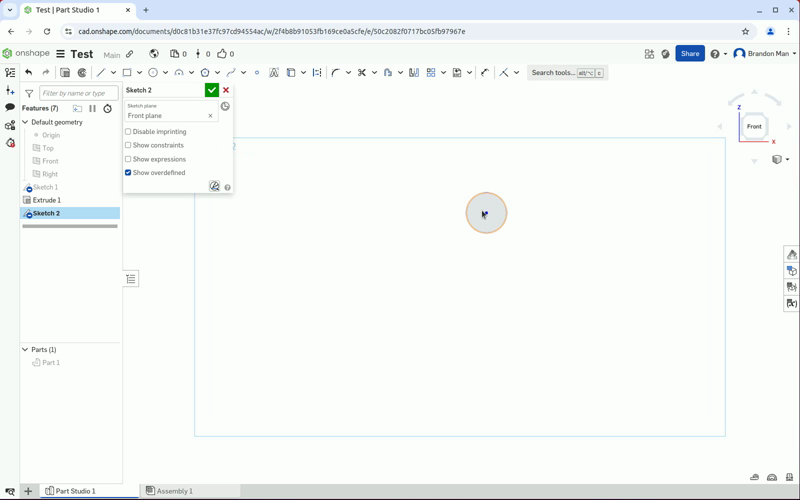
scroll(6)
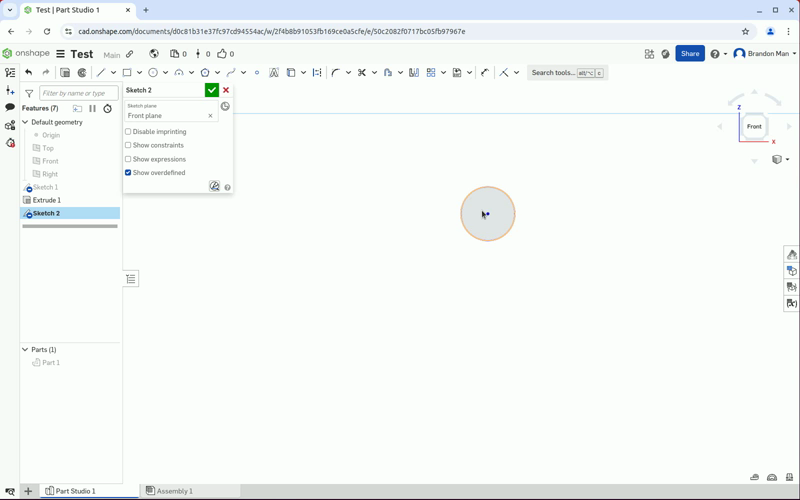
scroll(6)
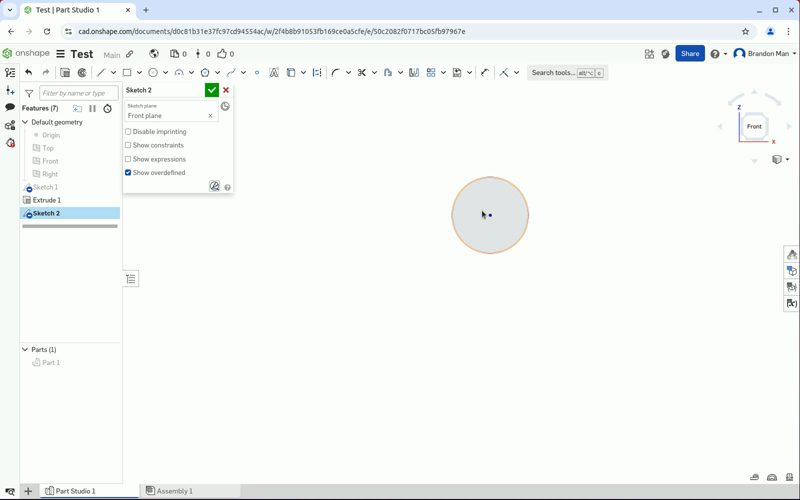
scroll(6)
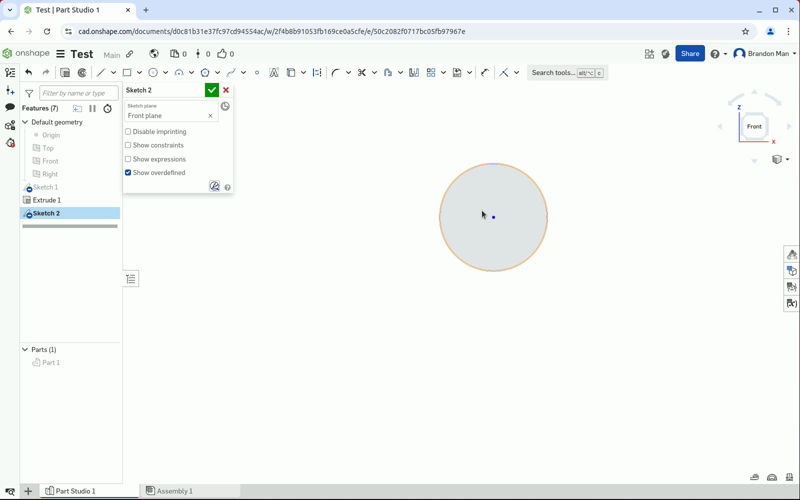
scroll(6)
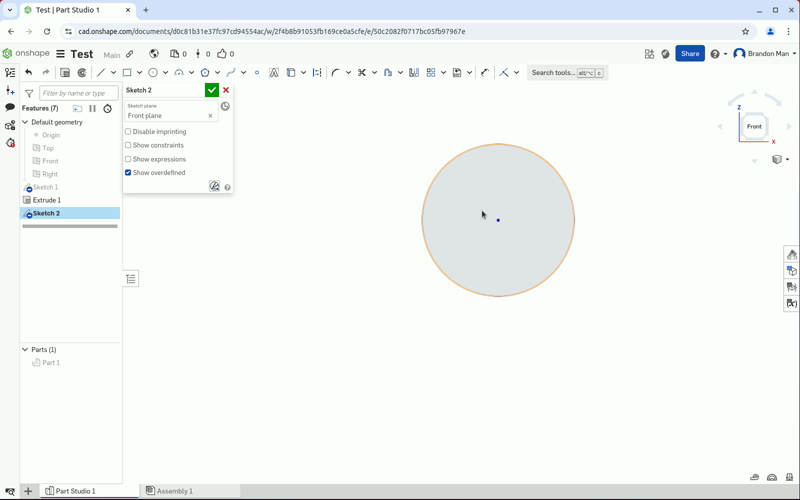
scroll(6)
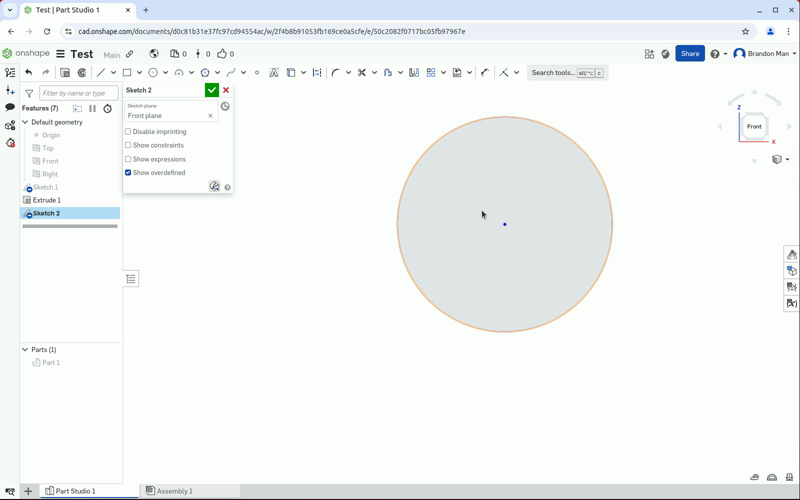
scroll(6)
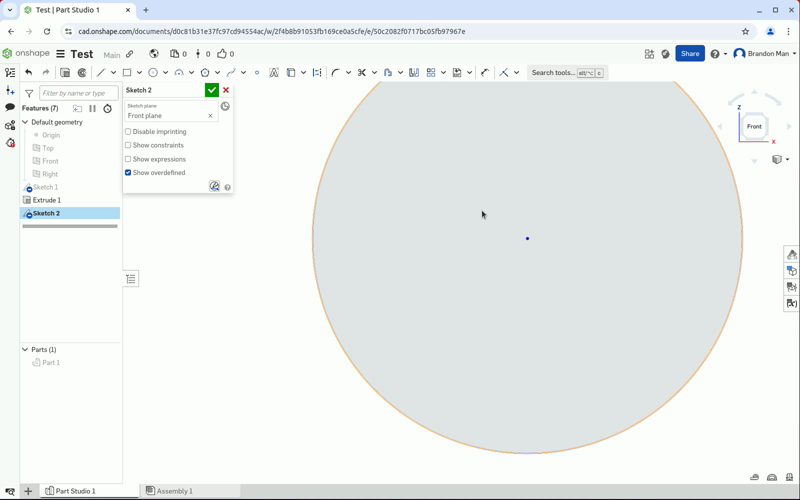
click(482, 210)
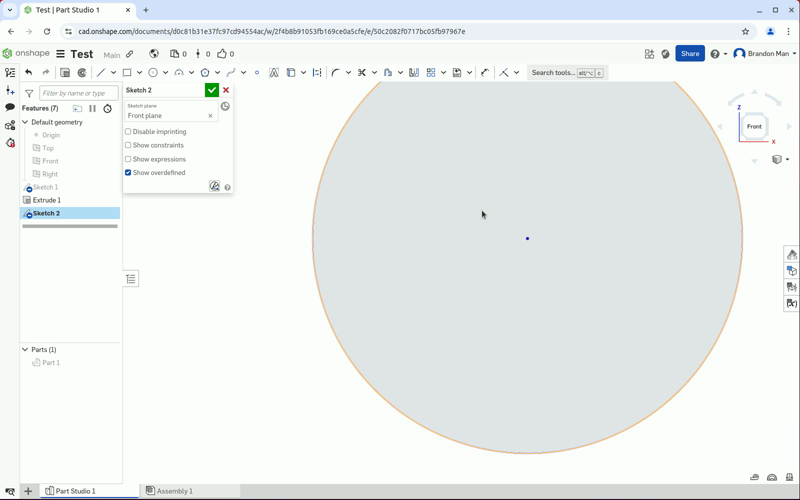
scroll(-6)
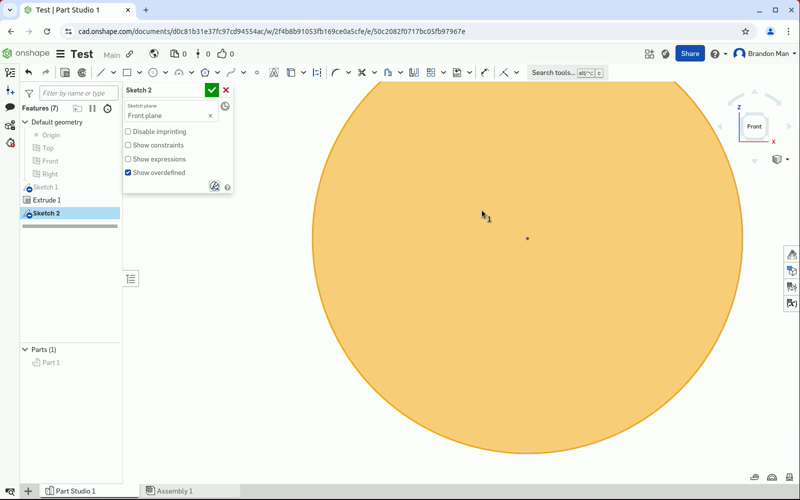
scroll(-6)
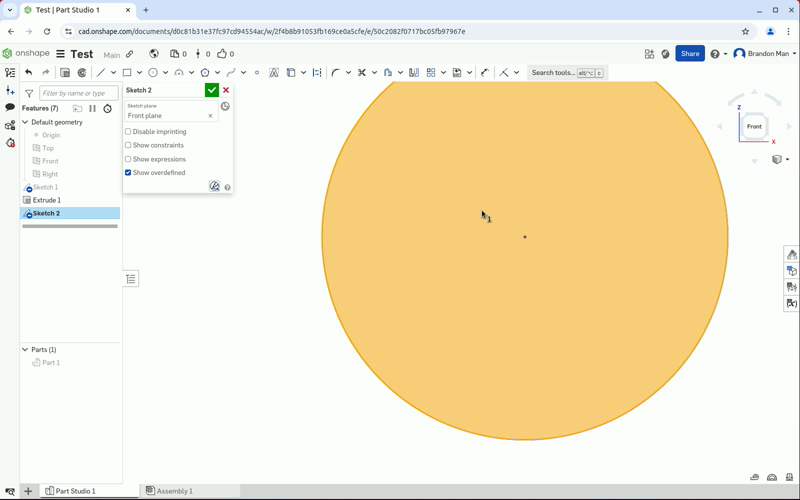
scroll(-6)
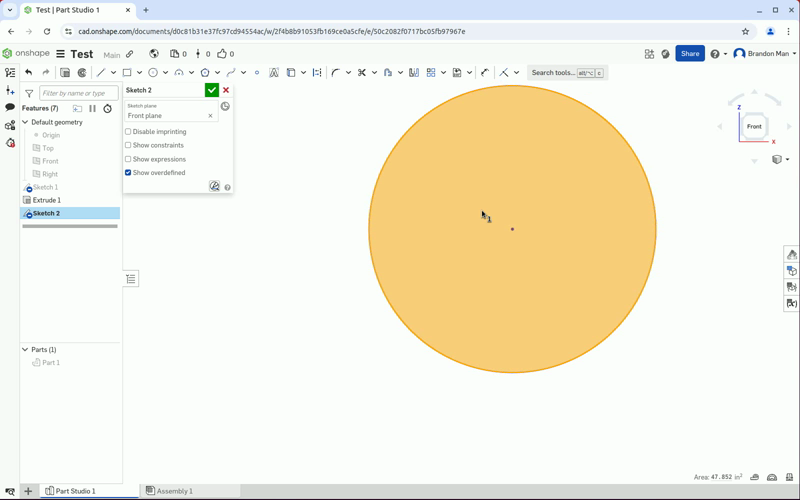
scroll(-6)
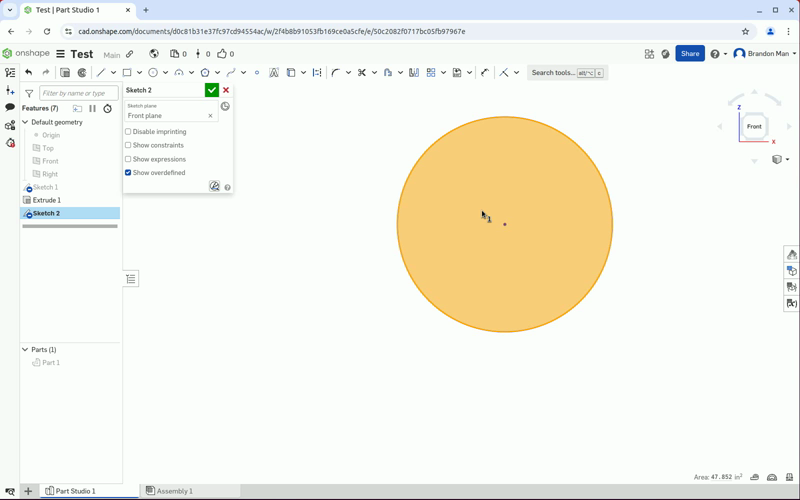
scroll(-6)
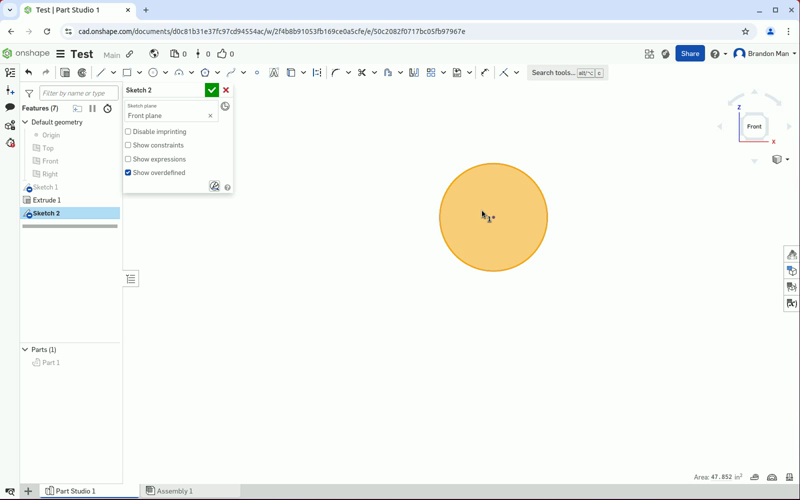
scroll(-6)
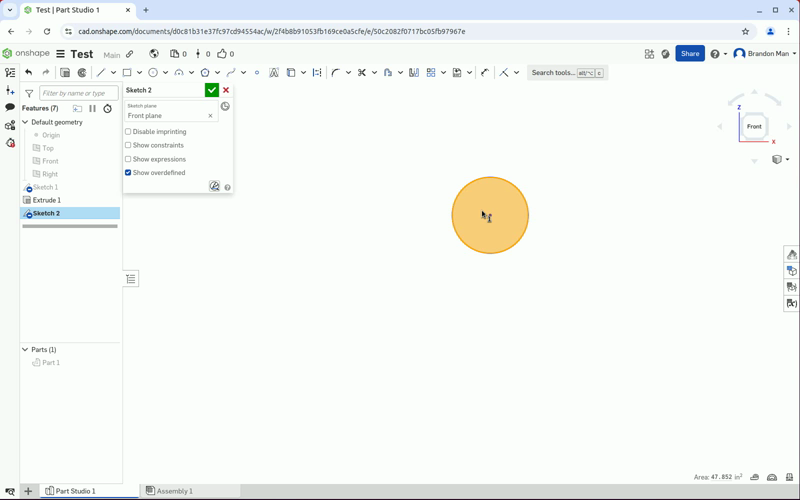
scroll(-6)
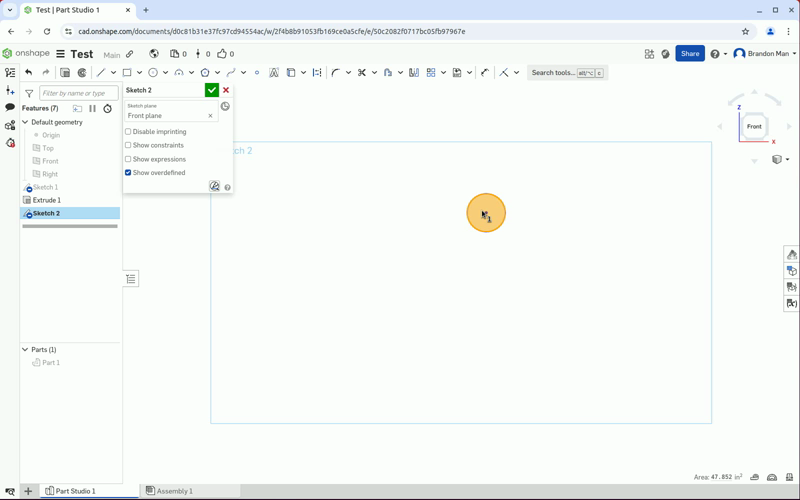
mouse_move(73, 352)
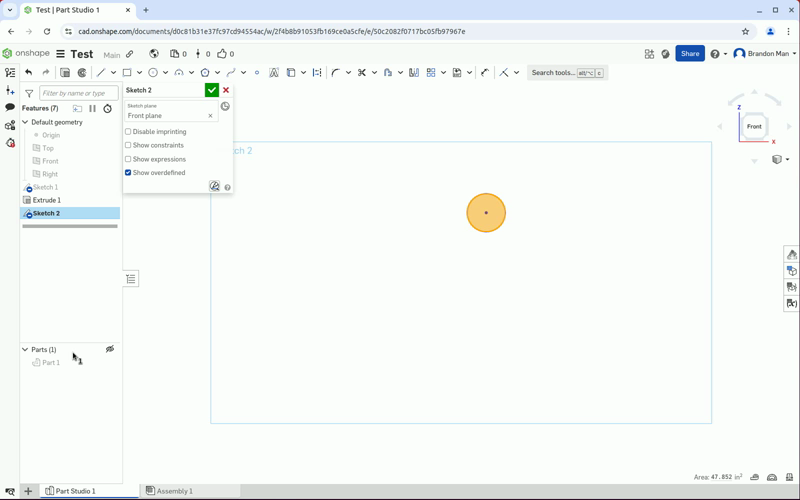
key(shift+y)
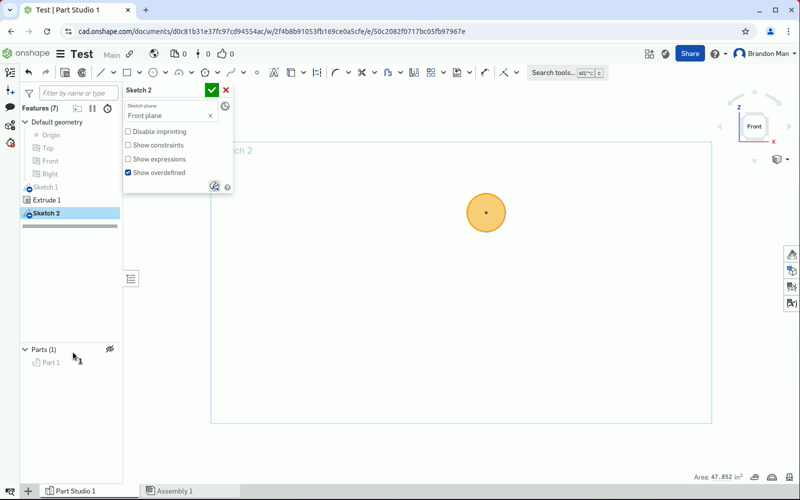
key(shift+e)
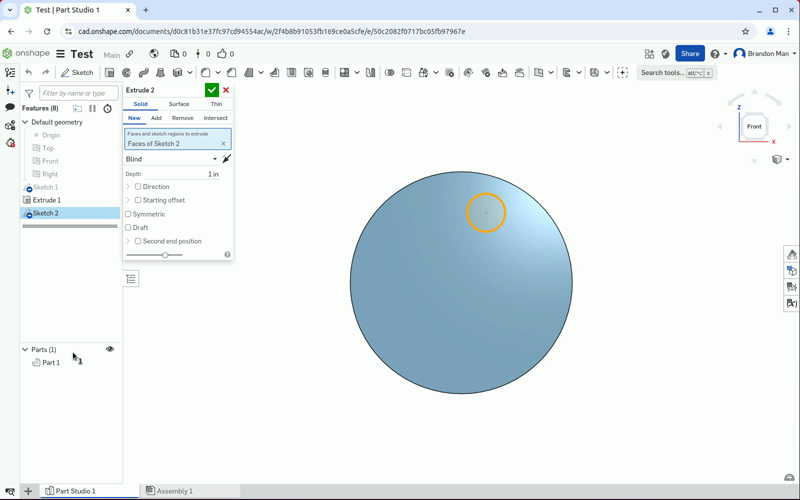
mouse_move(143, 106)
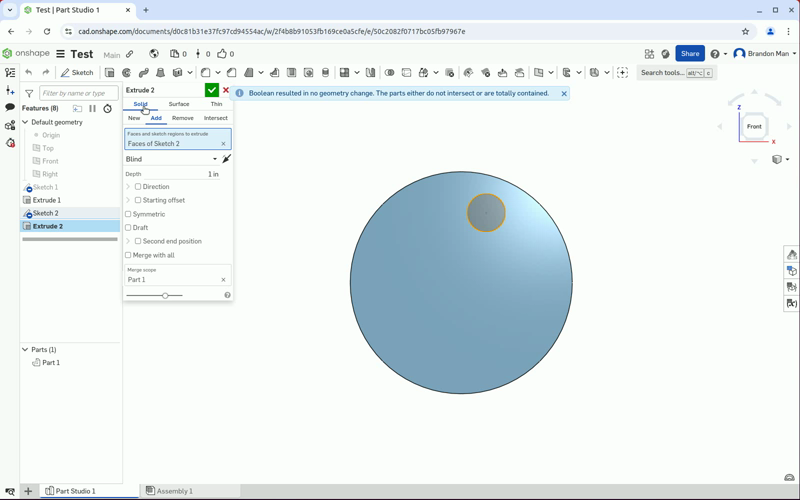
click(143, 106)
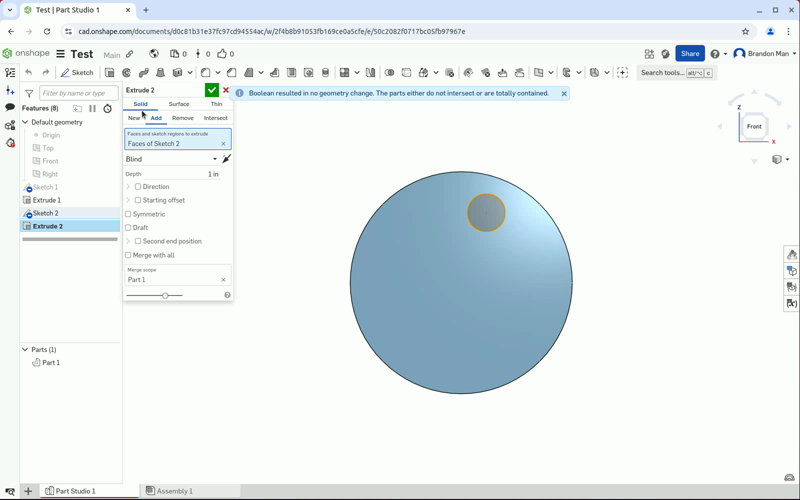
mouse_move(137, 120)
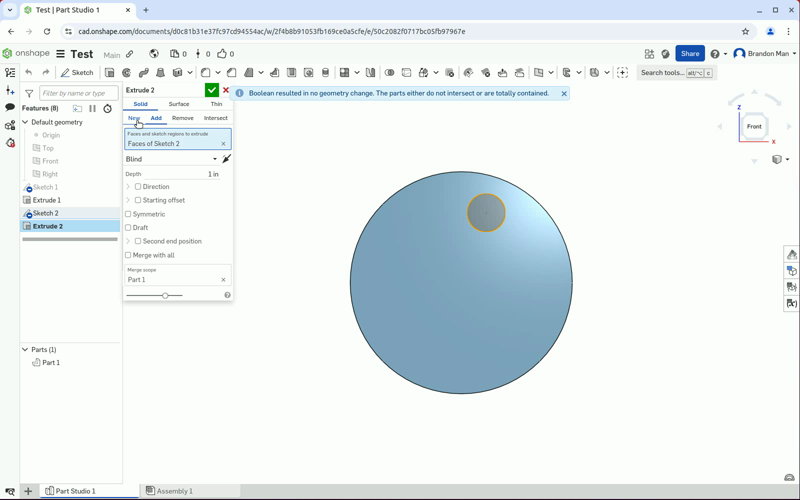
click(137, 120)
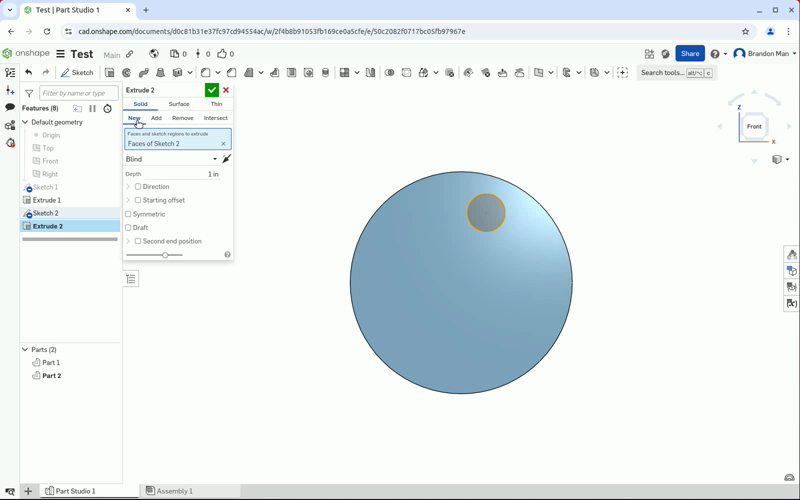
key(tab, 4)
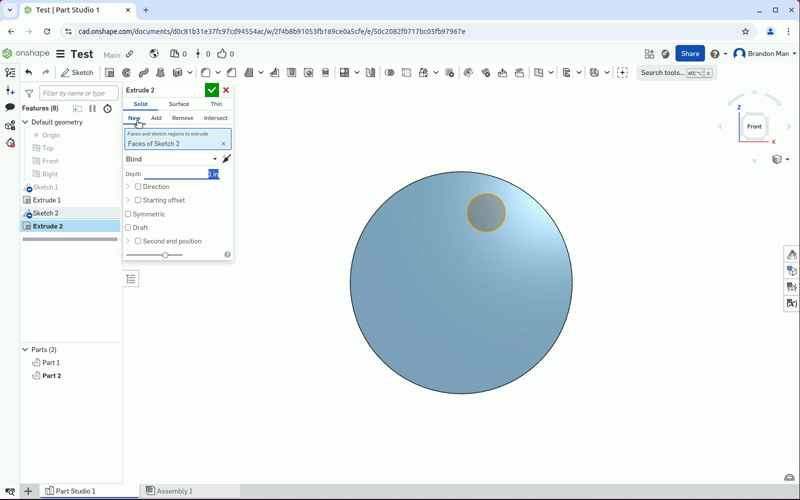
text(23.108)
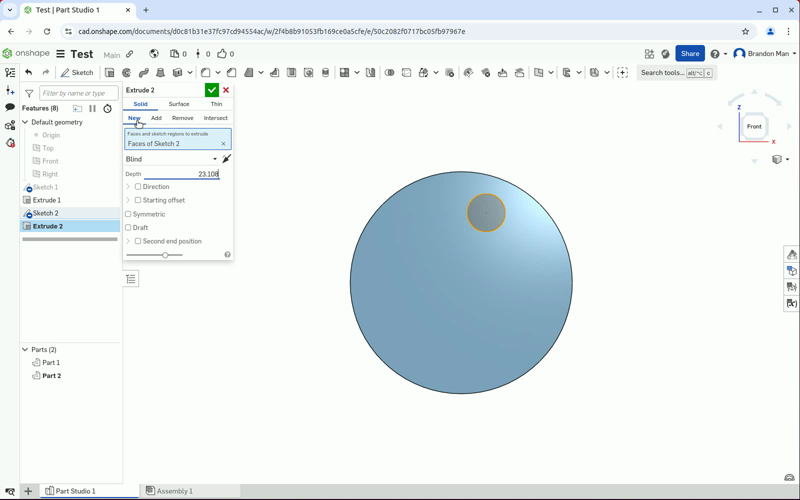
key(enter)
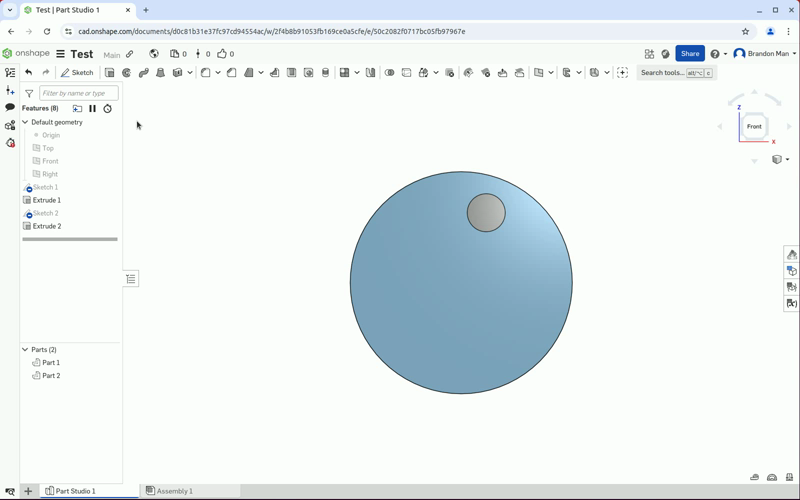
key(shift+h)
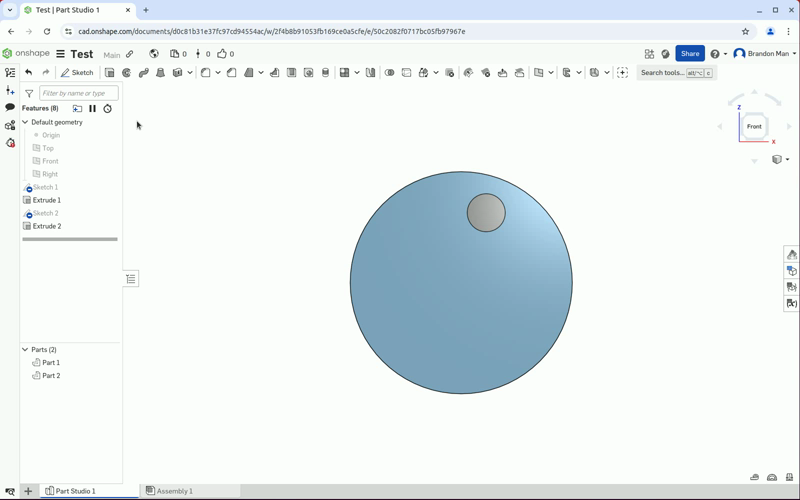
key(shift+h)
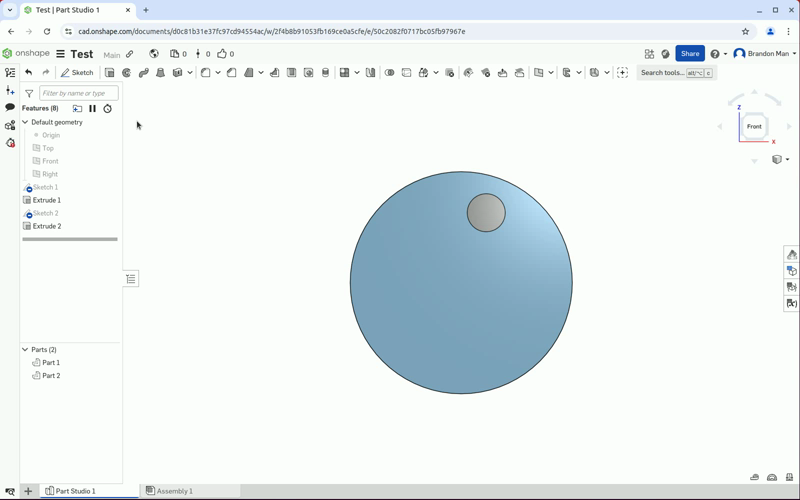
mouse_move(73, 189)
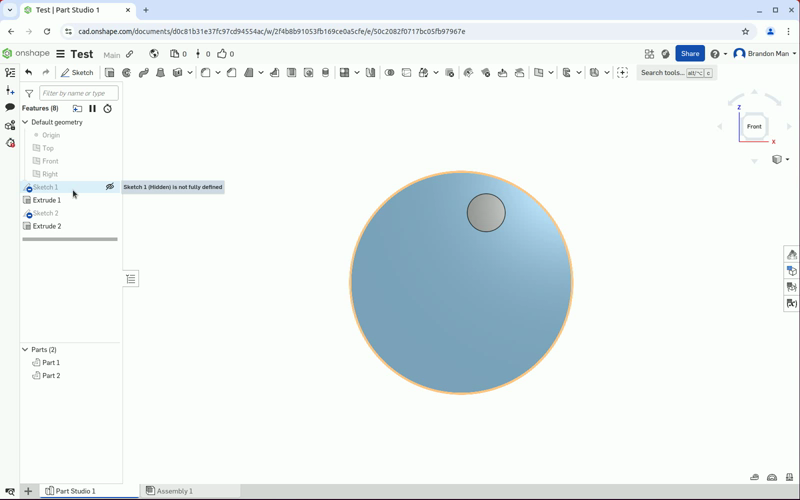
click(73, 189)
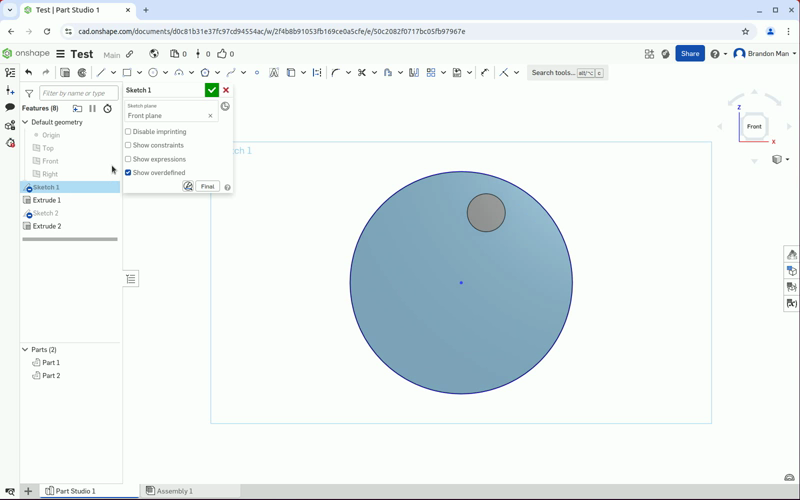
mouse_move(229, 92)
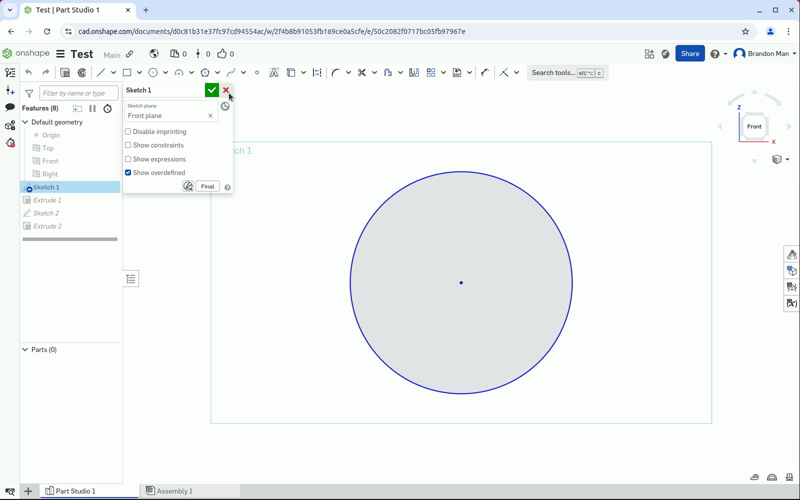
click(229, 92)
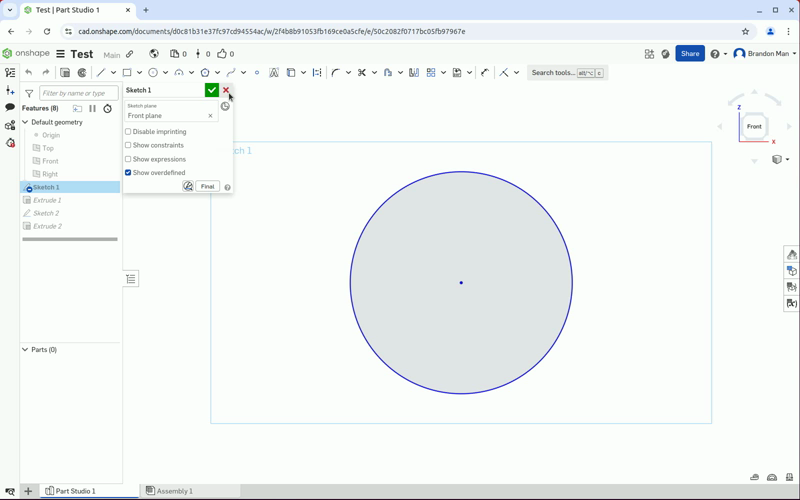
key(shift+s)
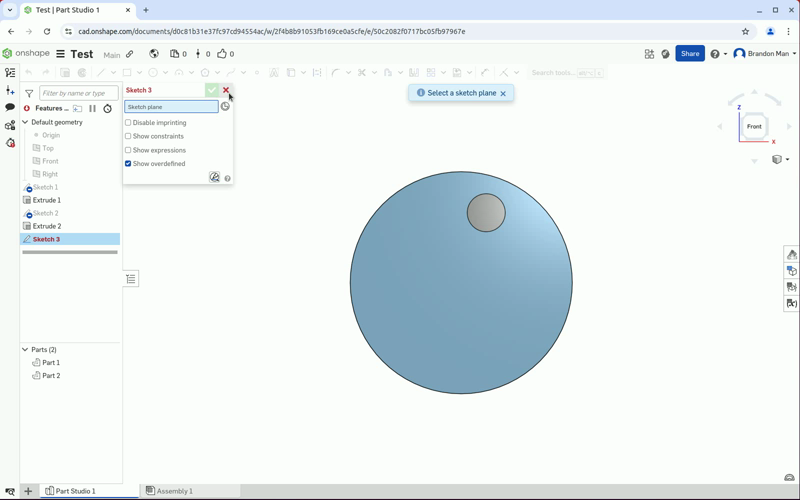
mouse_move(73, 163)
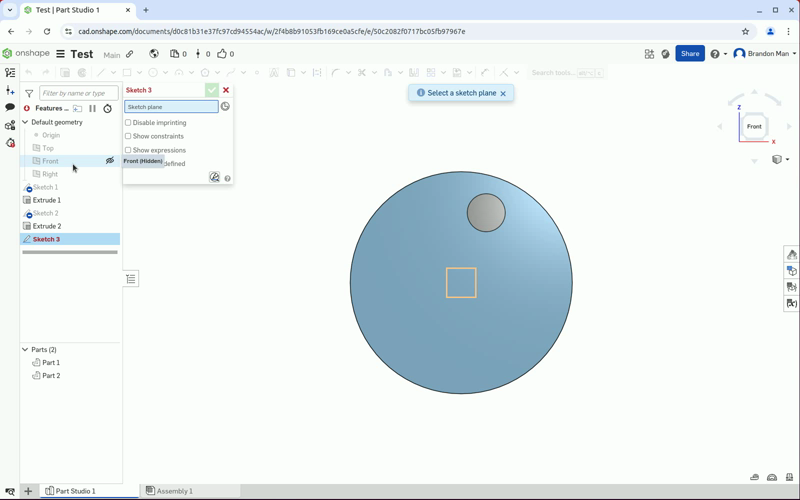
click(73, 163)
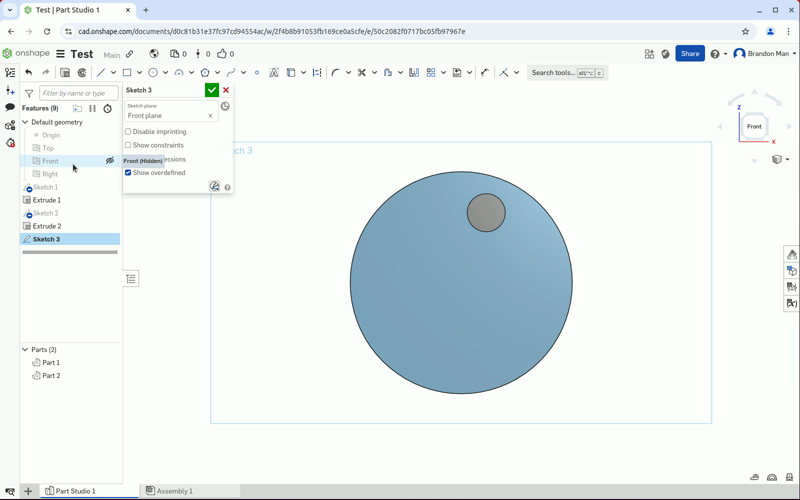
mouse_move(73, 352)
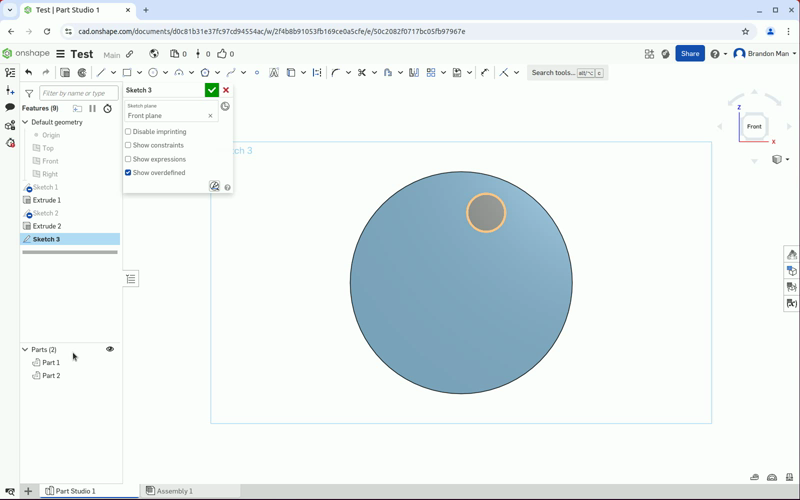
key(y)
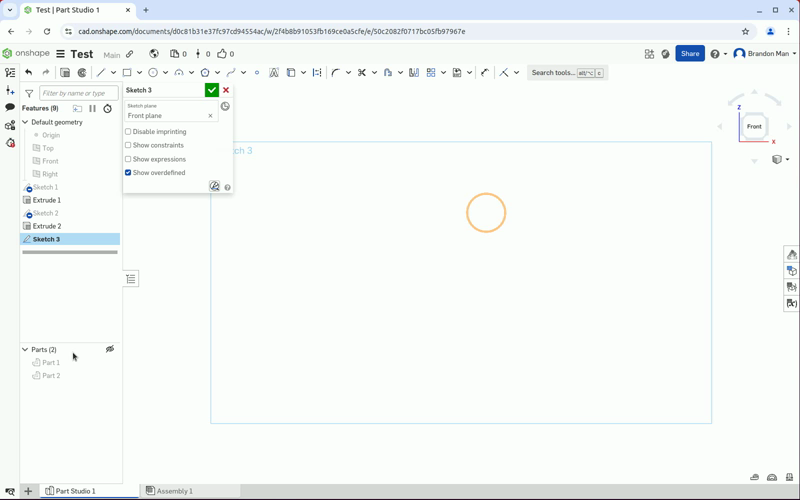
key(c)
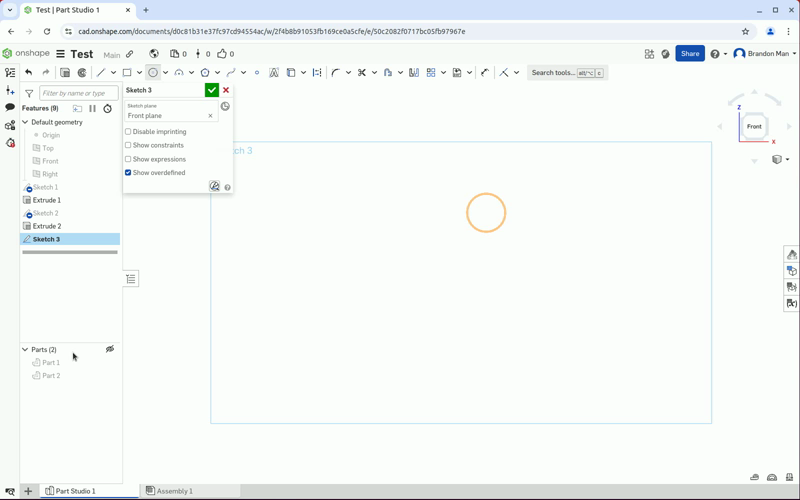
key_down(shift)
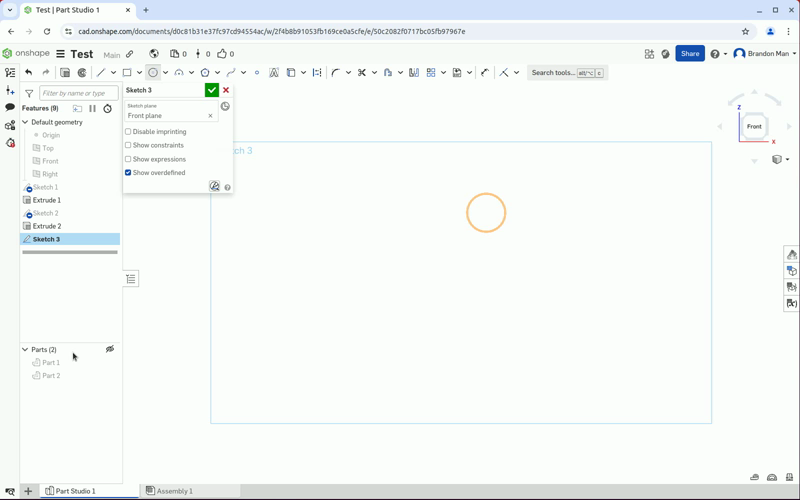
mouse_move(390, 258)
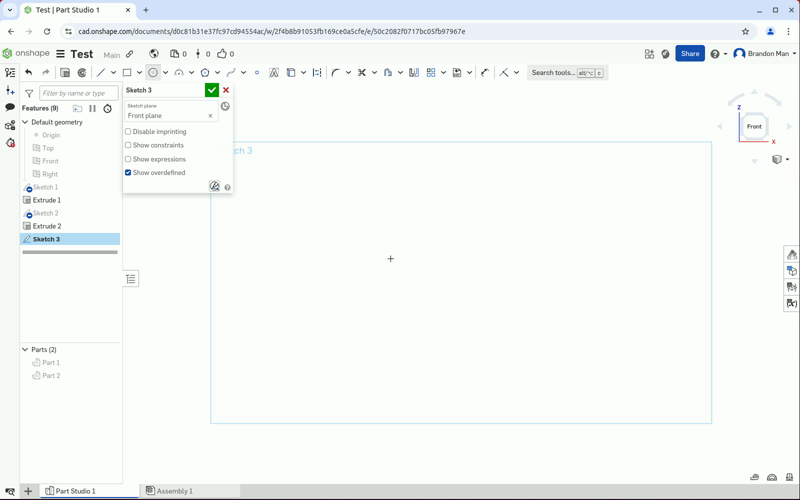
click(390, 258)
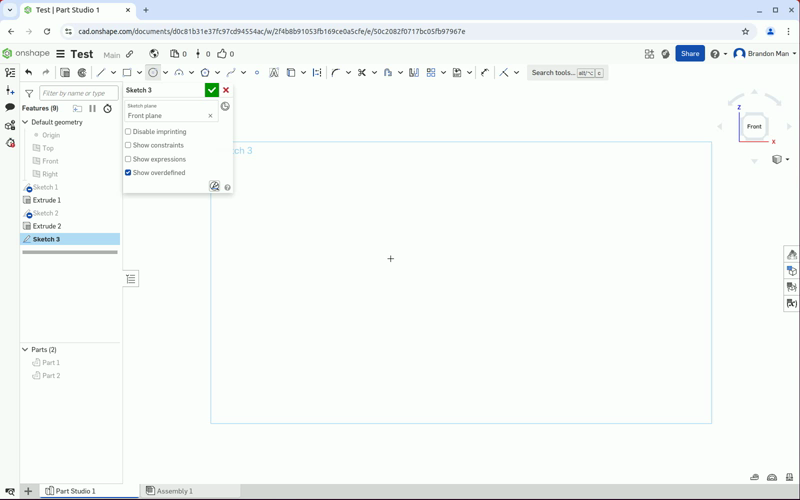
key_up(shift)
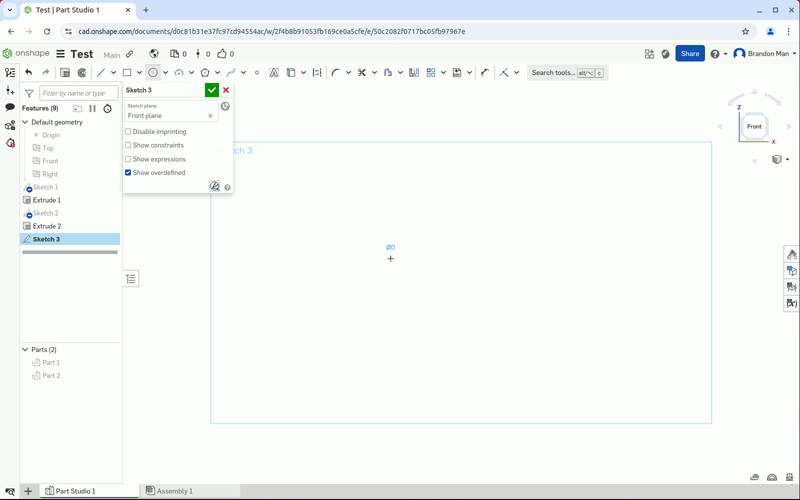
mouse_move(409, 258)
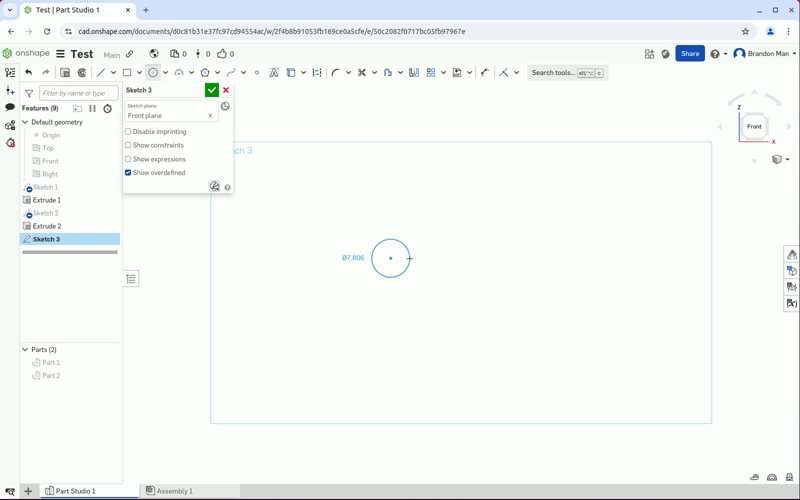
click(409, 258)
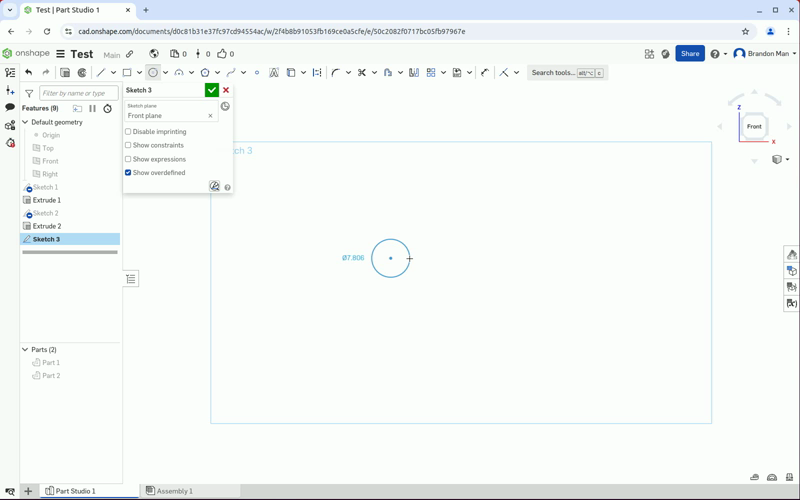
key(esc)
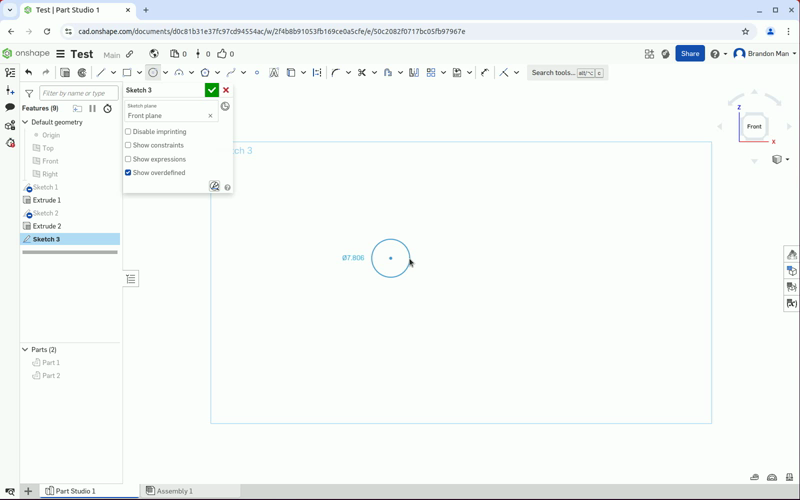
mouse_move(389, 266)
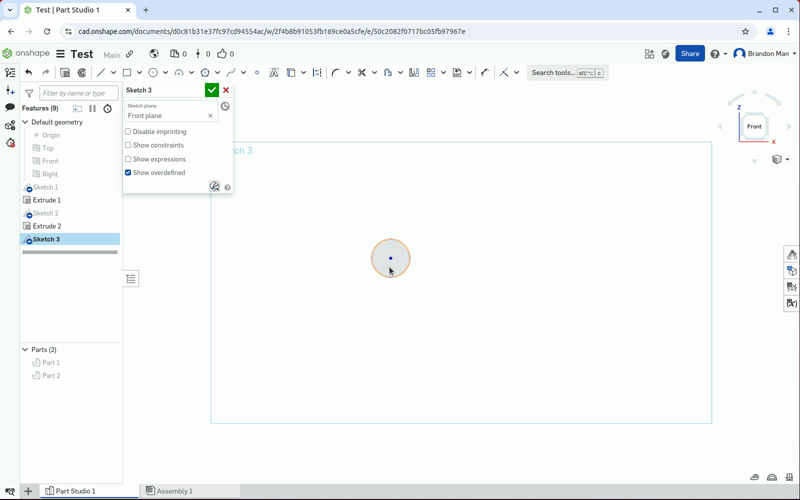
scroll(6)
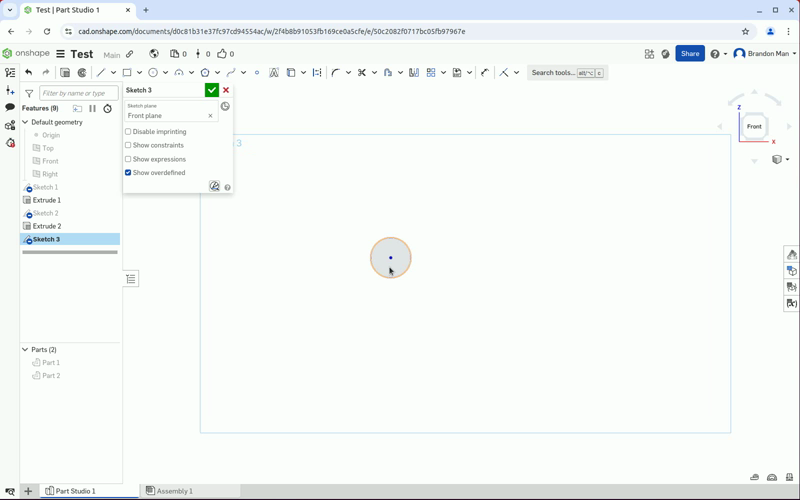
scroll(6)
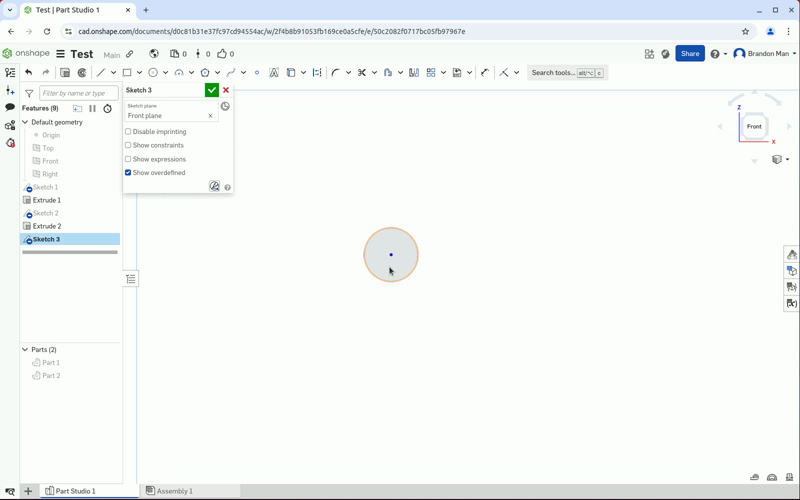
scroll(6)
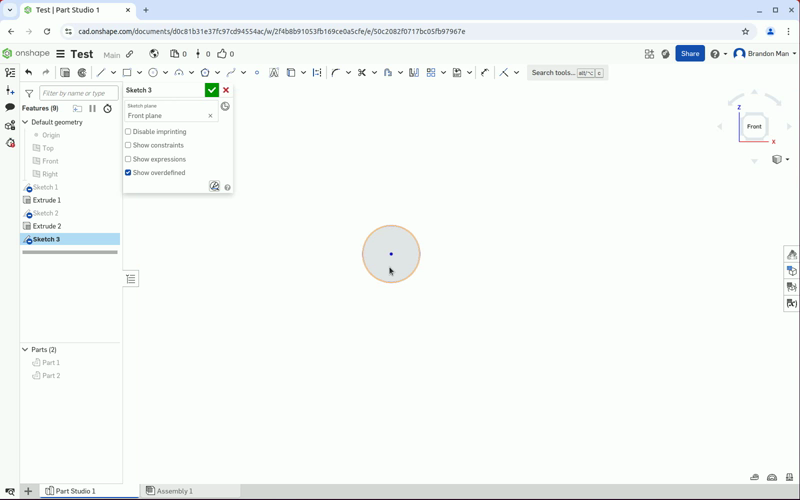
scroll(6)
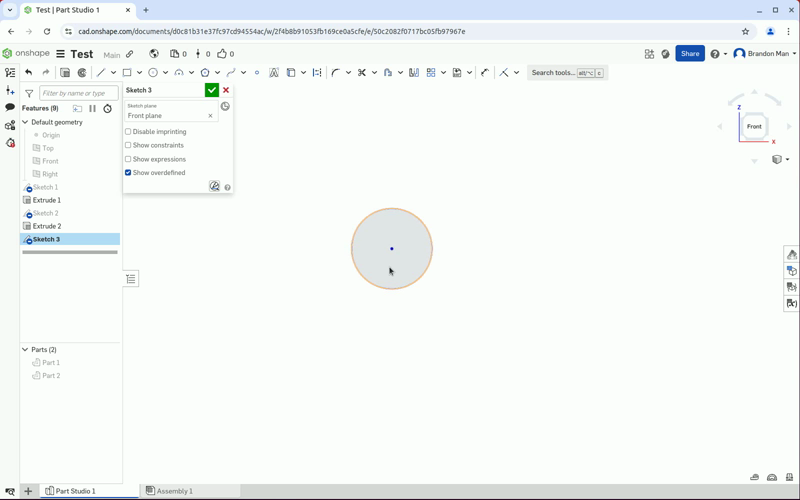
scroll(6)
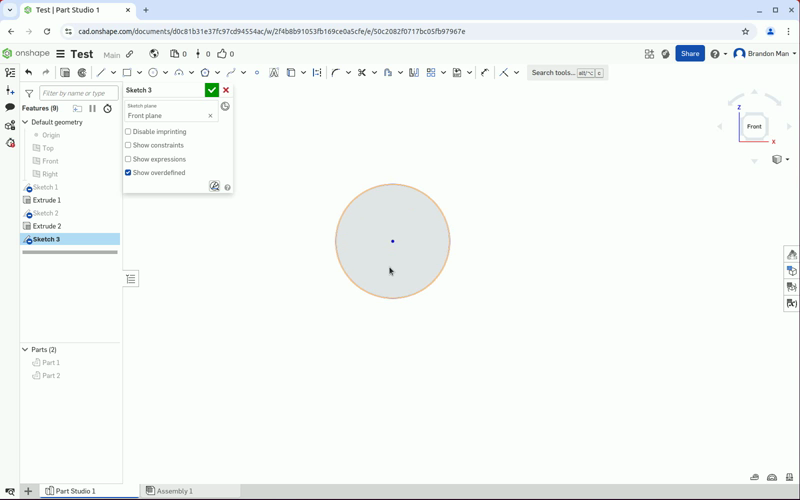
scroll(6)
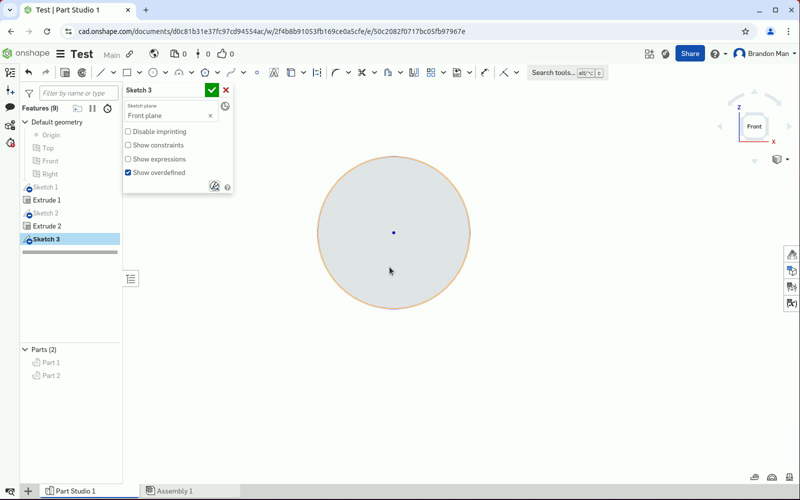
scroll(6)
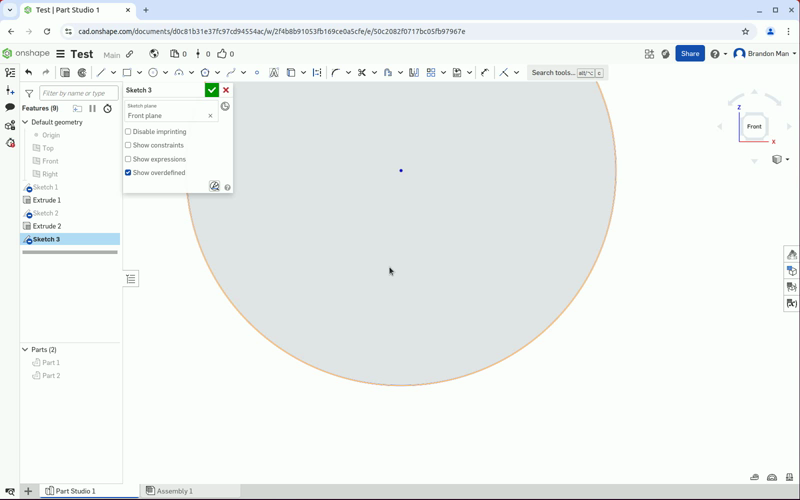
click(389, 266)
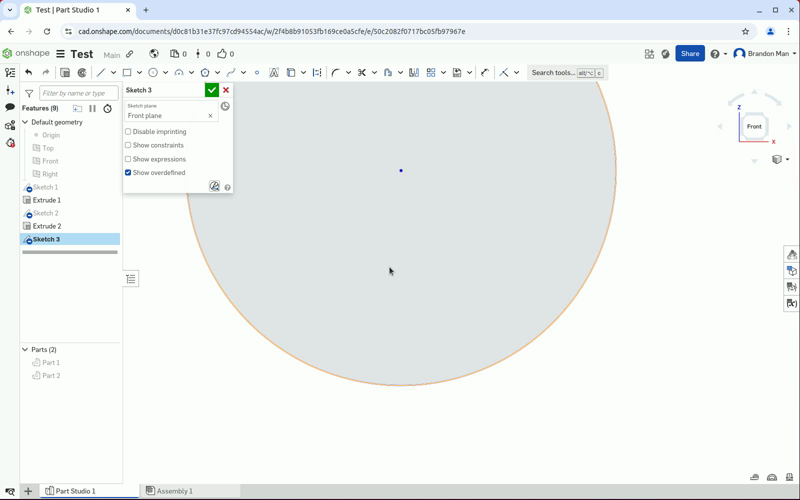
scroll(-6)
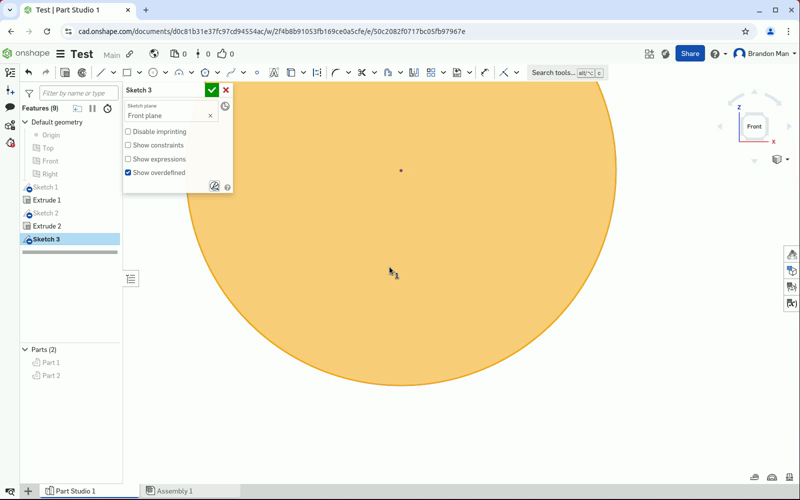
scroll(-6)
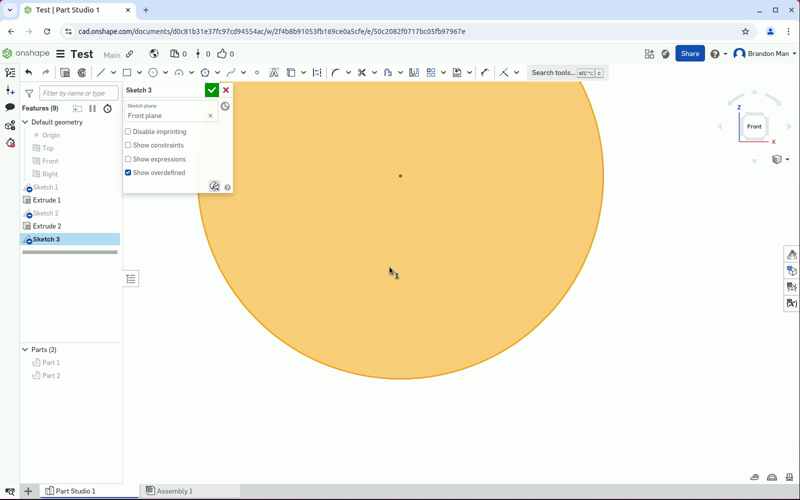
scroll(-6)
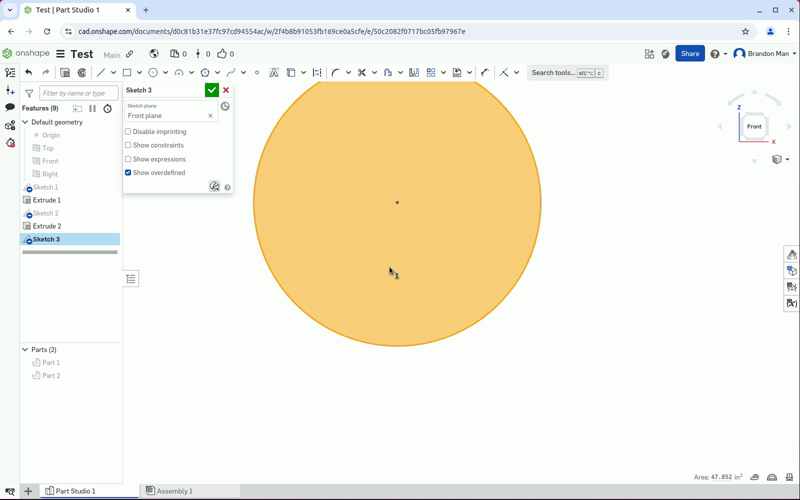
scroll(-6)
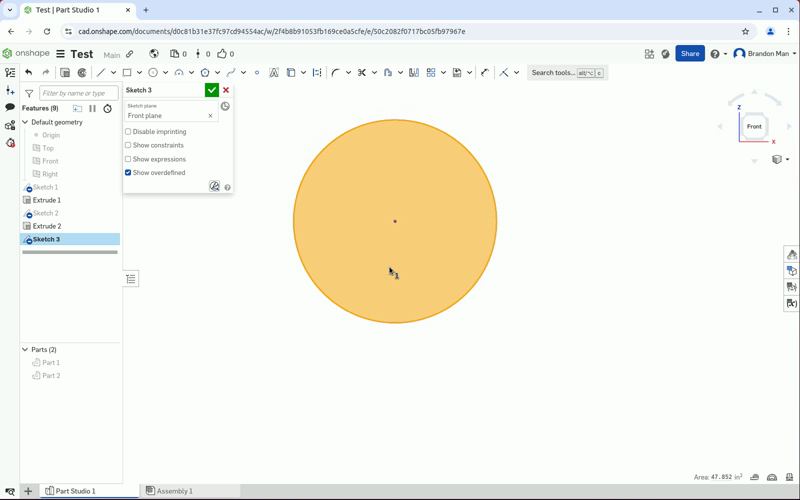
scroll(-6)
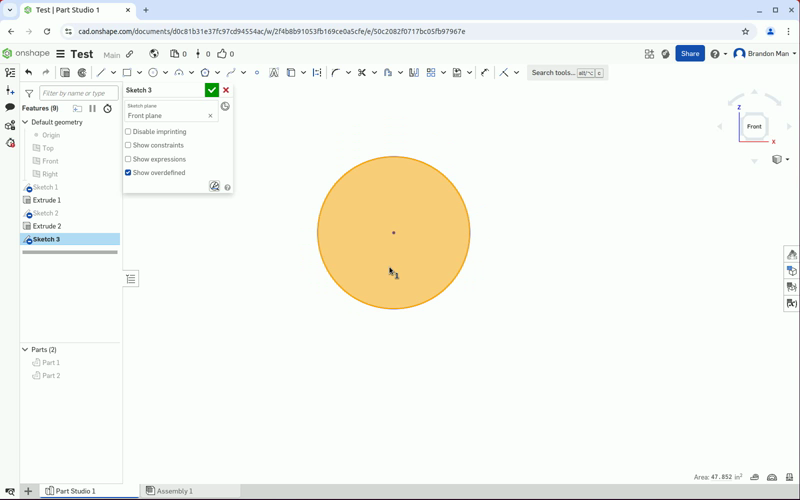
scroll(-6)
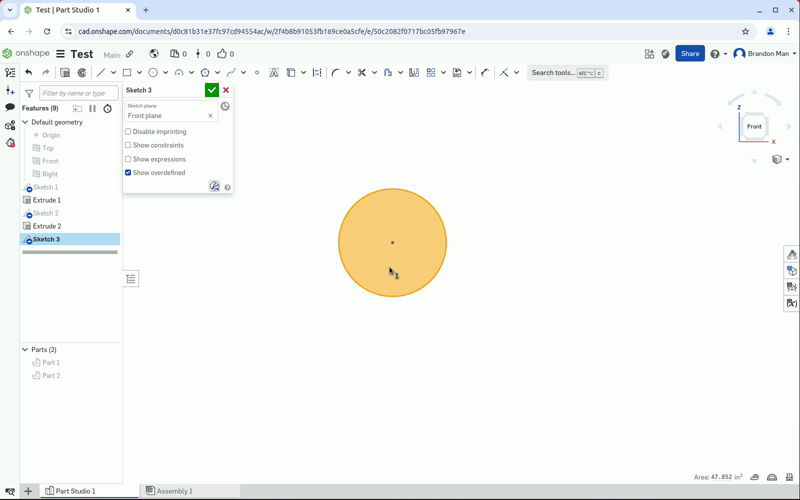
scroll(-6)
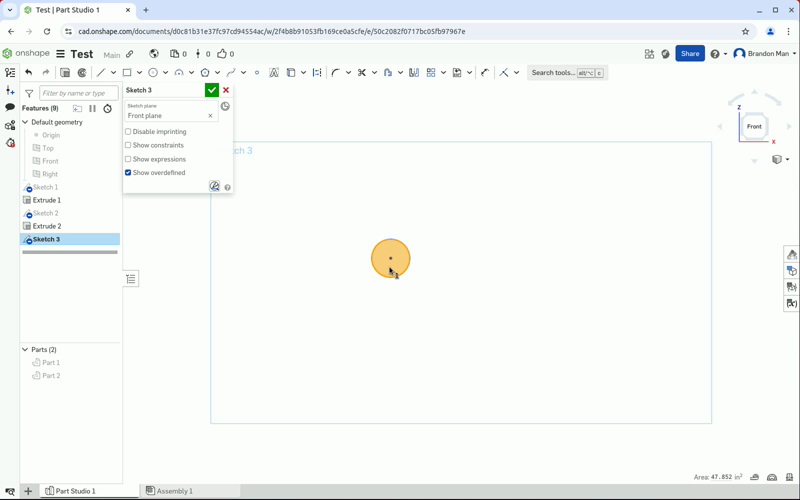
mouse_move(73, 352)
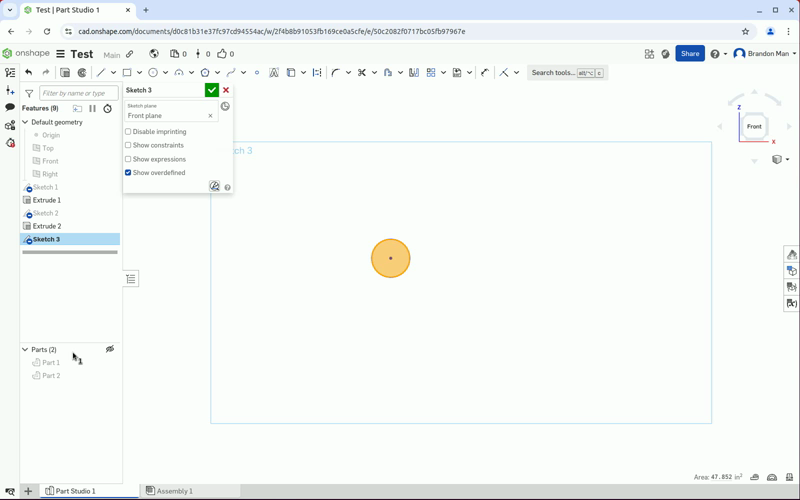
key(shift+y)
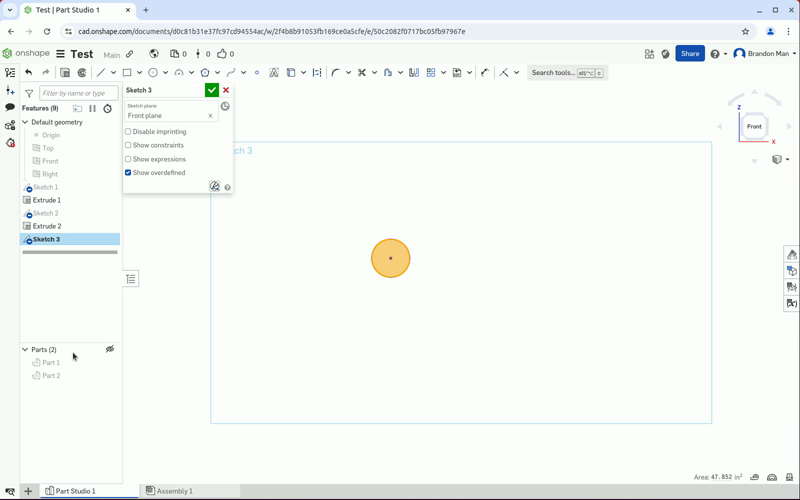
key(shift+e)
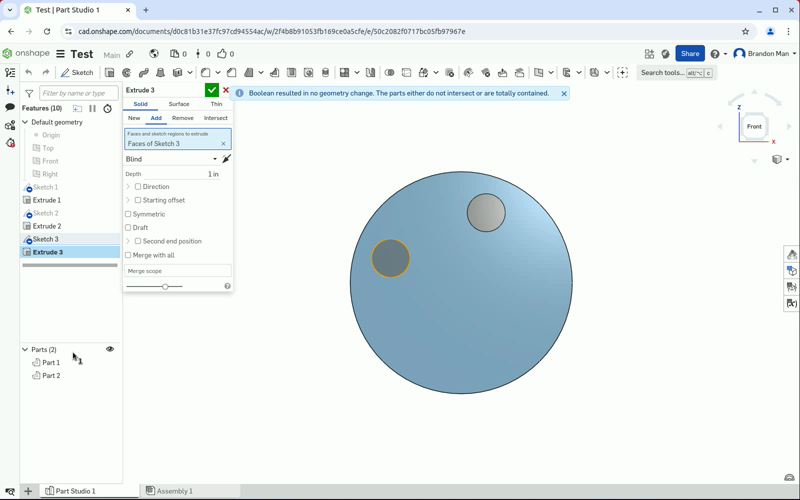
mouse_move(143, 106)
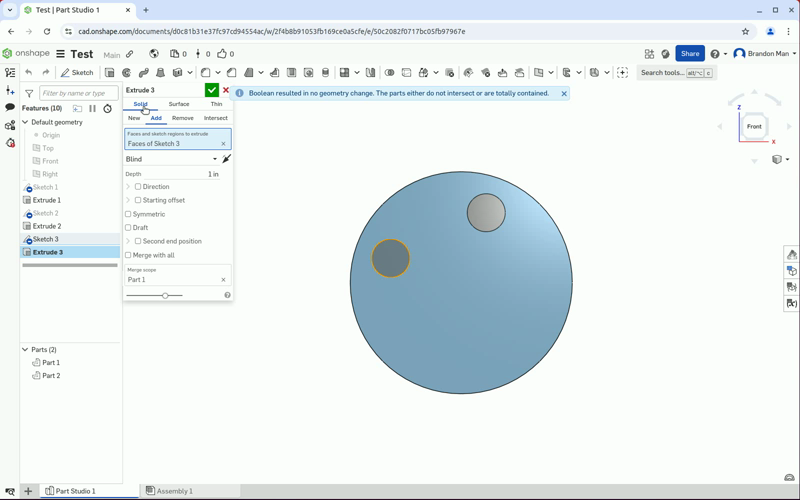
click(143, 106)
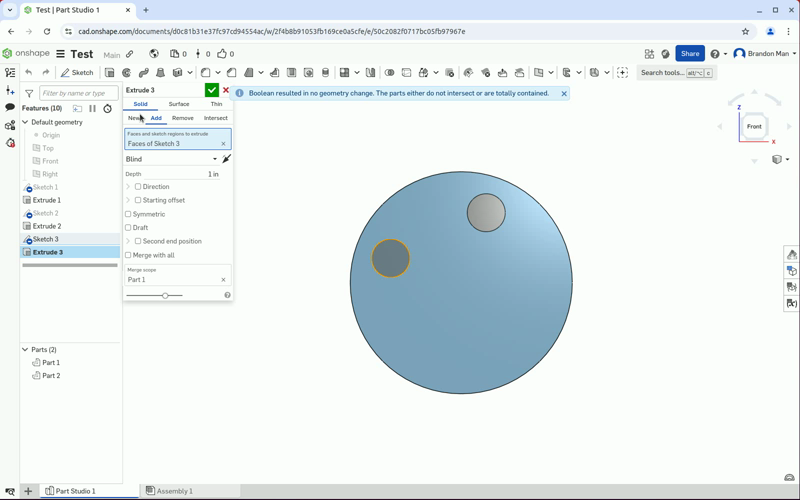
mouse_move(137, 120)
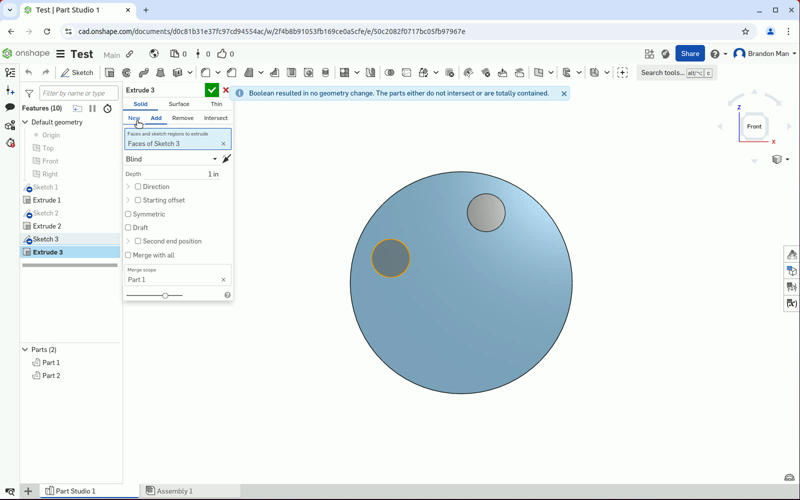
click(137, 120)
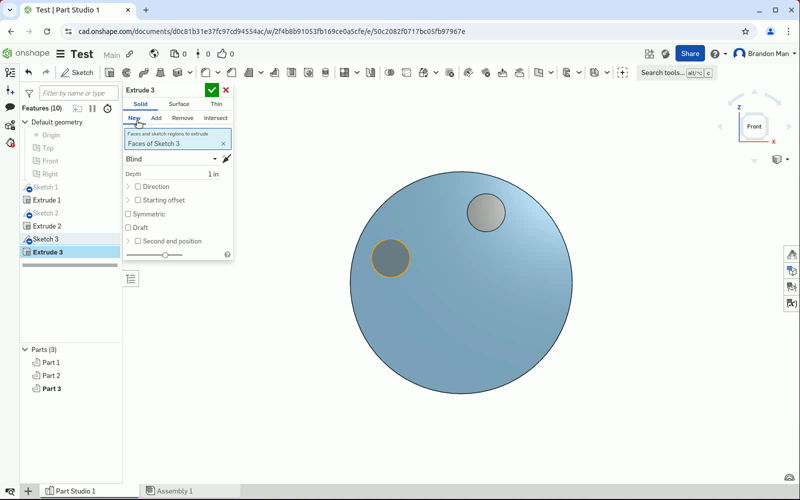
key(tab, 4)
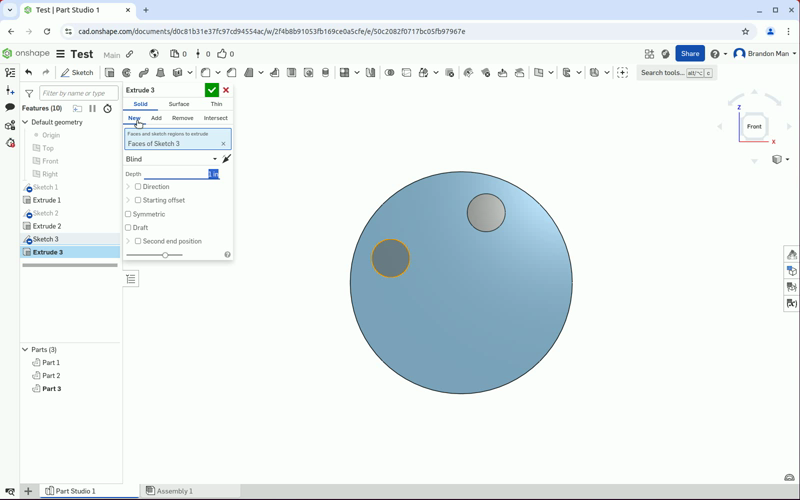
text(23.108)
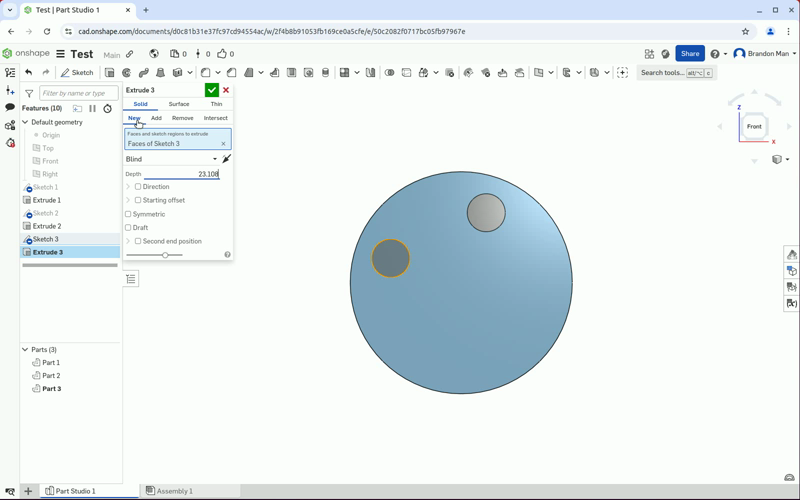
key(enter)
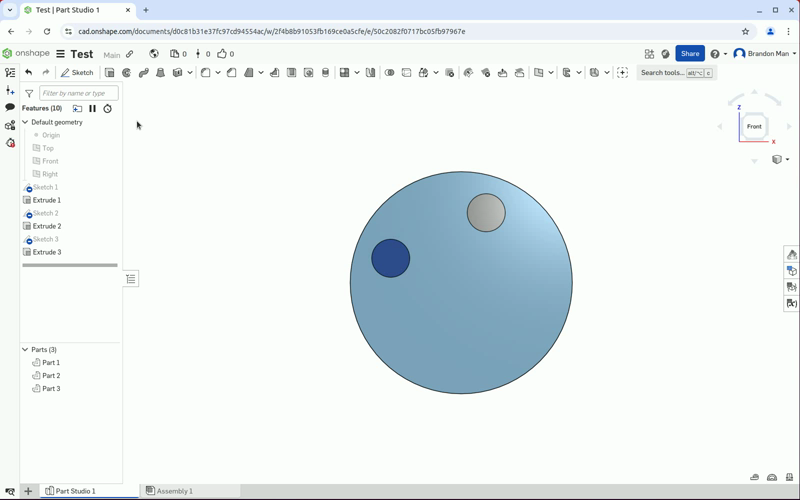
key(shift+h)
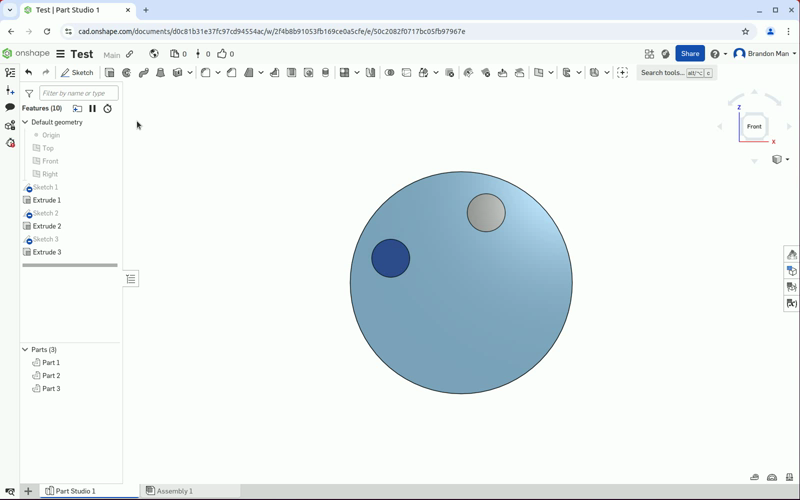
key(shift+h)
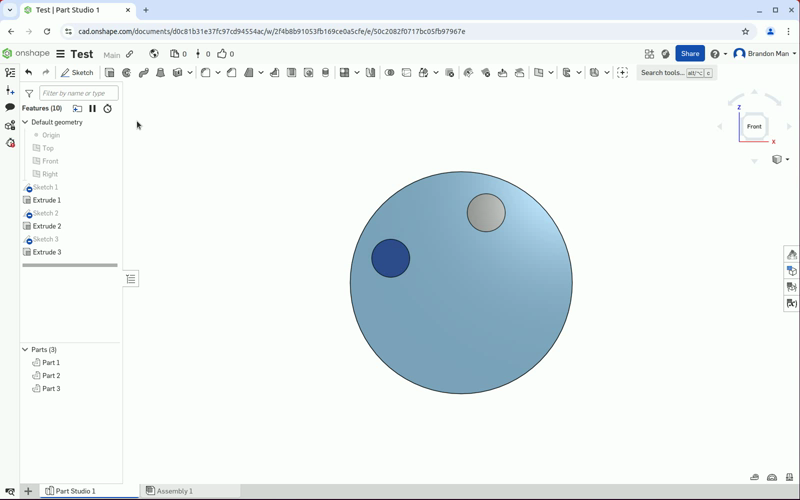
mouse_move(73, 189)
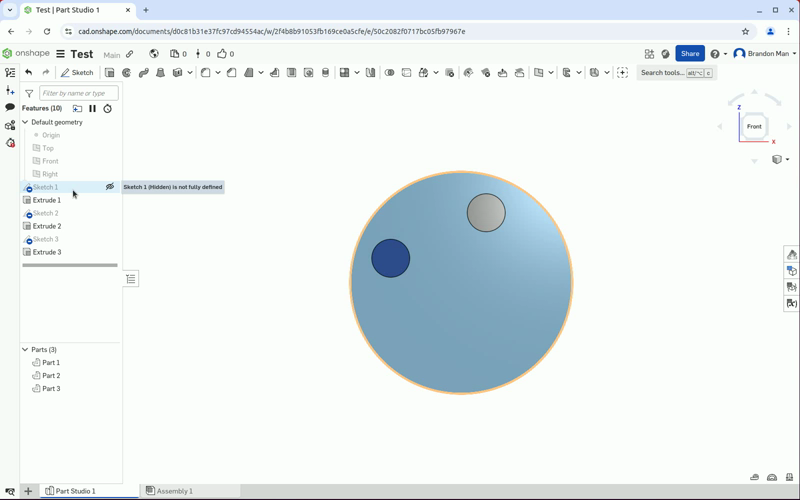
click(73, 189)
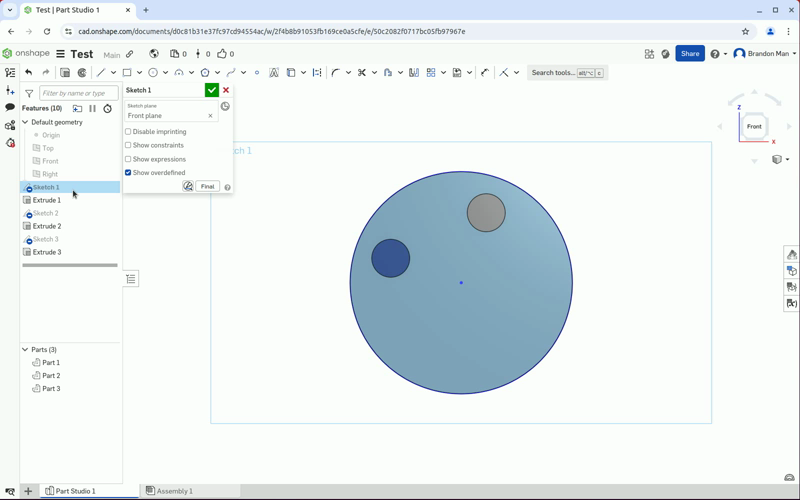
mouse_move(229, 92)
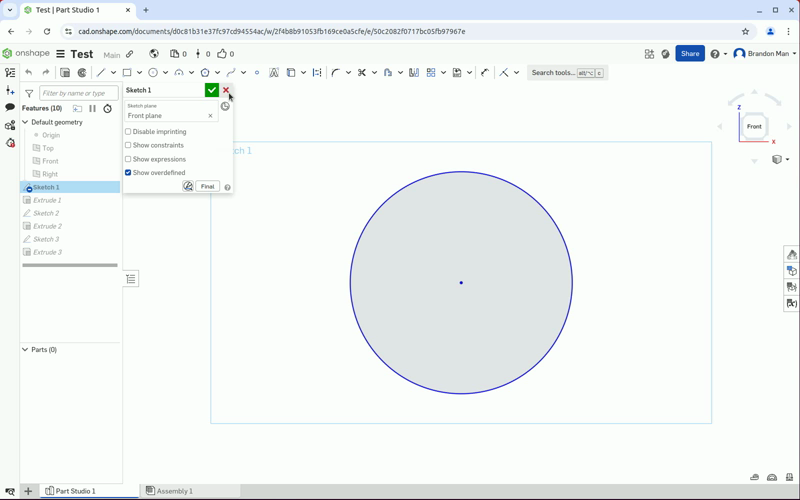
click(229, 92)
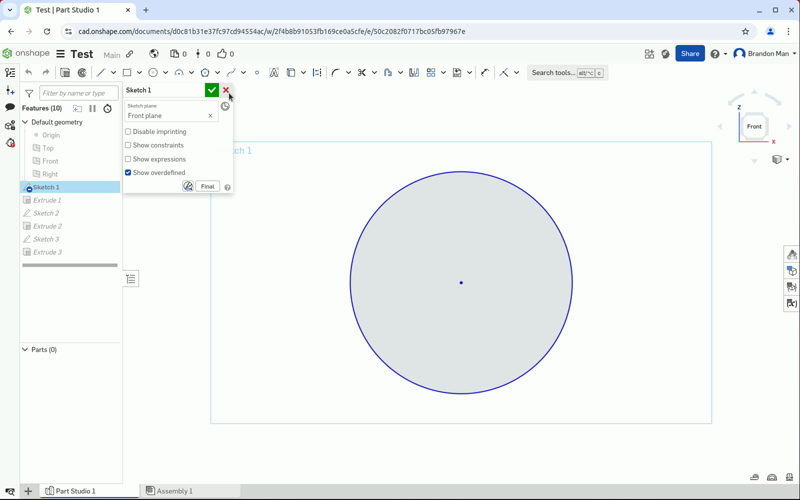
key(shift+s)
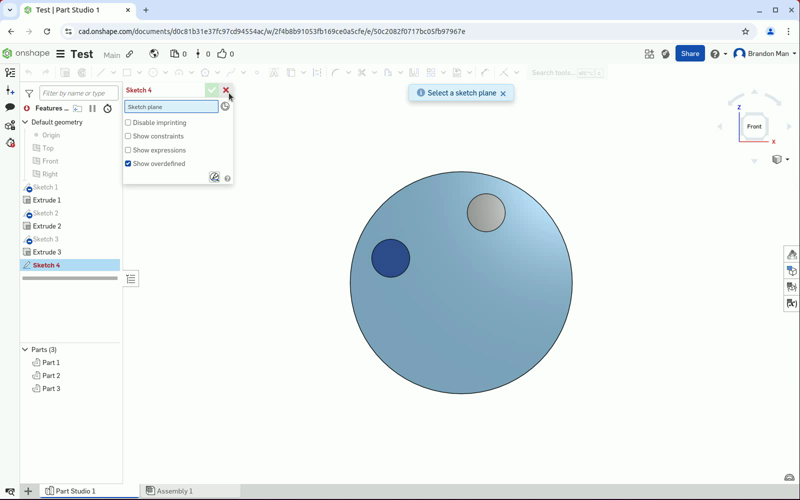
mouse_move(73, 163)
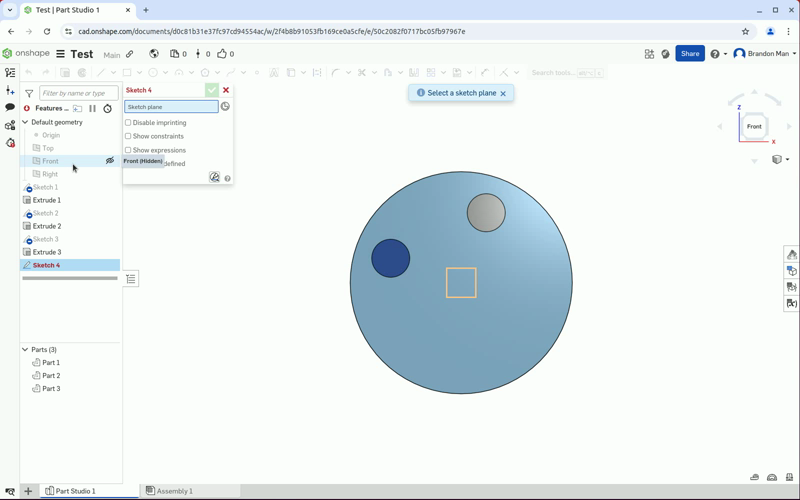
click(73, 163)
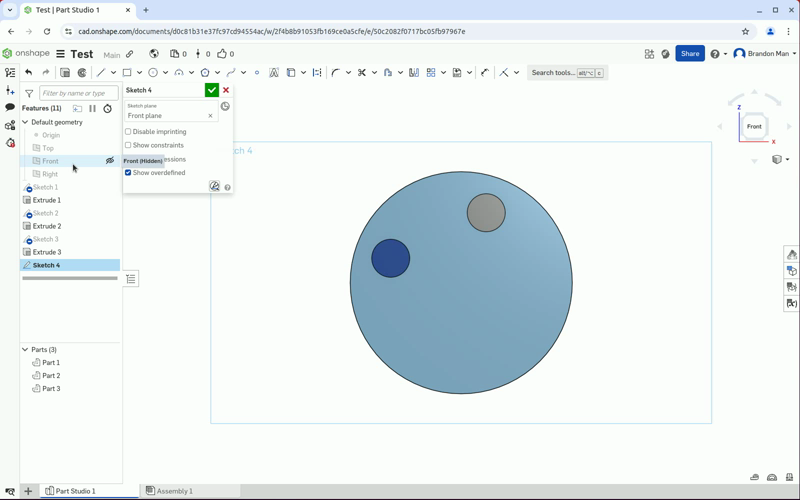
mouse_move(73, 352)
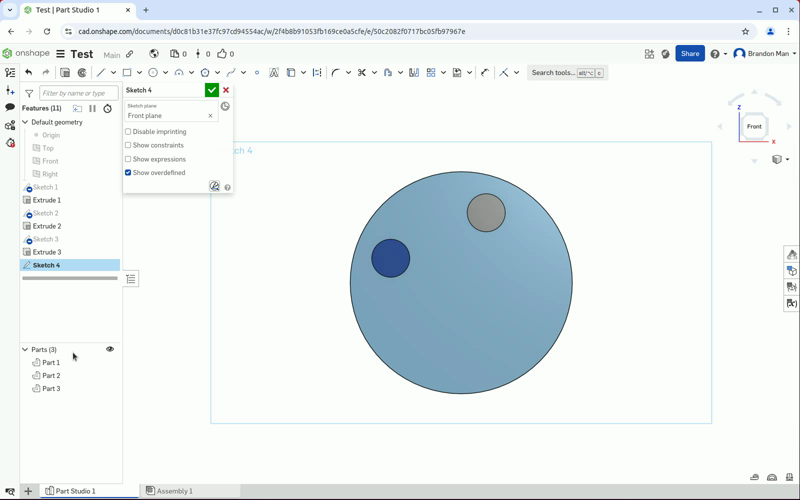
key(y)
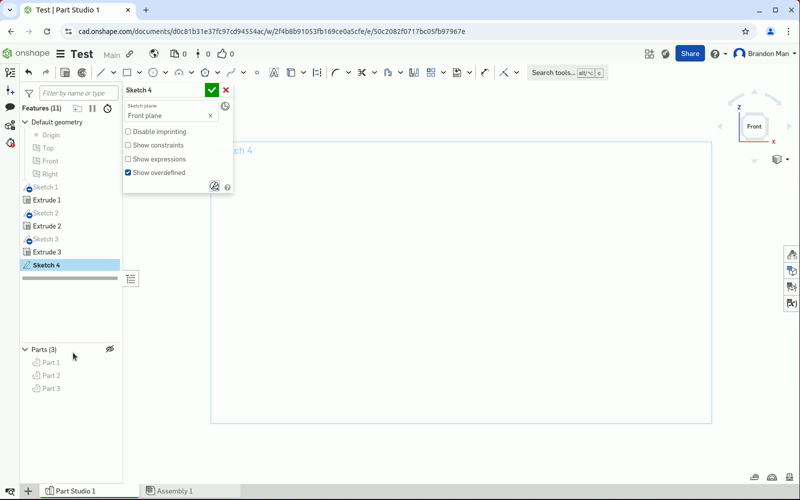
key(c)
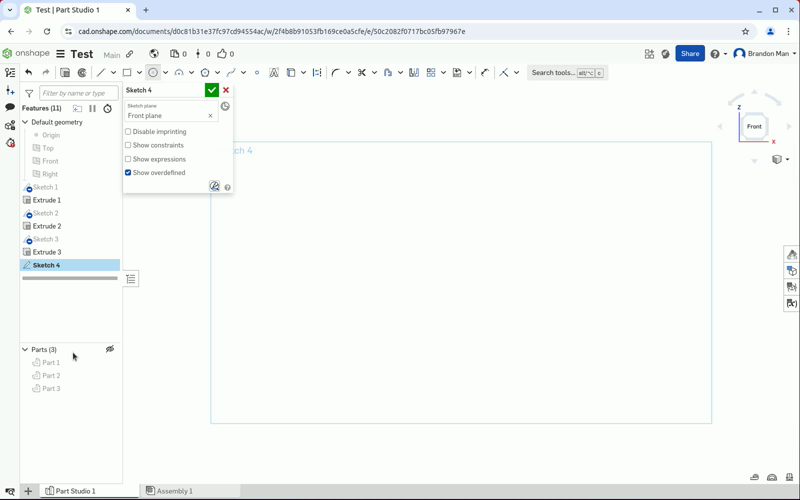
key_down(shift)
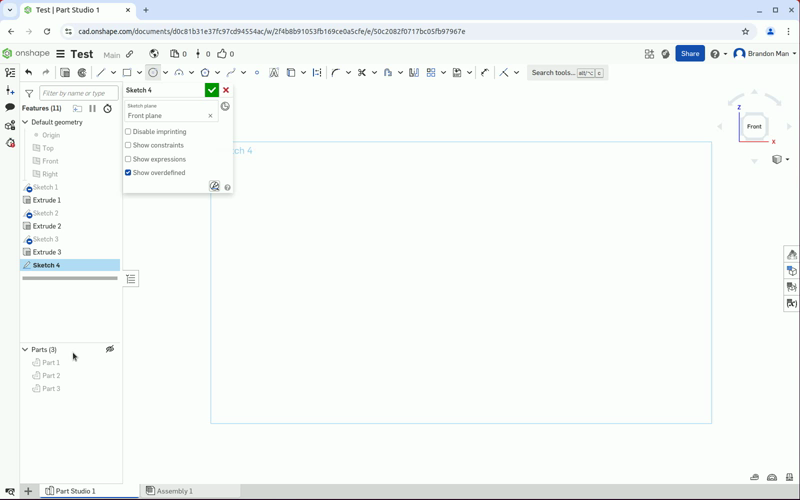
mouse_move(436, 353)
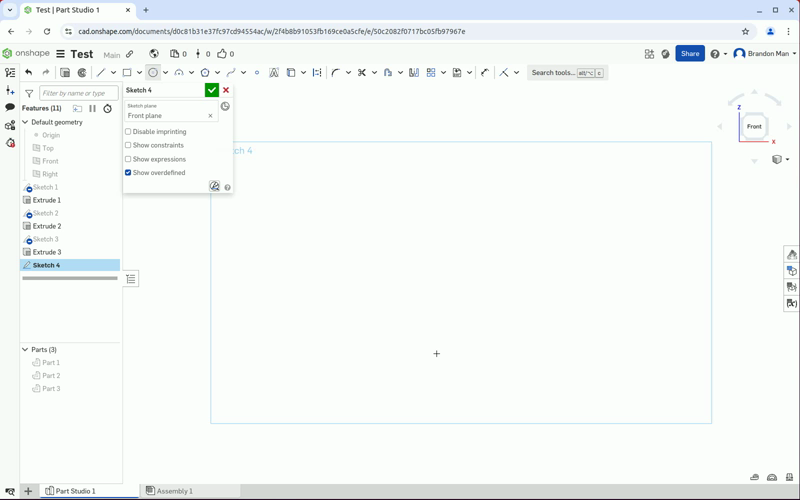
click(436, 353)
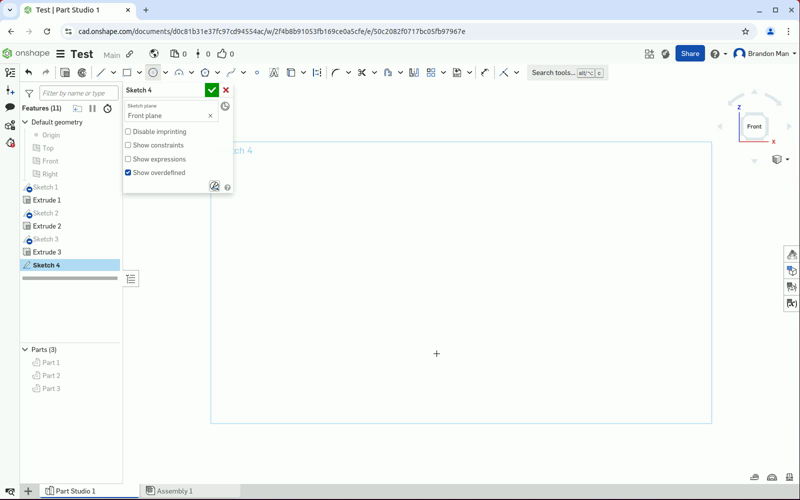
key_up(shift)
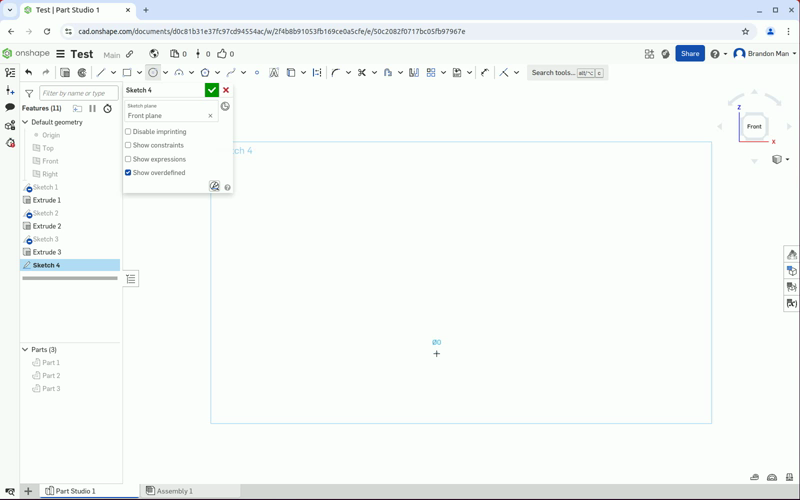
mouse_move(456, 353)
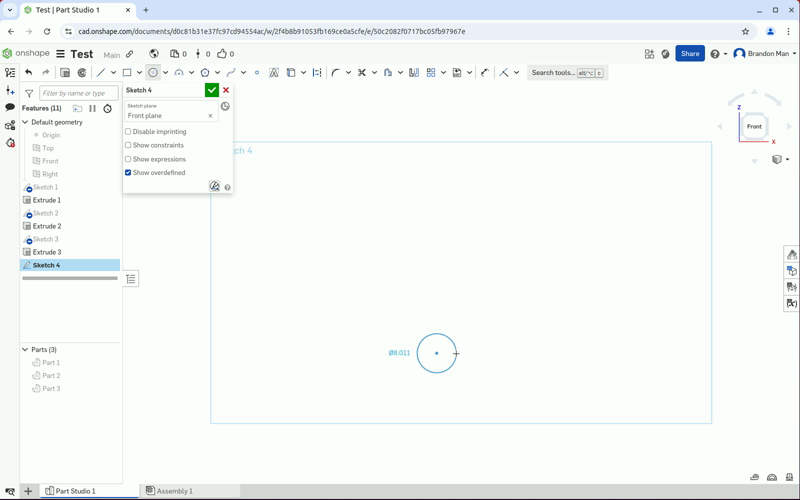
click(456, 353)
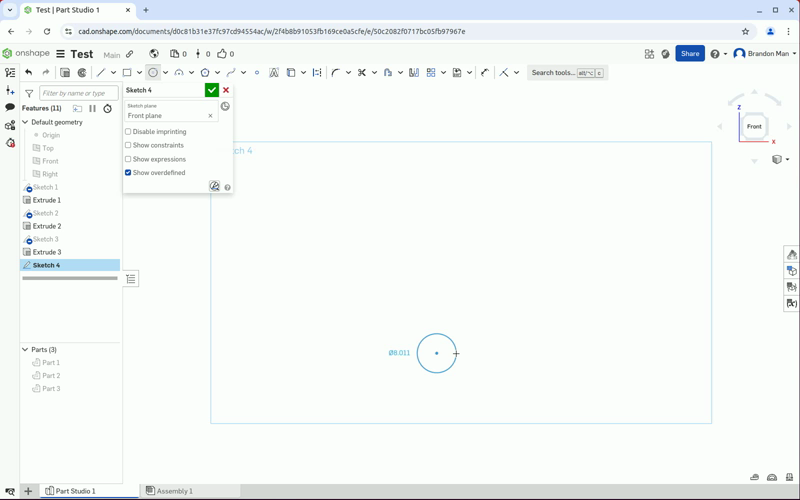
key(esc)
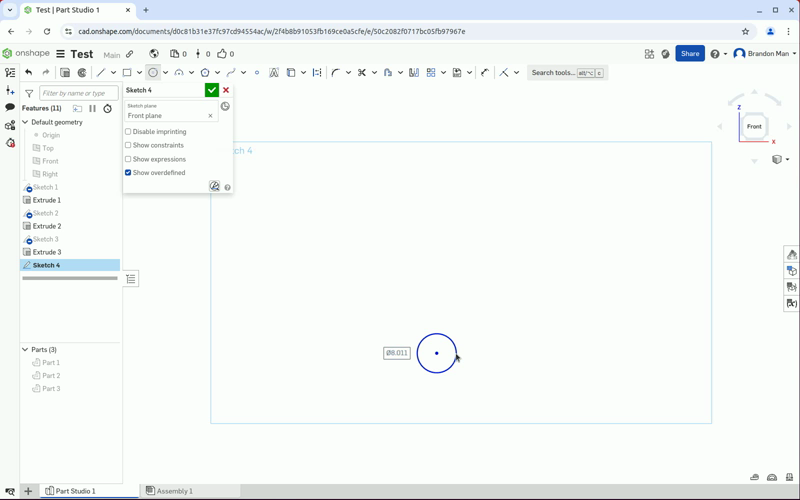
mouse_move(422, 359)
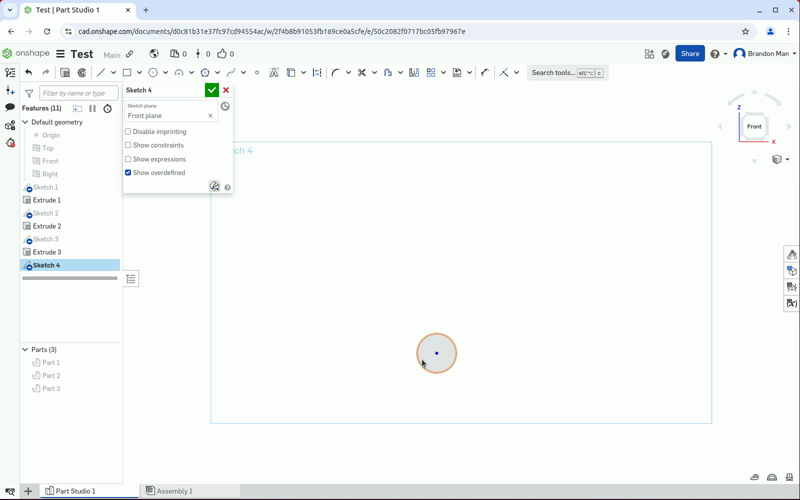
scroll(6)
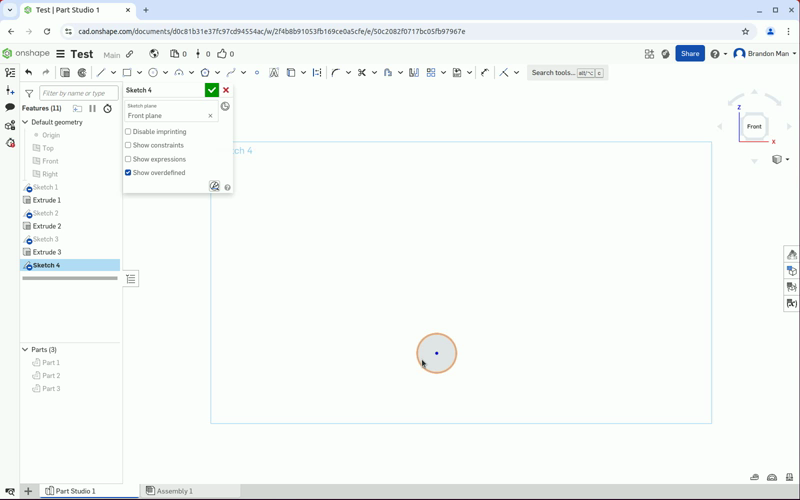
scroll(6)
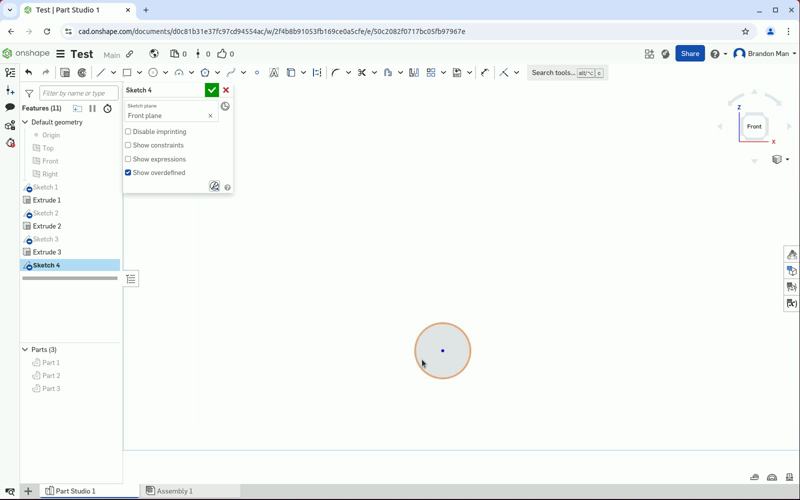
scroll(6)
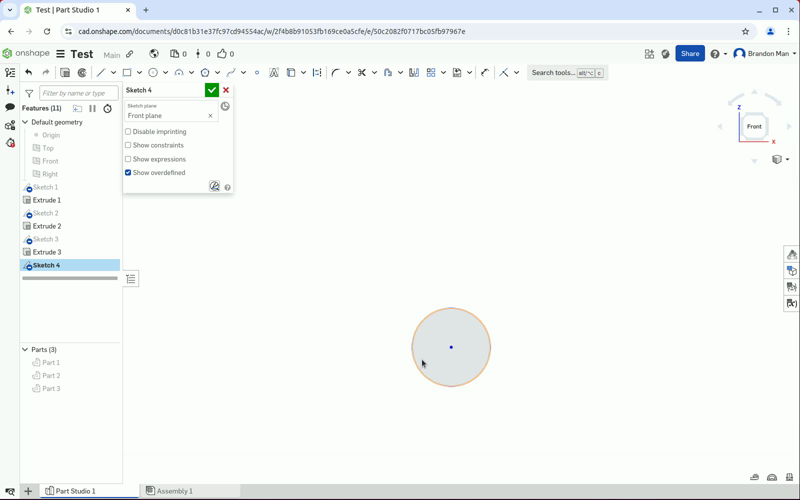
scroll(6)
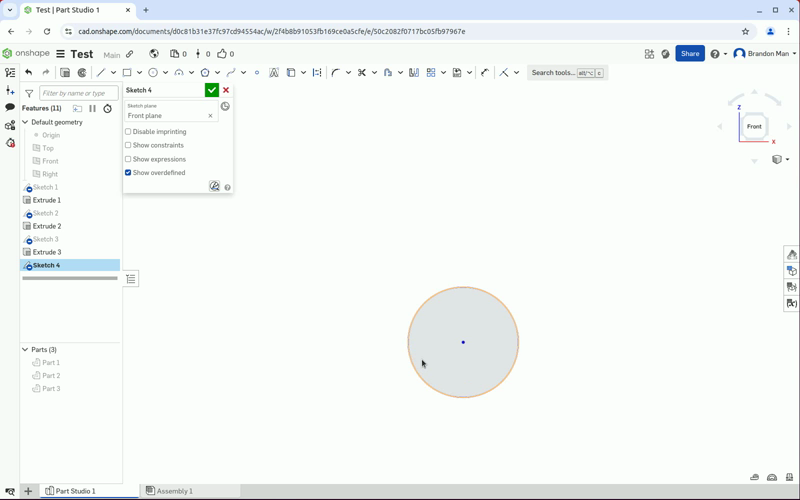
scroll(6)
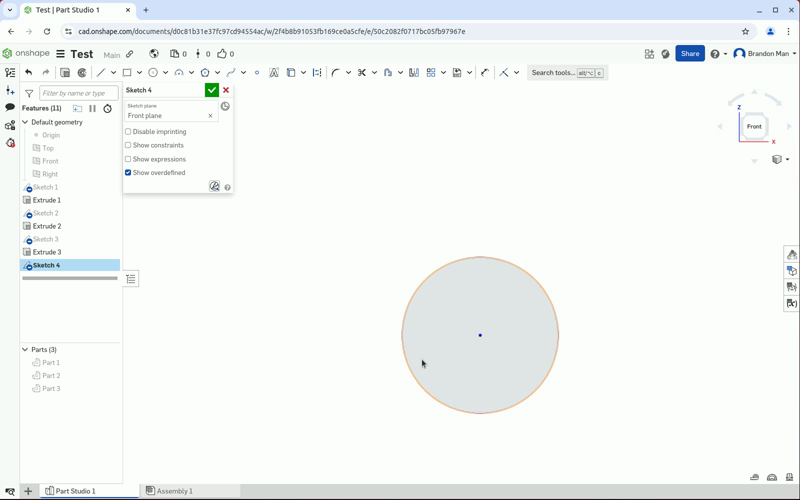
scroll(6)
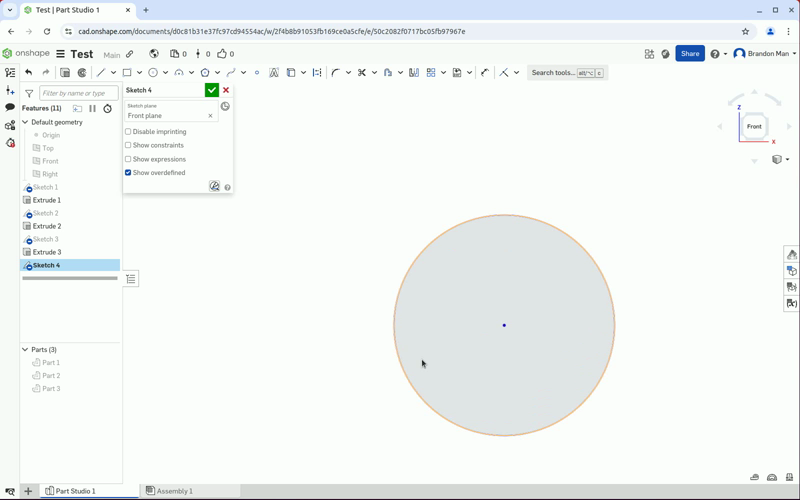
scroll(6)
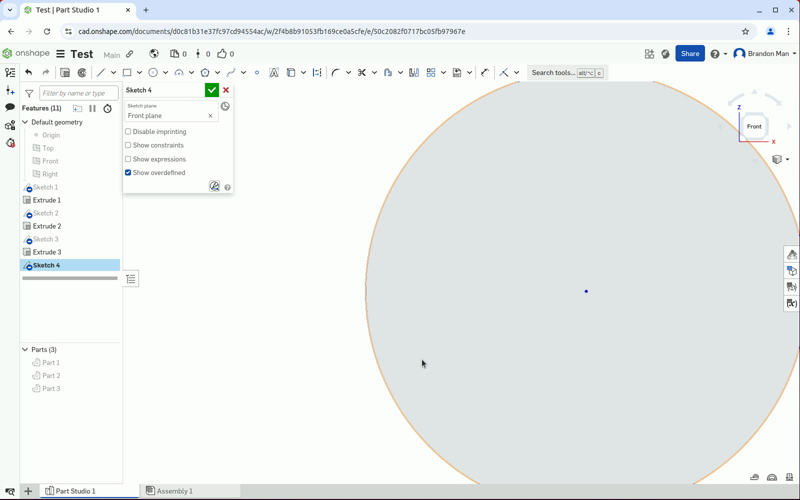
click(422, 359)
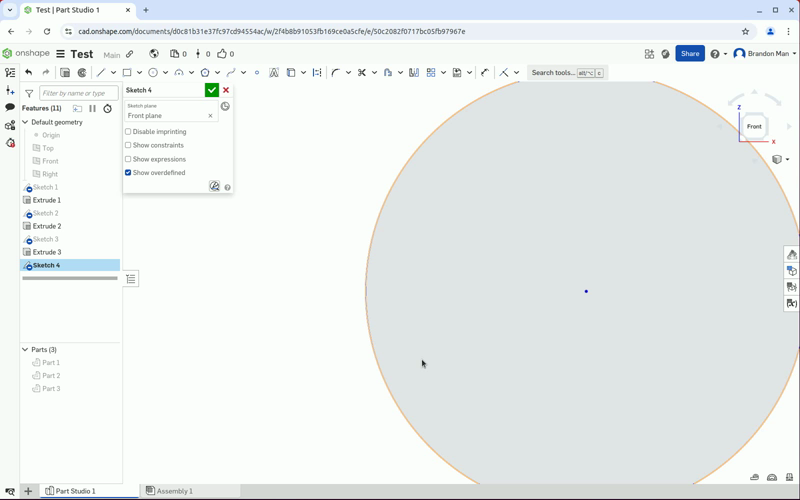
scroll(-6)
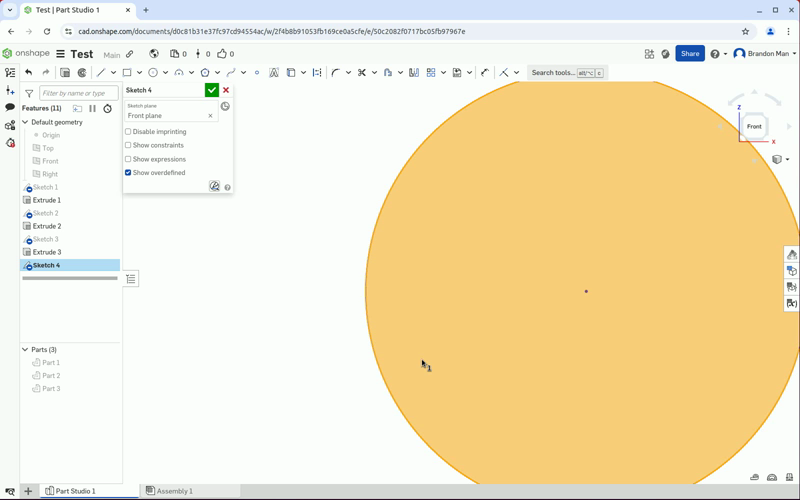
scroll(-6)
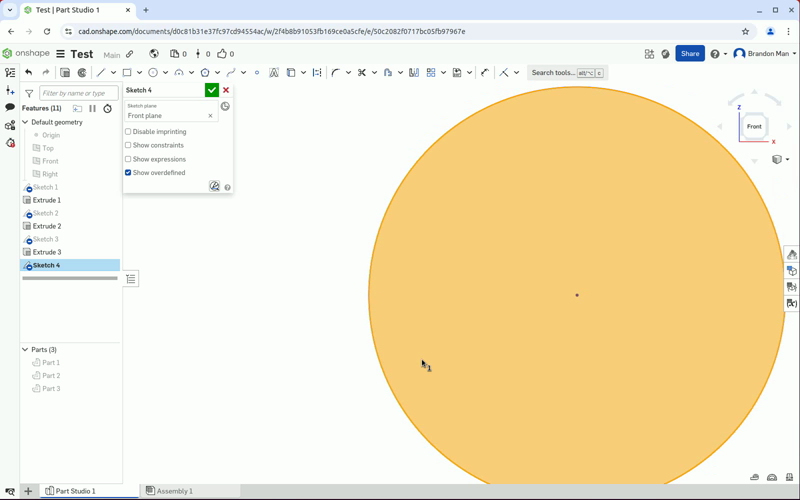
scroll(-6)
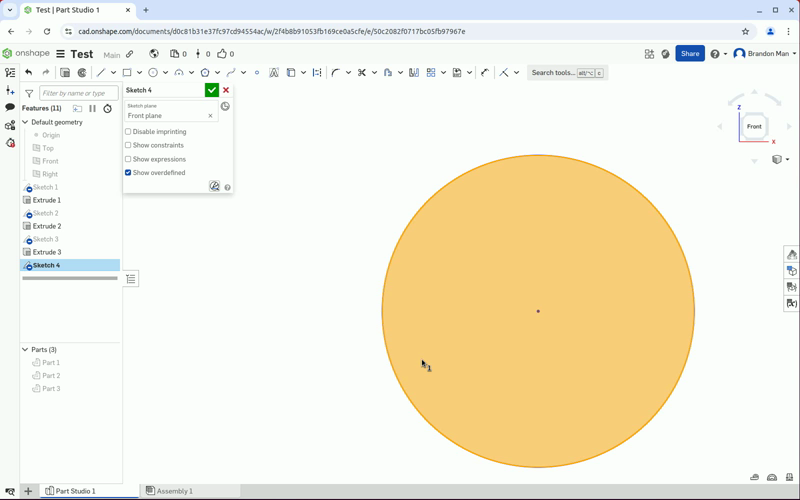
scroll(-6)
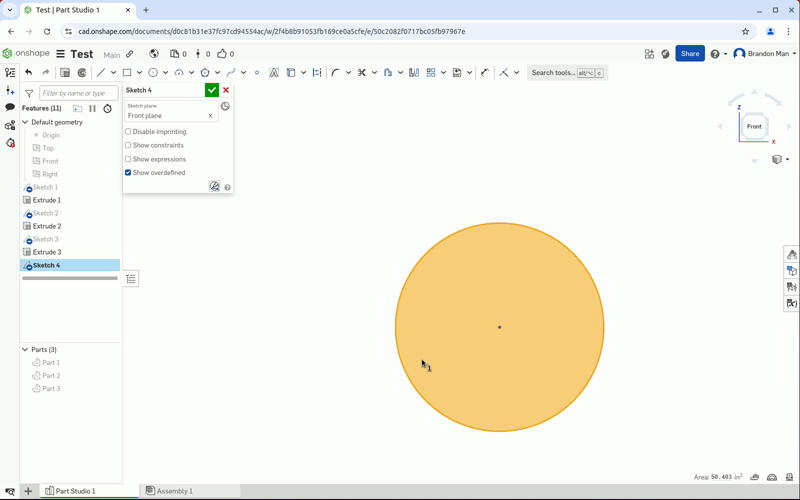
scroll(-6)
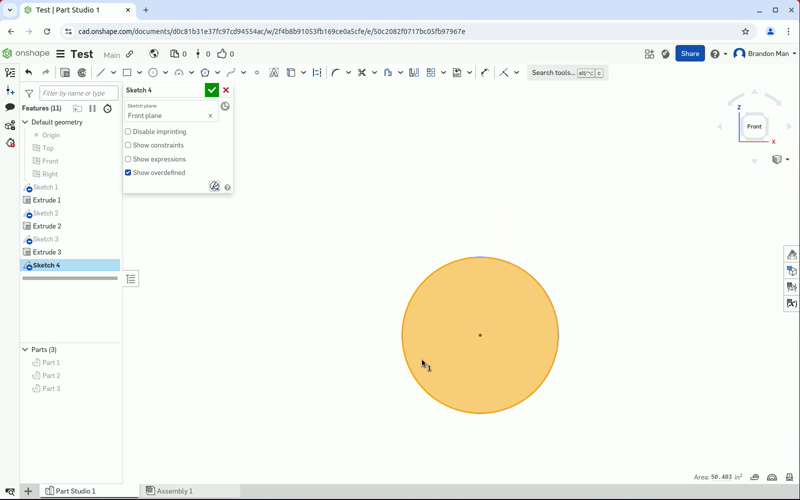
scroll(-6)
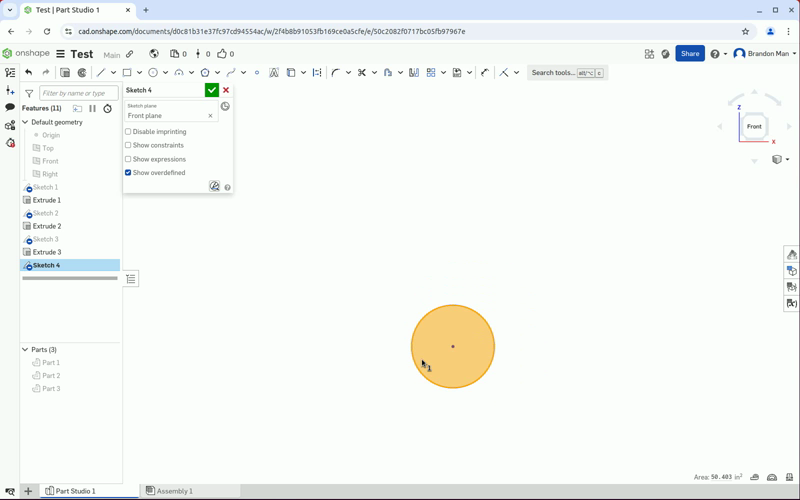
scroll(-6)
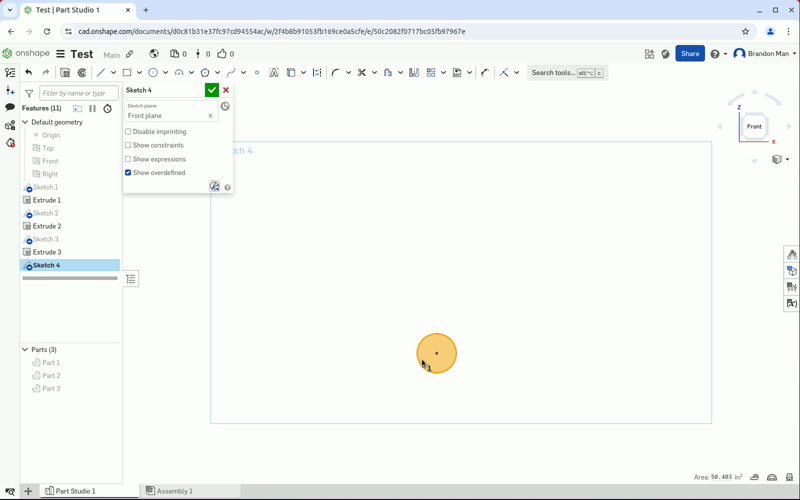
mouse_move(73, 352)
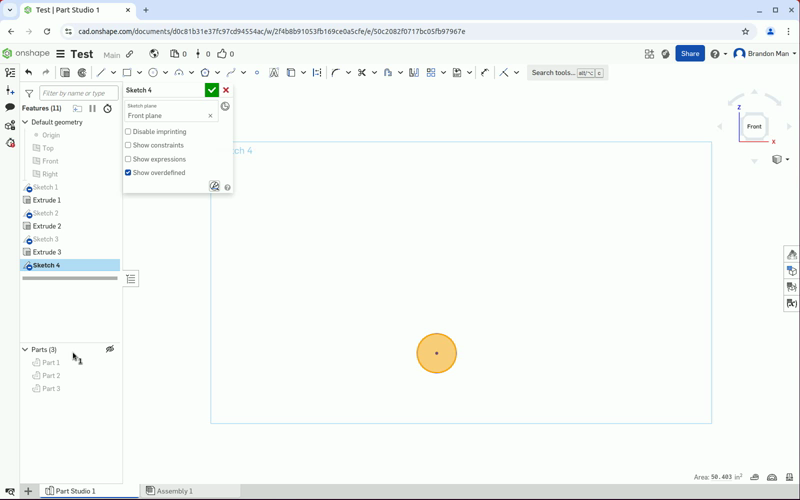
key(shift+y)
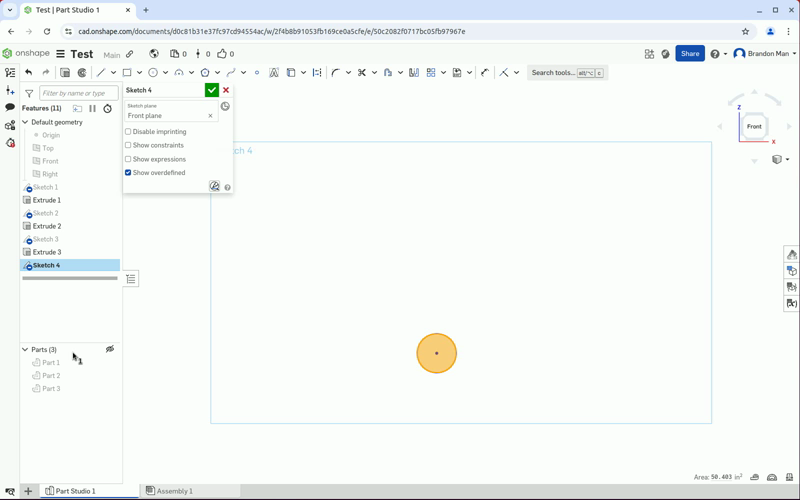
key(shift+e)
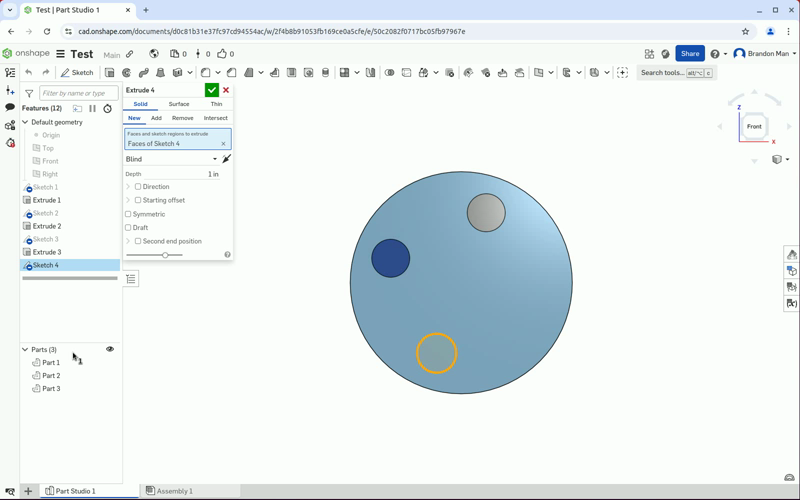
mouse_move(143, 106)
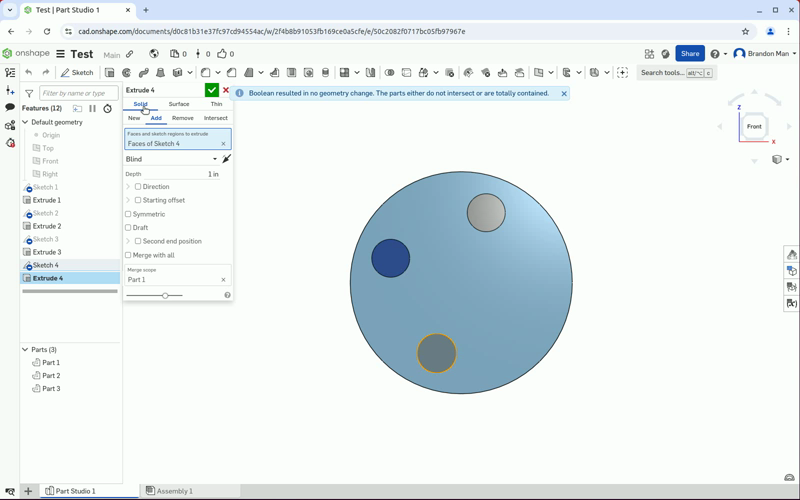
click(143, 106)
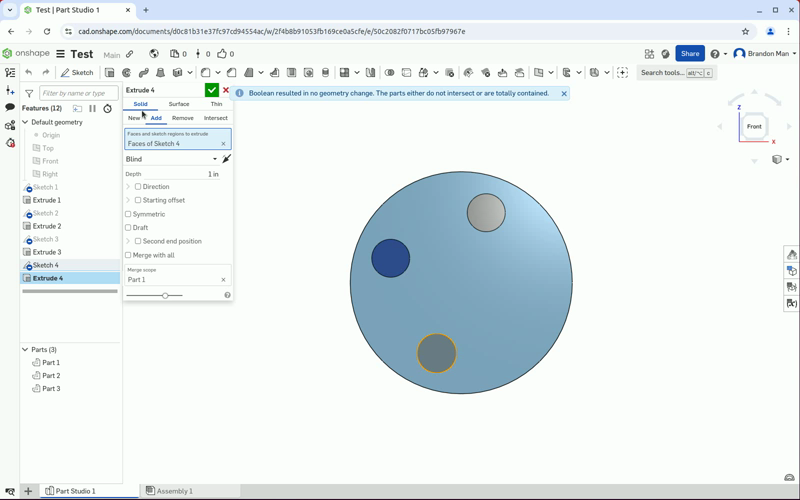
mouse_move(137, 120)
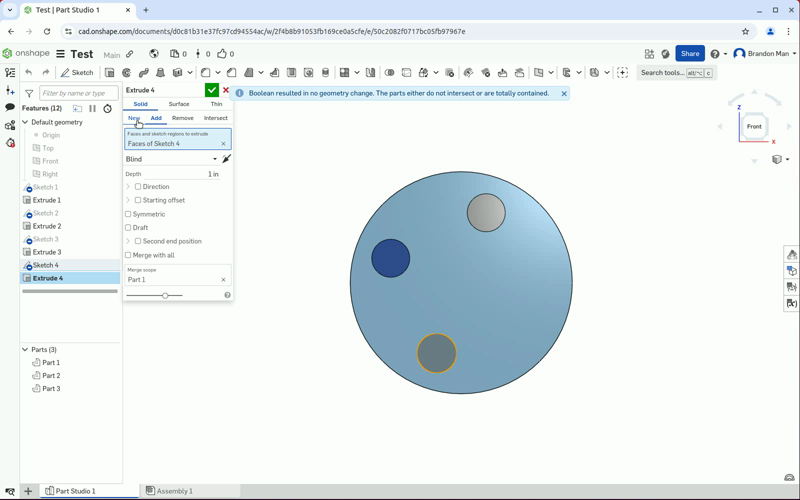
click(137, 120)
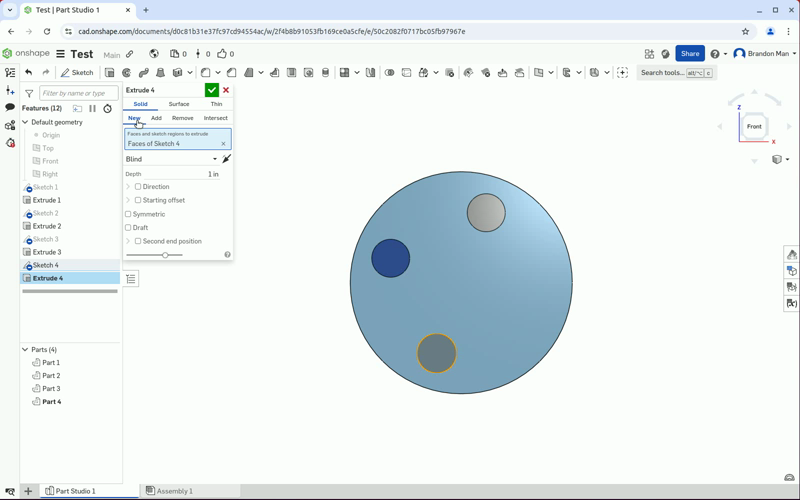
key(tab, 4)
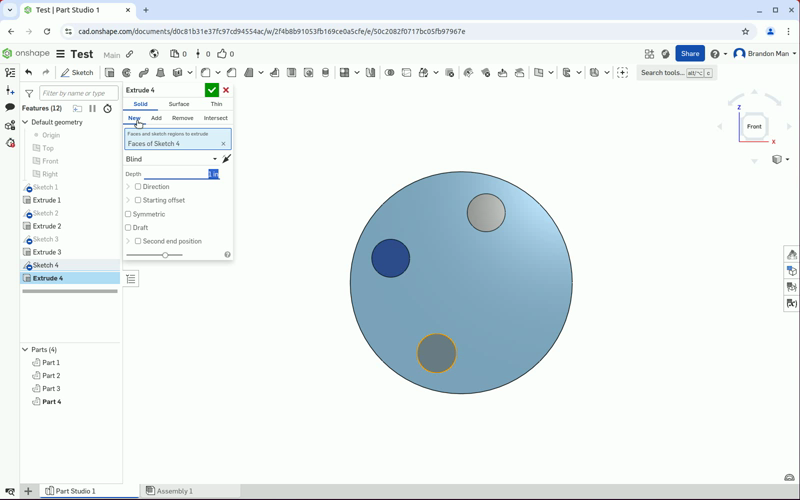
text(23.108)
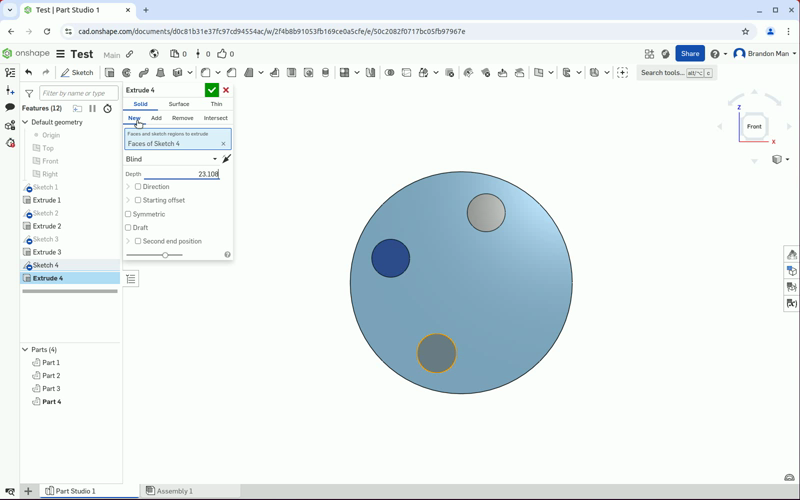
key(enter)
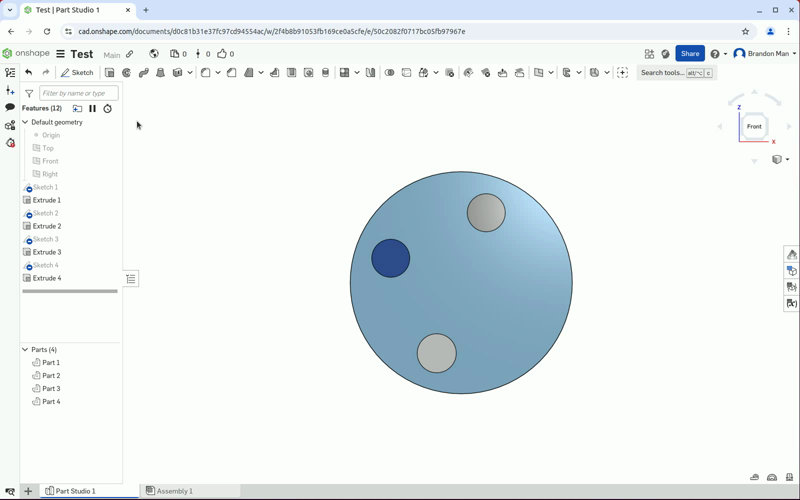
key(shift+h)
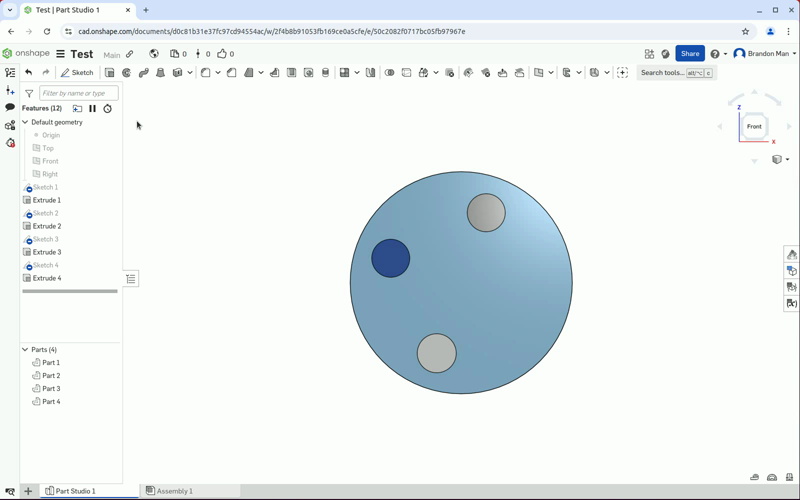
key(shift+h)
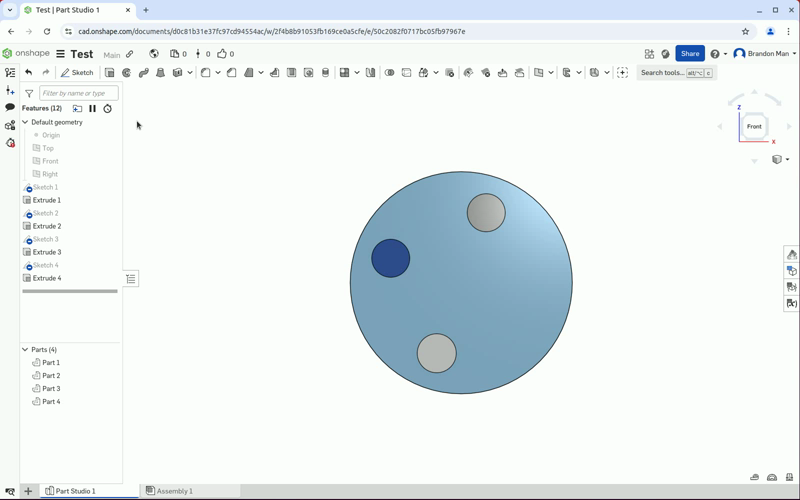
mouse_move(73, 189)
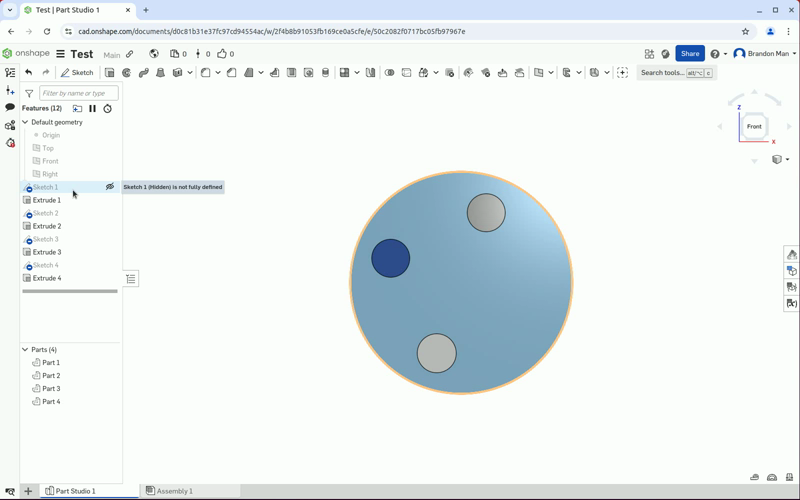
click(73, 189)
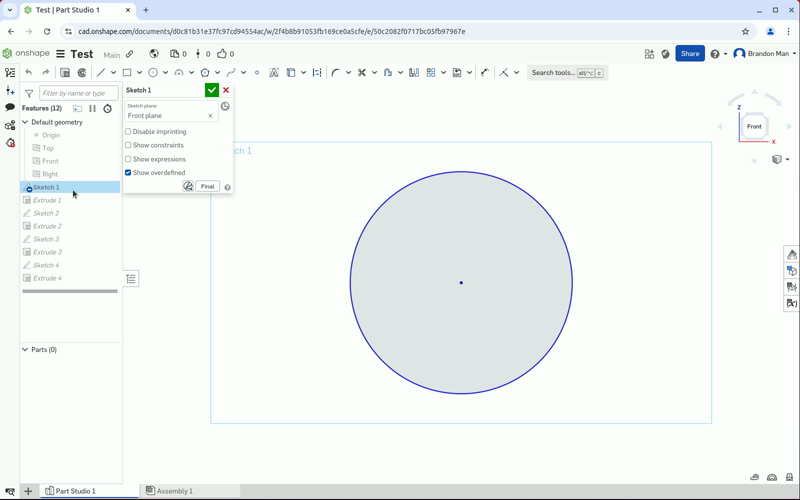
mouse_move(229, 92)
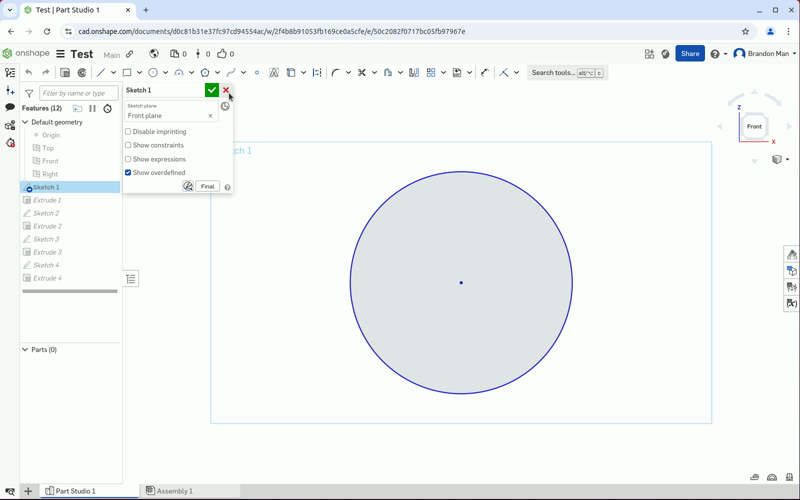
click(229, 92)
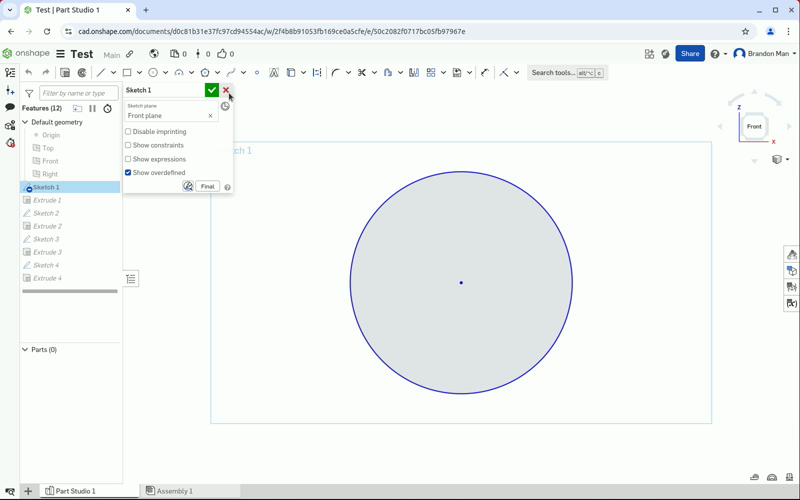
key(shift+s)
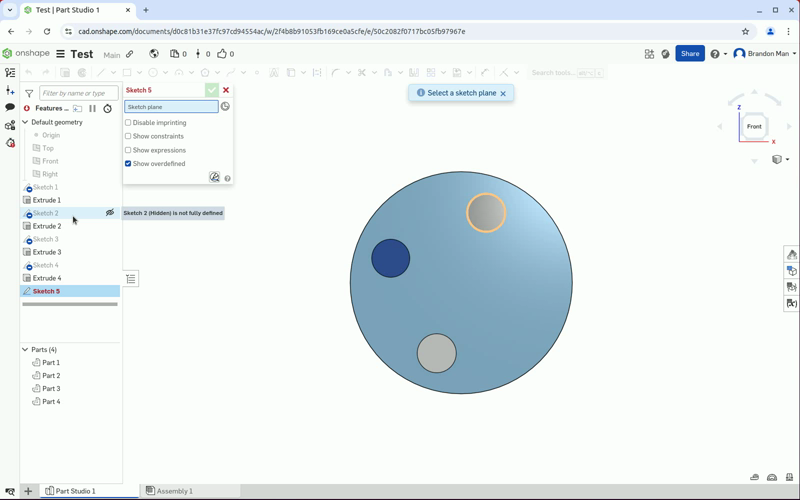
scroll(3)
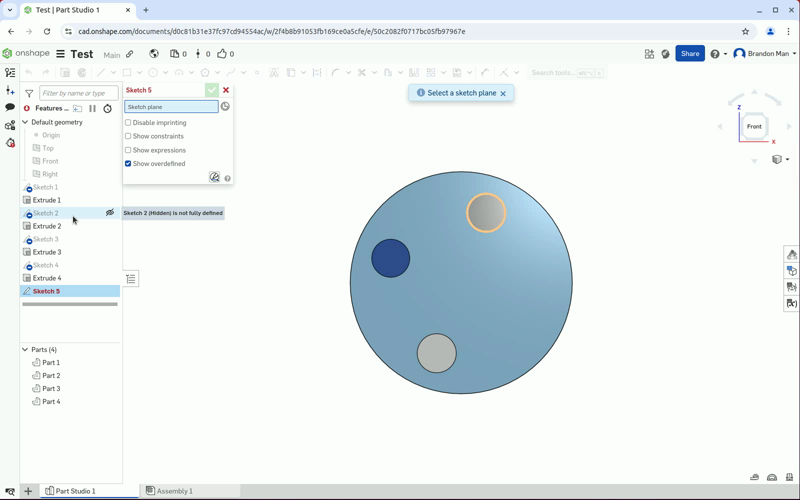
mouse_move(73, 163)
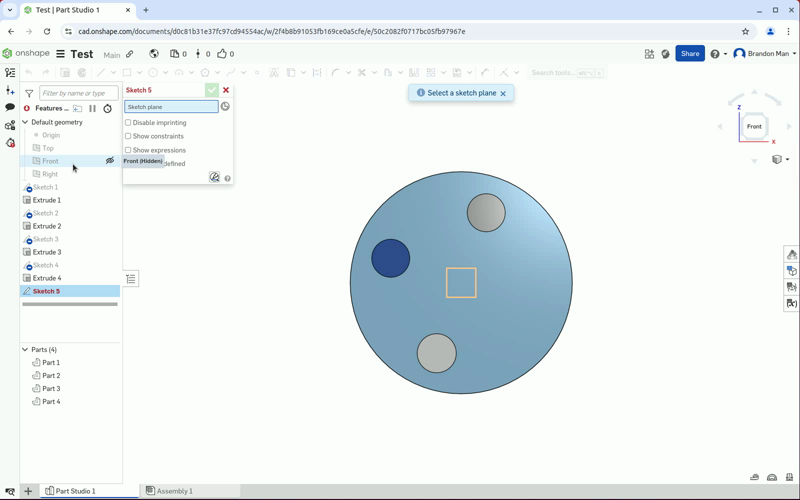
click(73, 163)
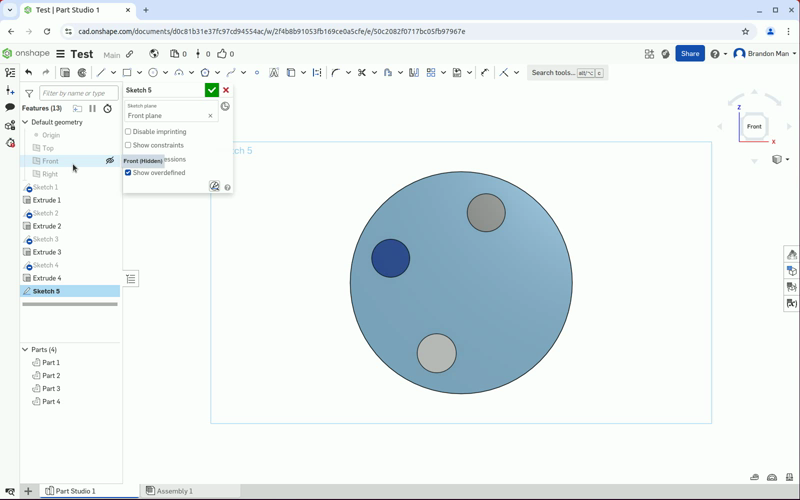
mouse_move(73, 352)
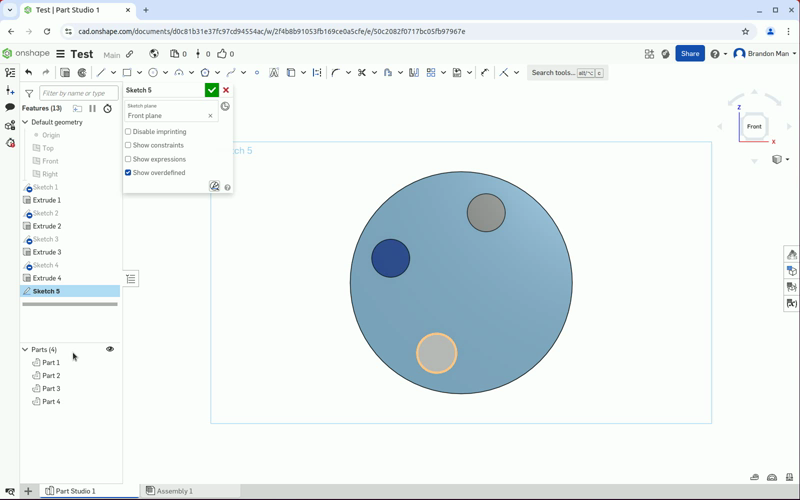
key(y)
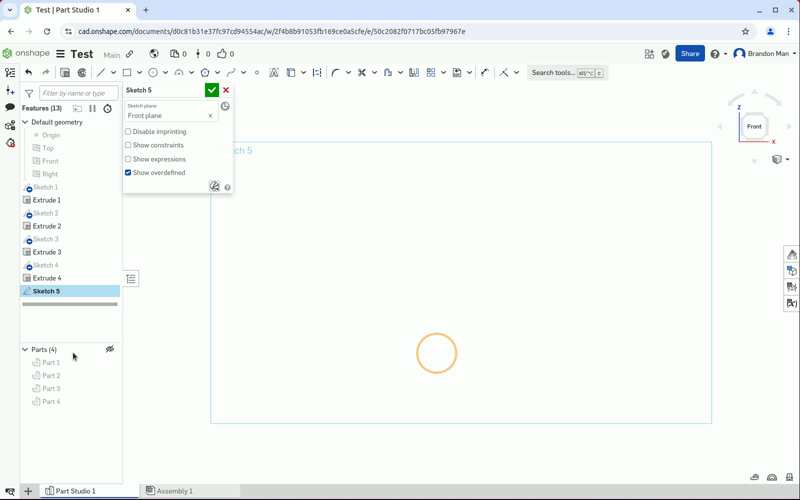
key(c)
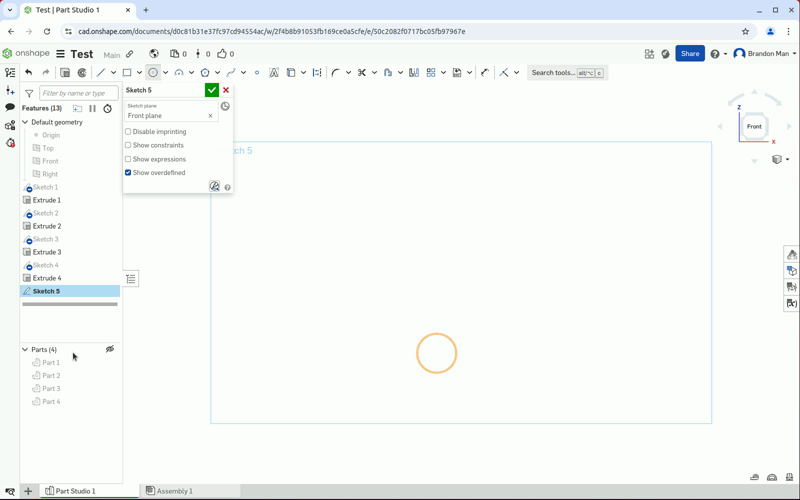
key_down(shift)
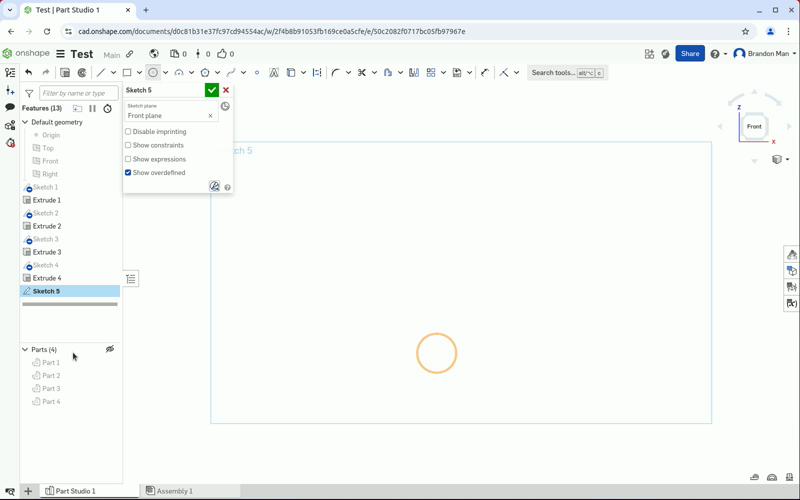
mouse_move(531, 307)
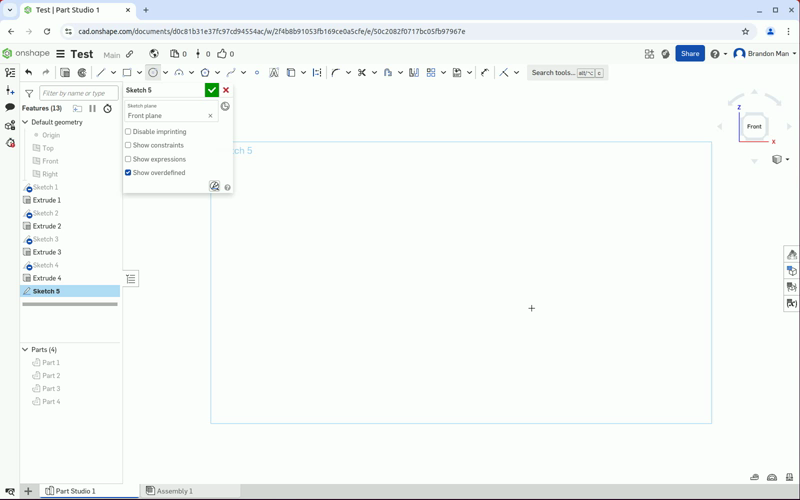
click(531, 307)
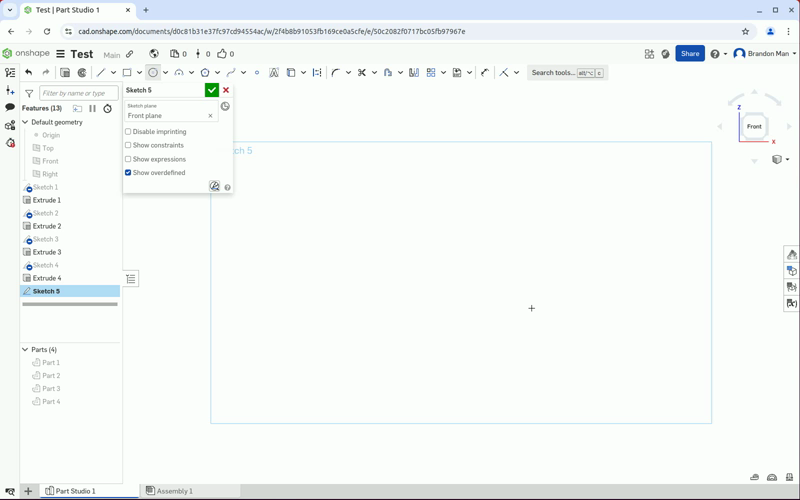
key_up(shift)
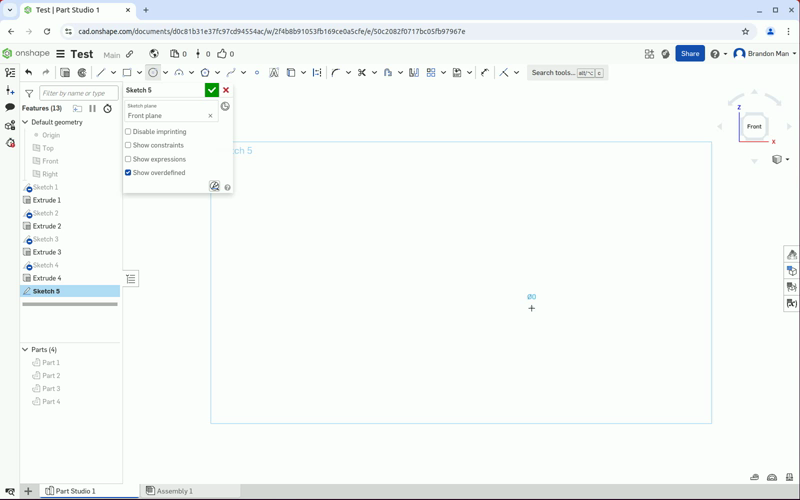
mouse_move(550, 307)
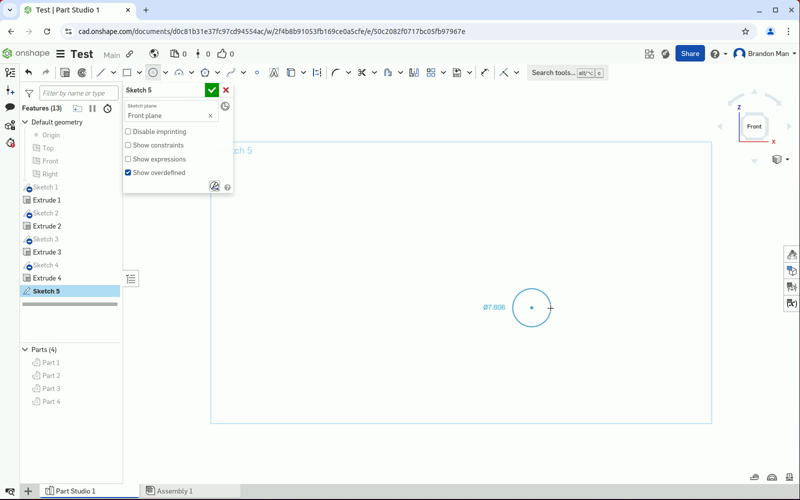
click(550, 307)
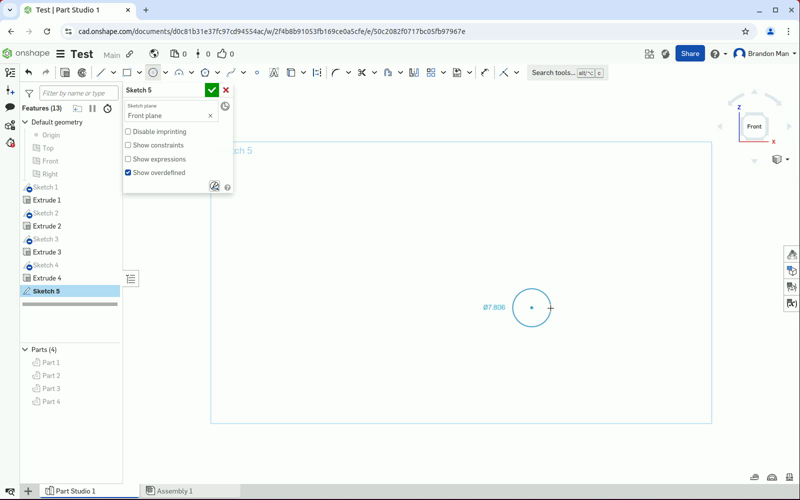
key(esc)
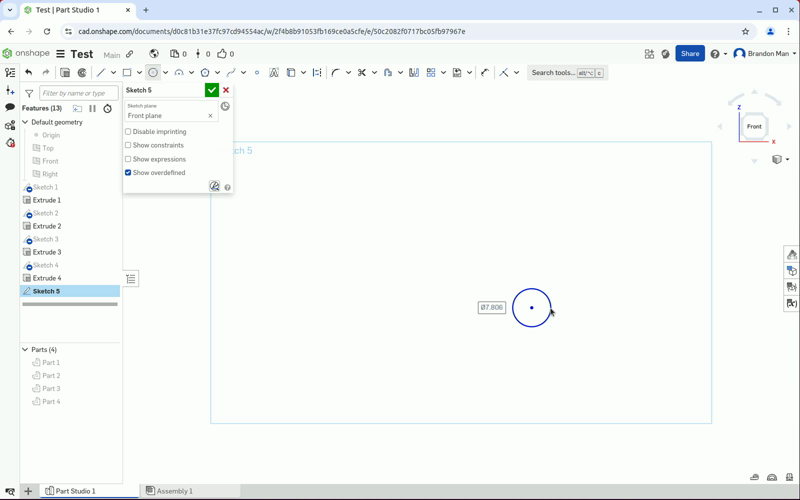
mouse_move(515, 308)
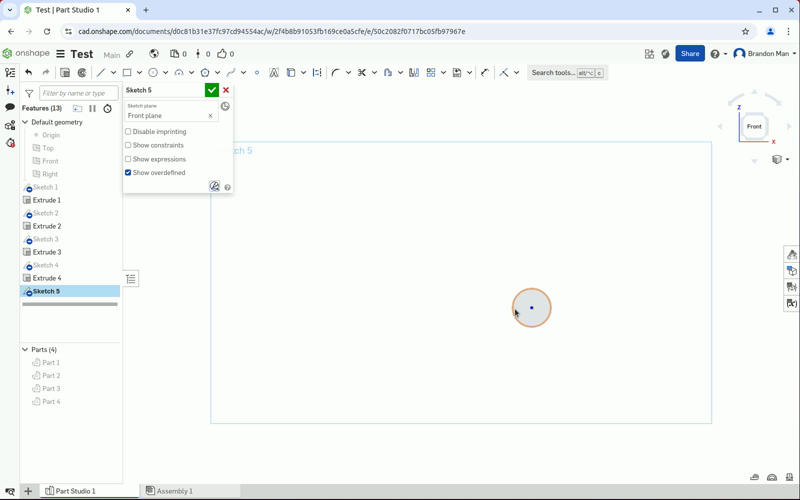
scroll(6)
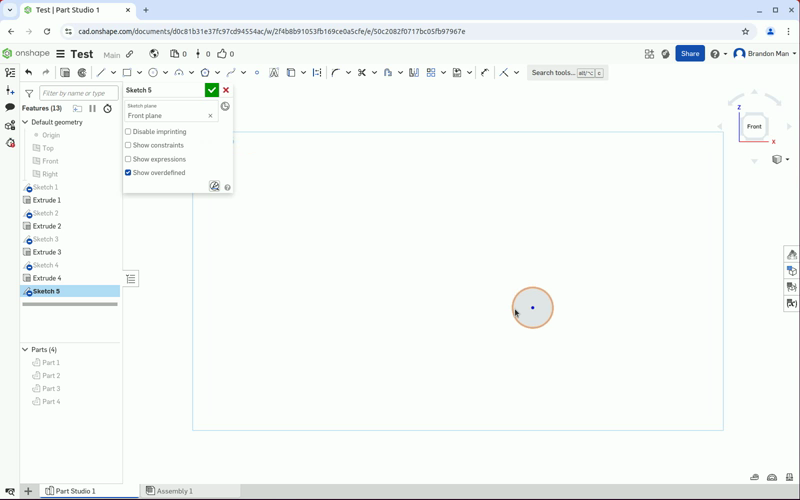
scroll(6)
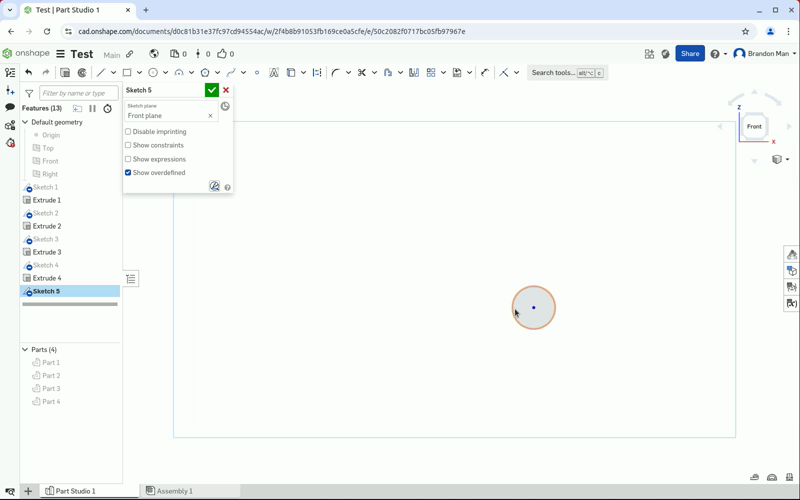
scroll(6)
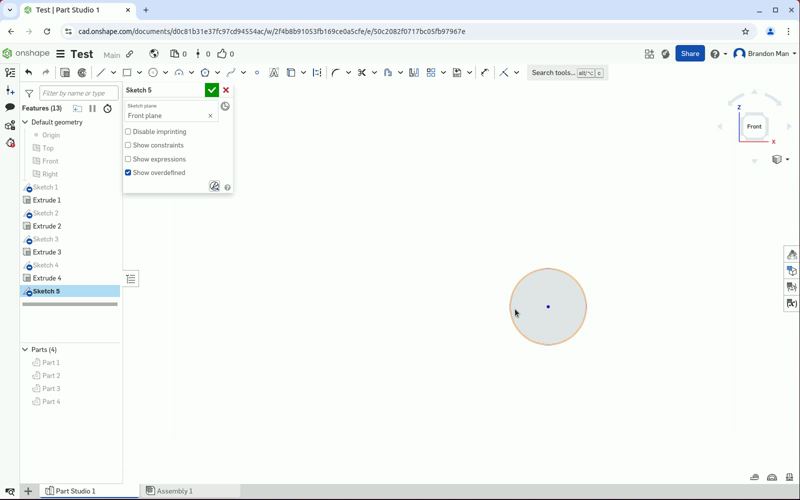
scroll(6)
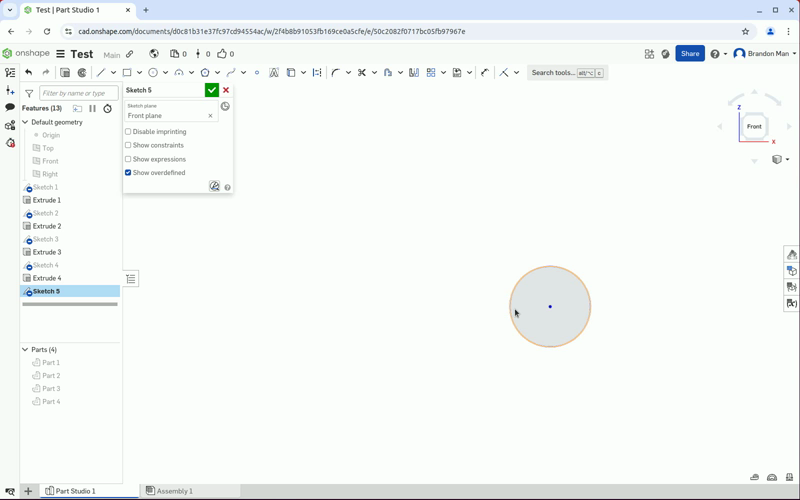
scroll(6)
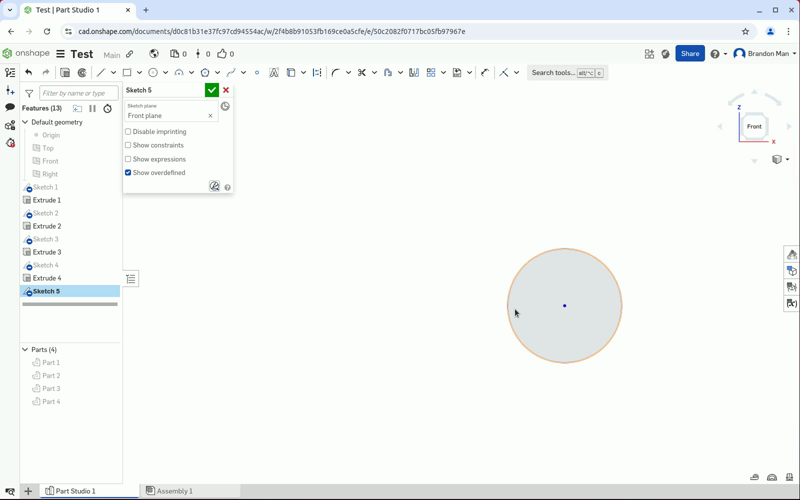
scroll(6)
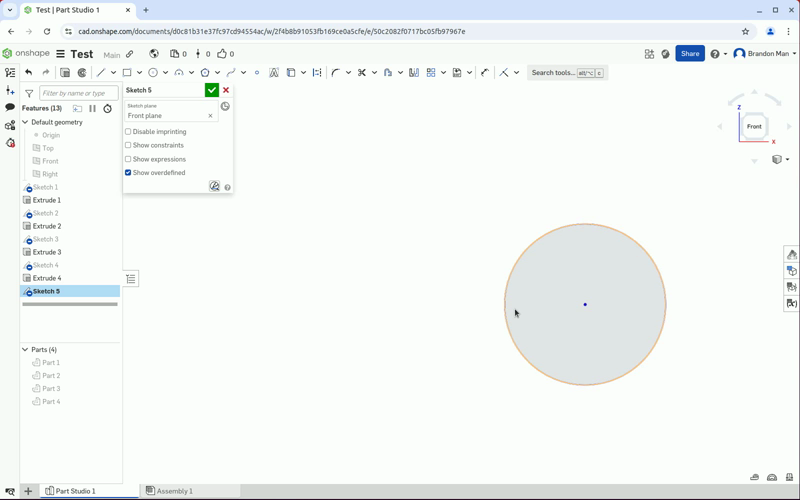
scroll(6)
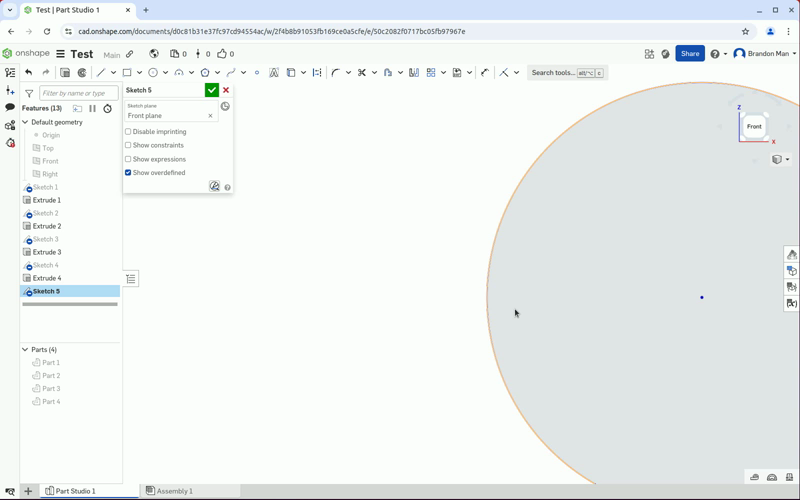
click(515, 308)
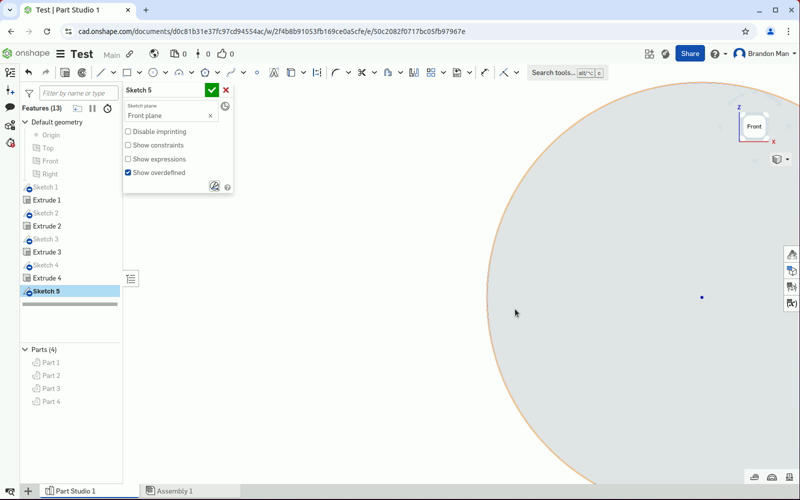
scroll(-6)
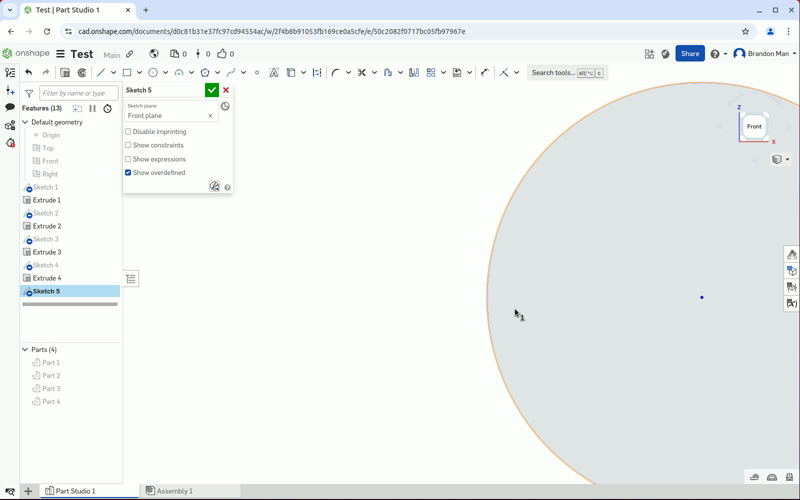
scroll(-6)
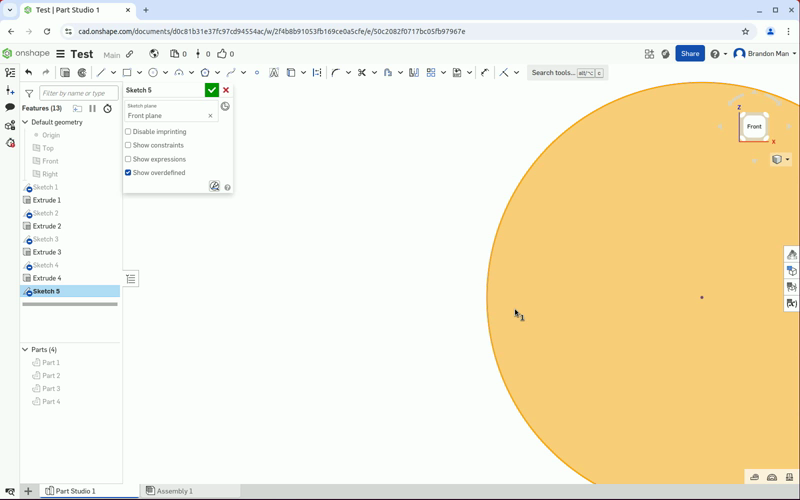
scroll(-6)
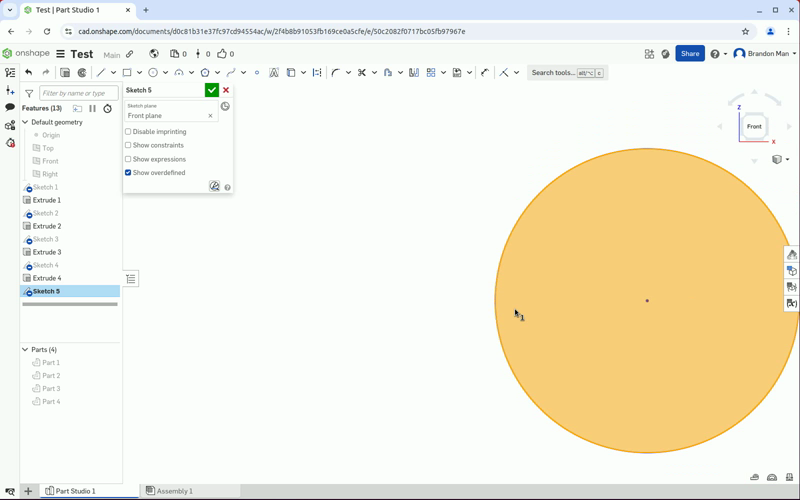
scroll(-6)
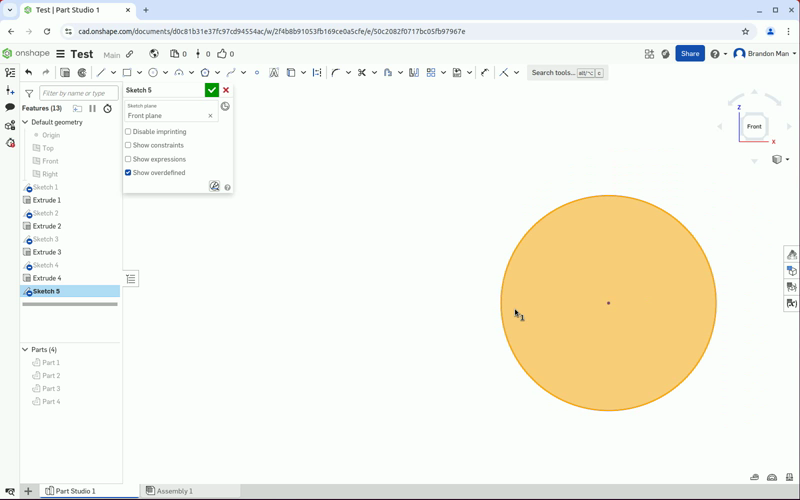
scroll(-6)
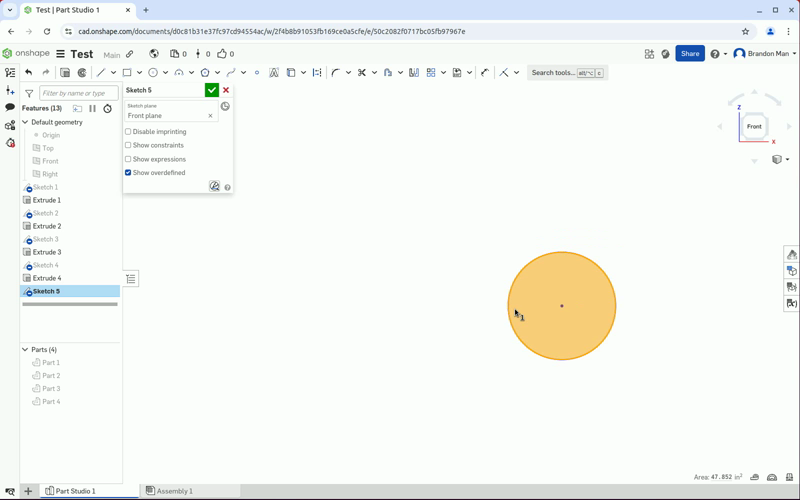
scroll(-6)
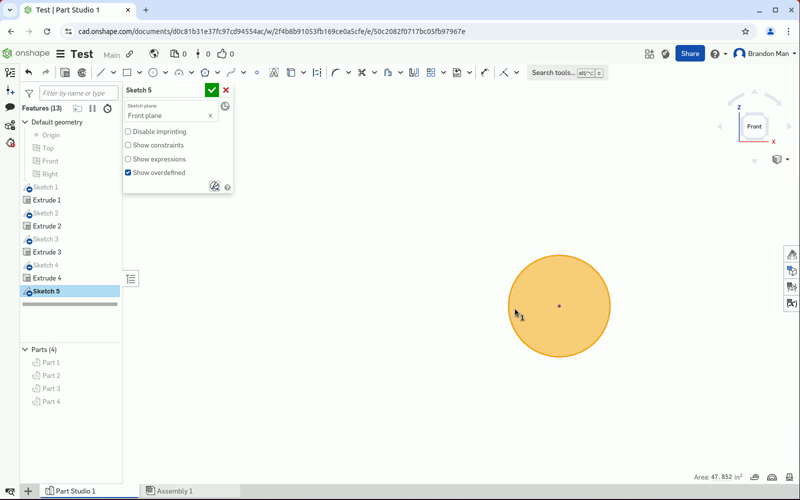
scroll(-6)
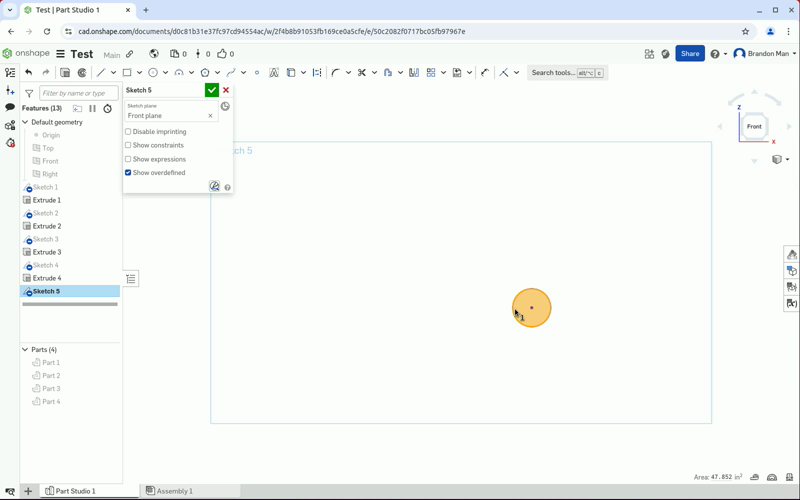
mouse_move(73, 352)
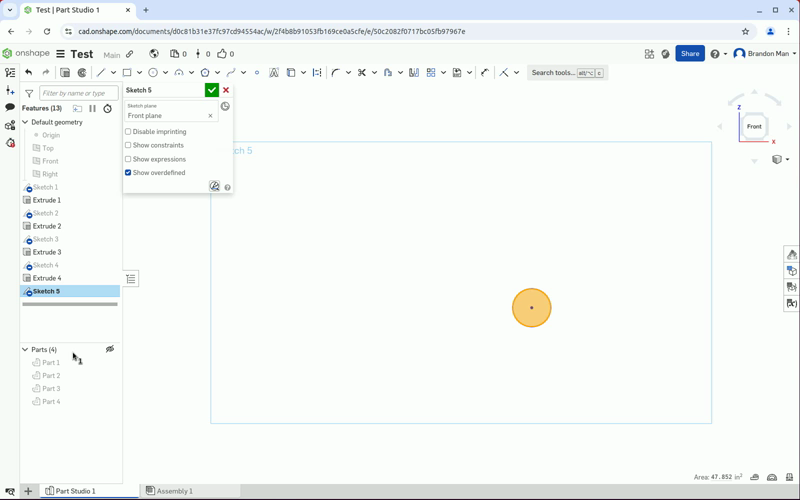
key(shift+y)
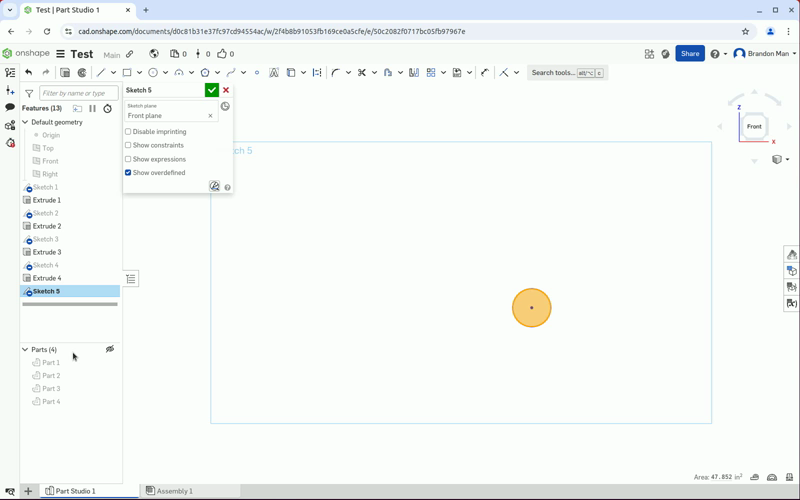
key(shift+e)
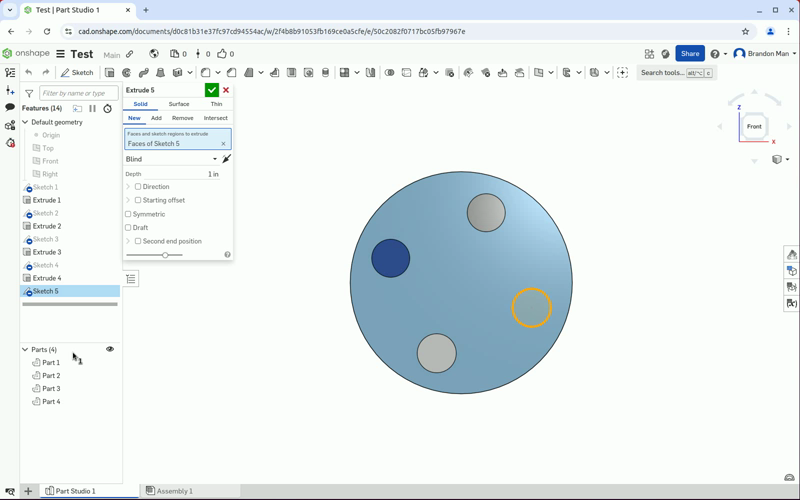
mouse_move(143, 106)
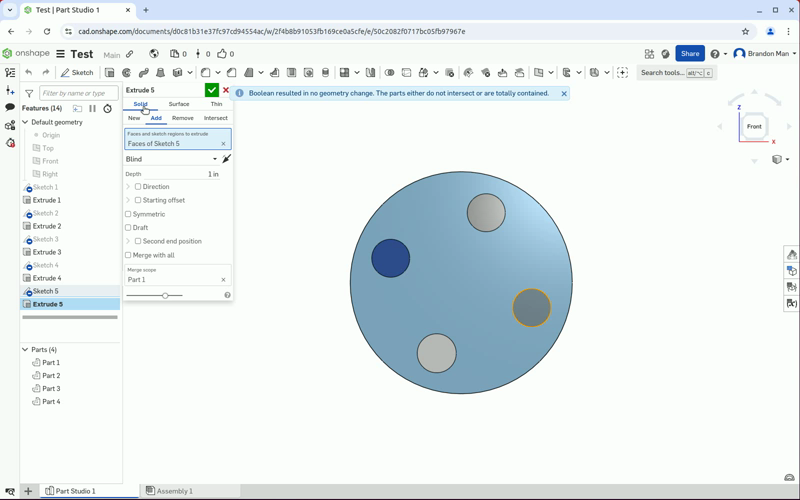
click(143, 106)
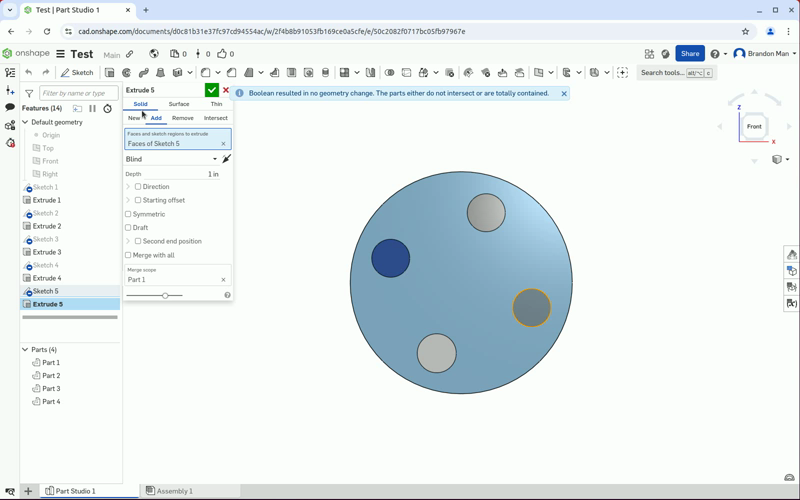
mouse_move(137, 120)
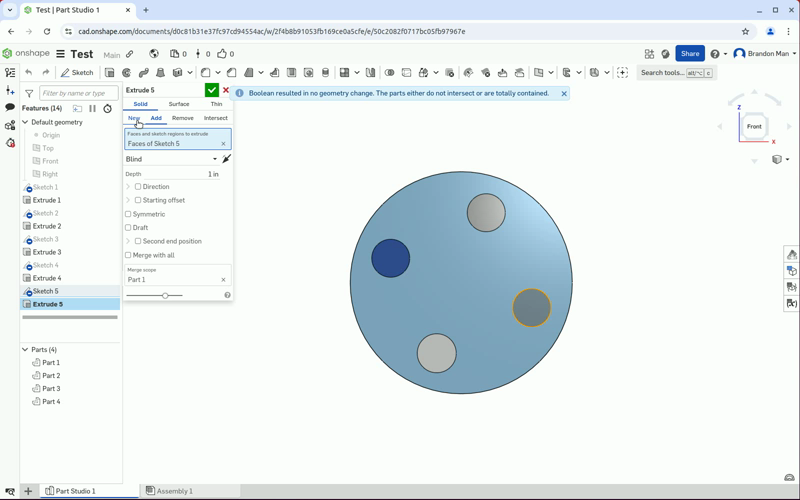
click(137, 120)
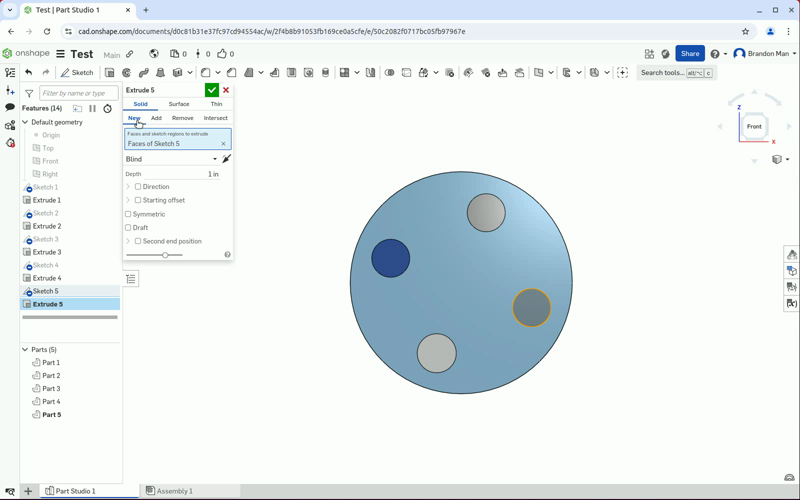
key(tab, 4)
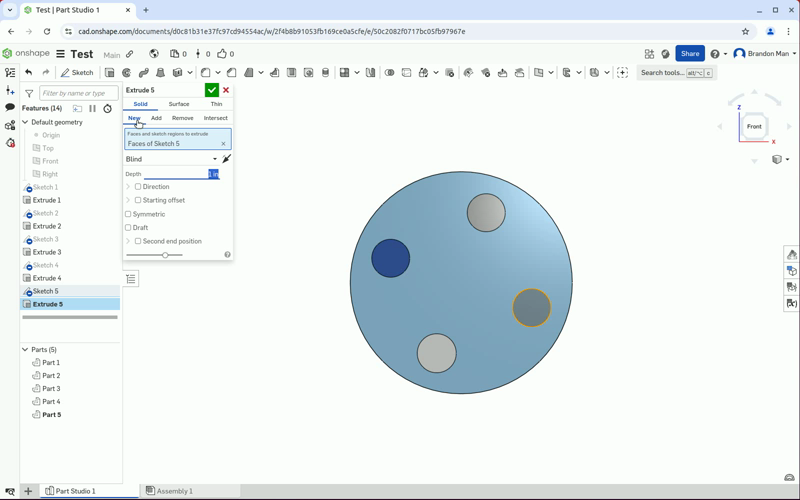
text(23.108)
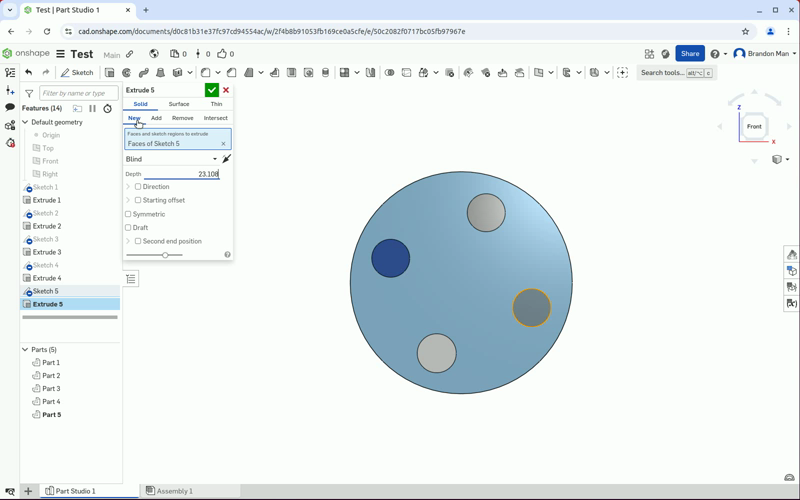
key(enter)
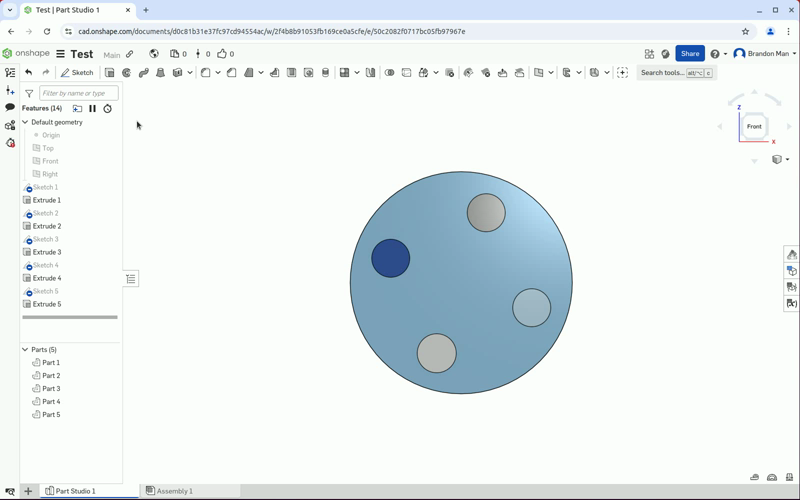
key(shift+h)
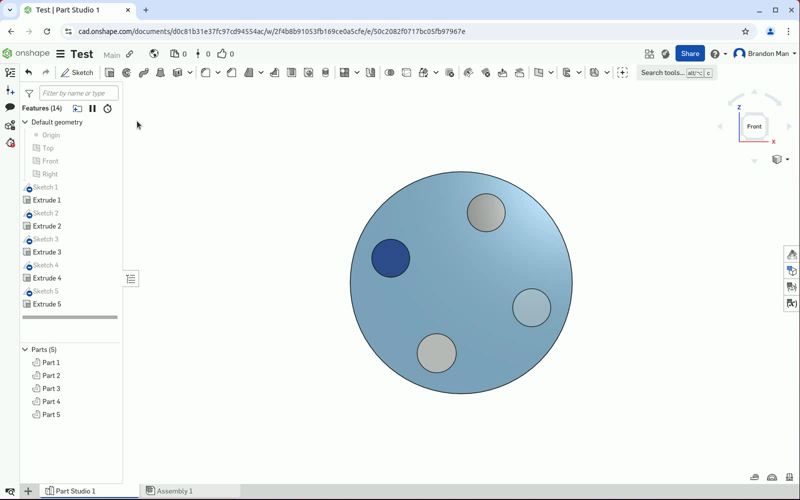
key(shift+h)
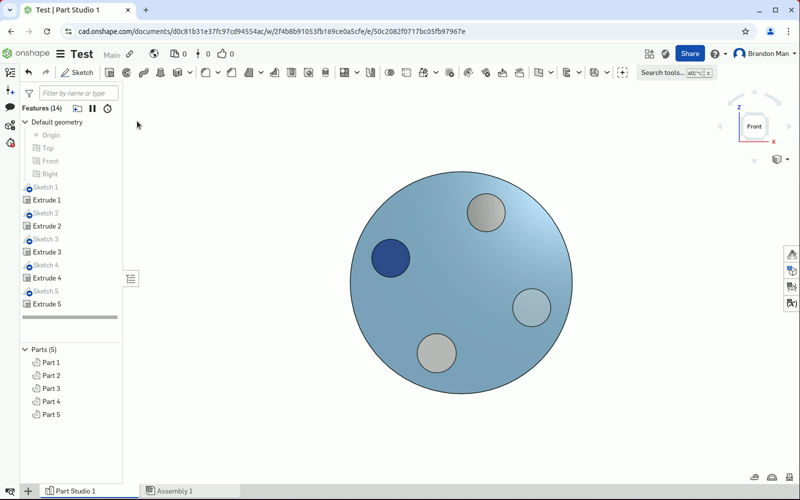
mouse_move(73, 189)
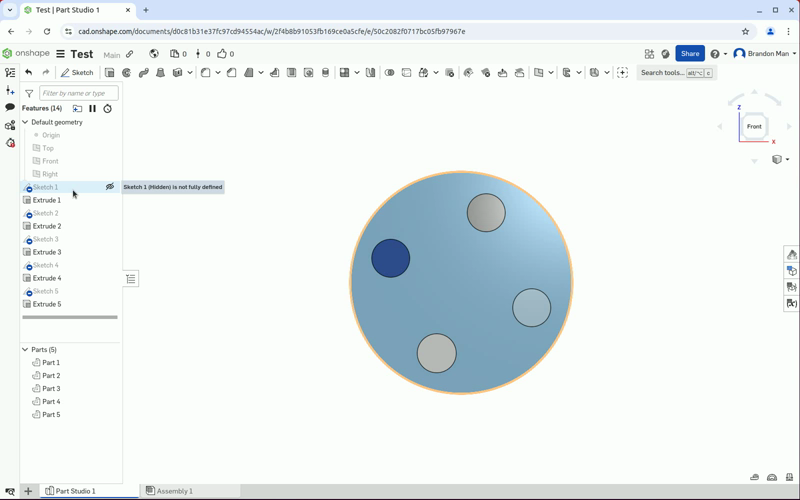
click(73, 189)
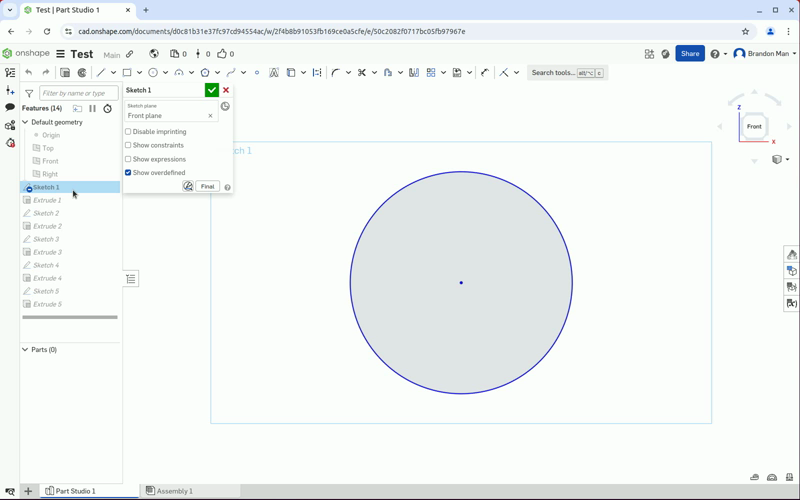
mouse_move(229, 92)
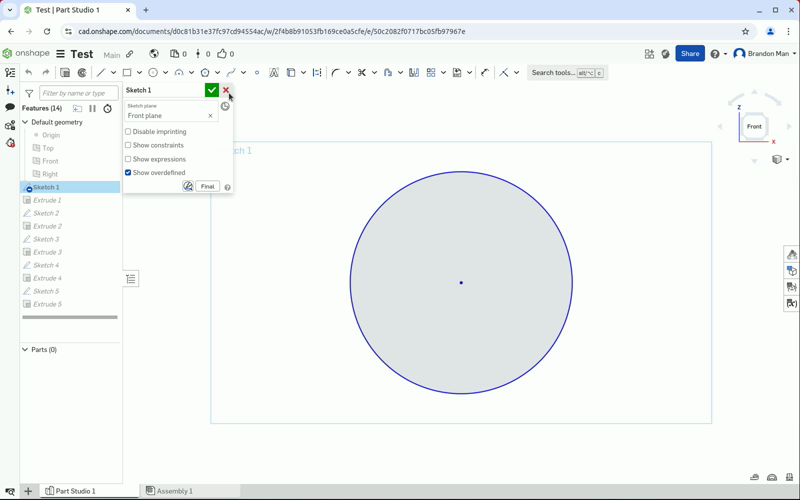
click(229, 92)
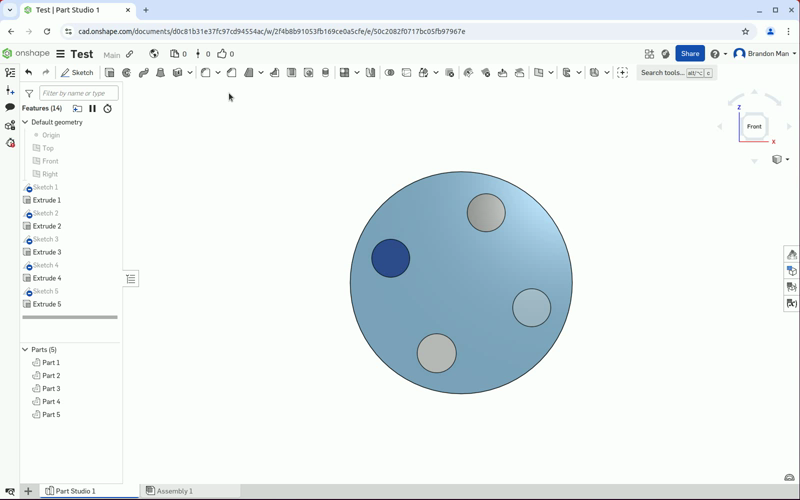
mouse_move(541, 75)
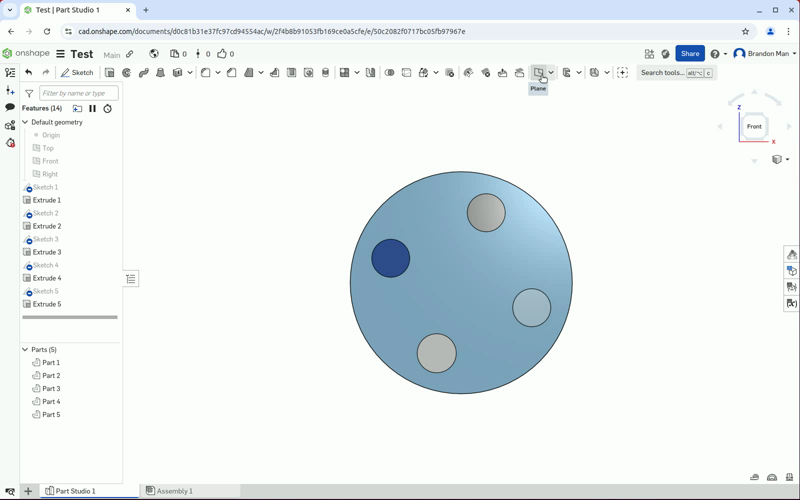
click(541, 75)
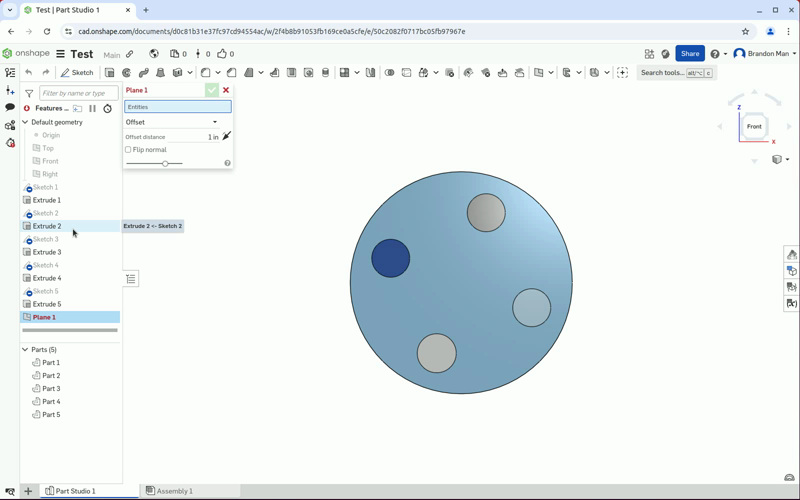
scroll(3)
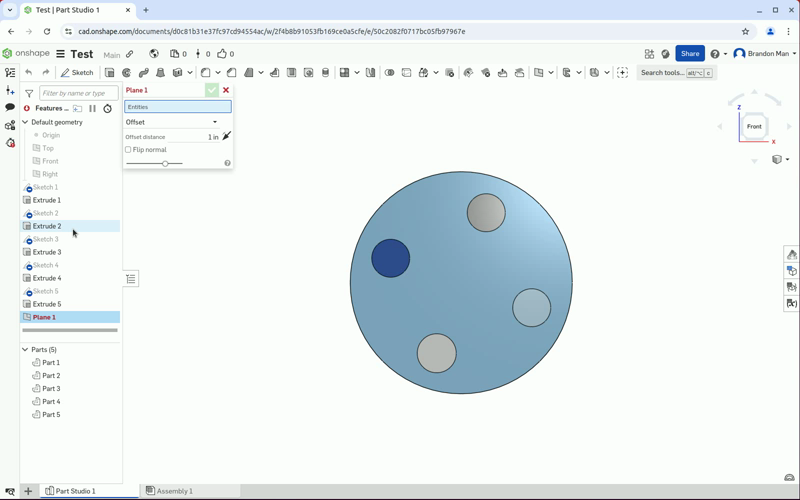
mouse_move(73, 163)
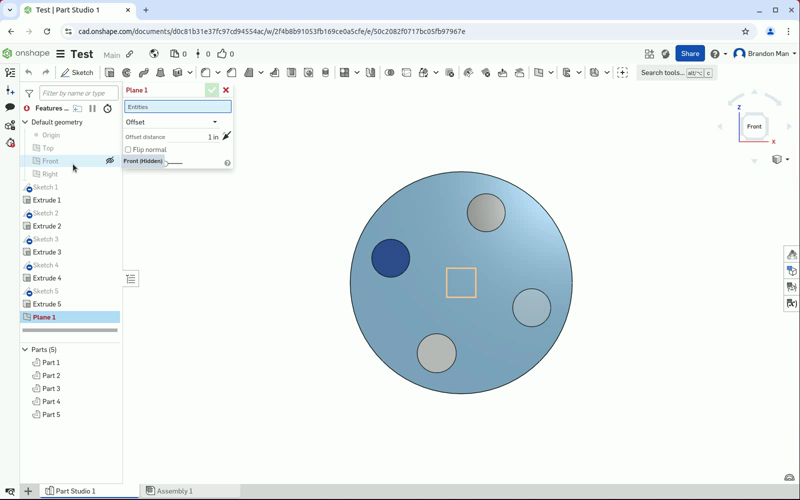
click(73, 163)
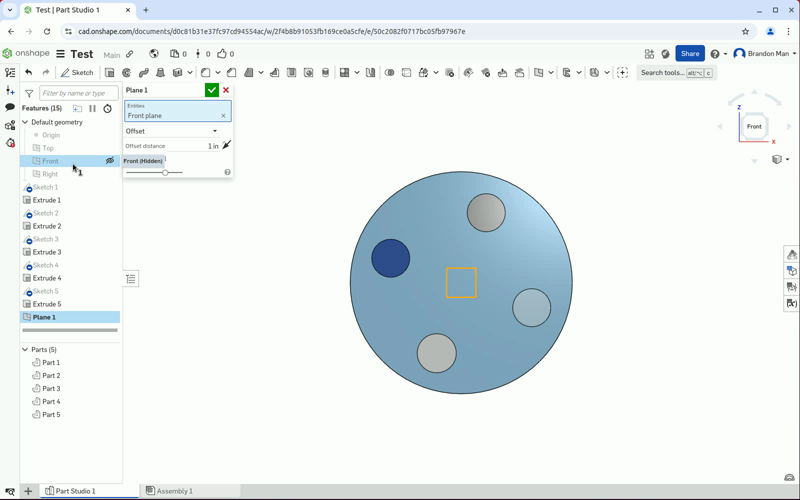
key(tab, 2)
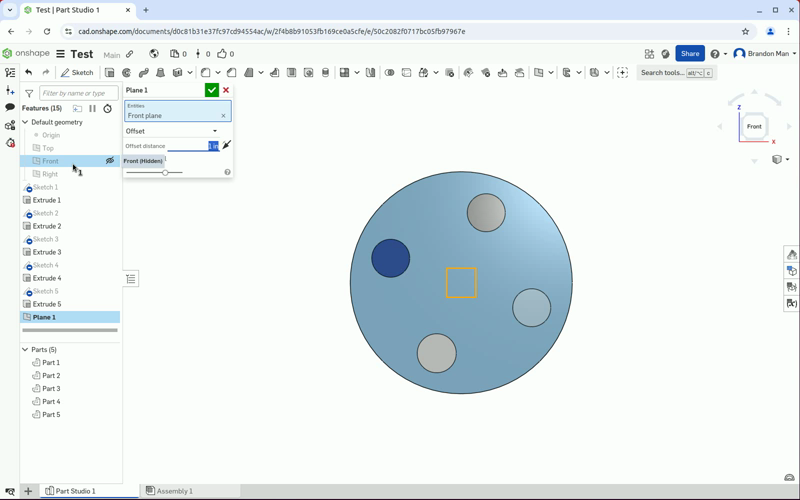
text(7.703)
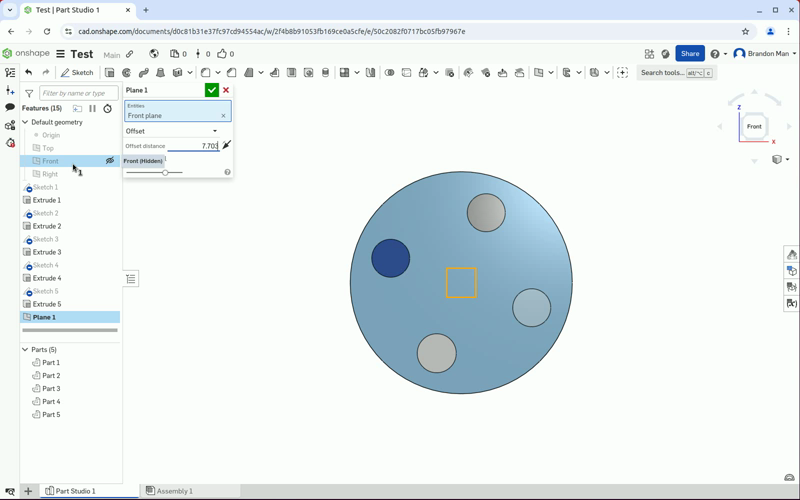
key(enter, 2)
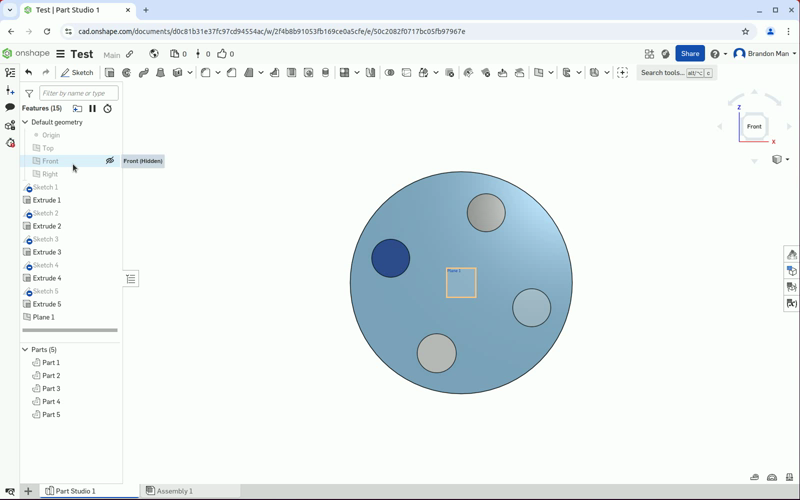
key(shift+s)
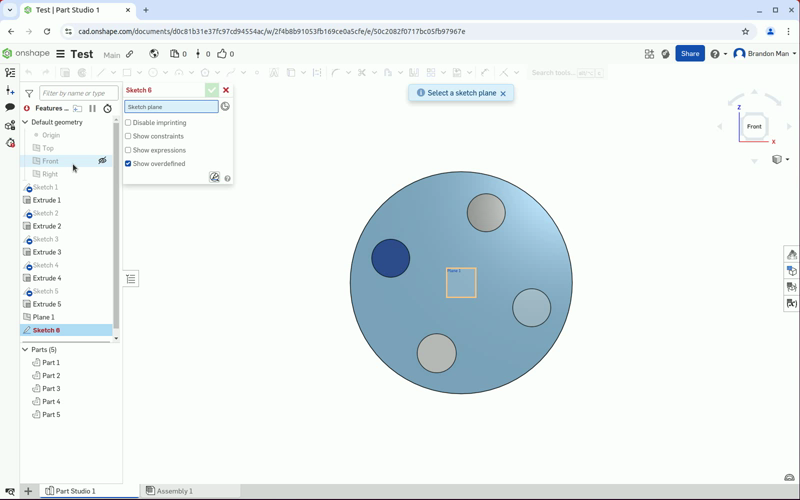
mouse_move(69, 319)
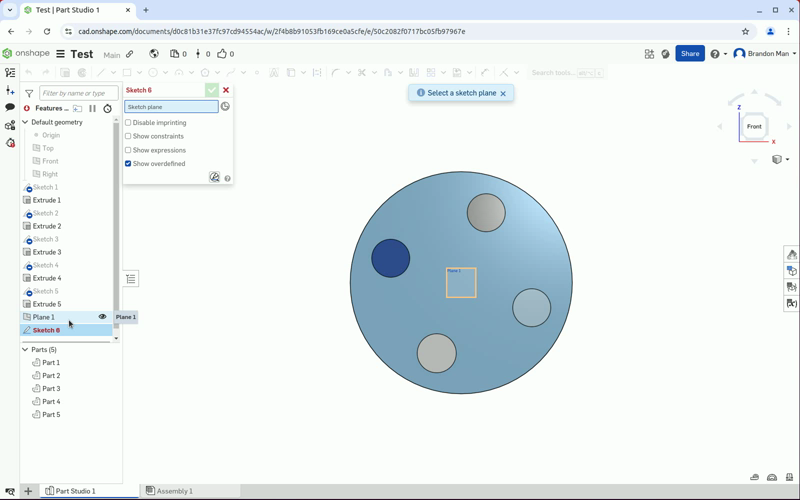
click(69, 319)
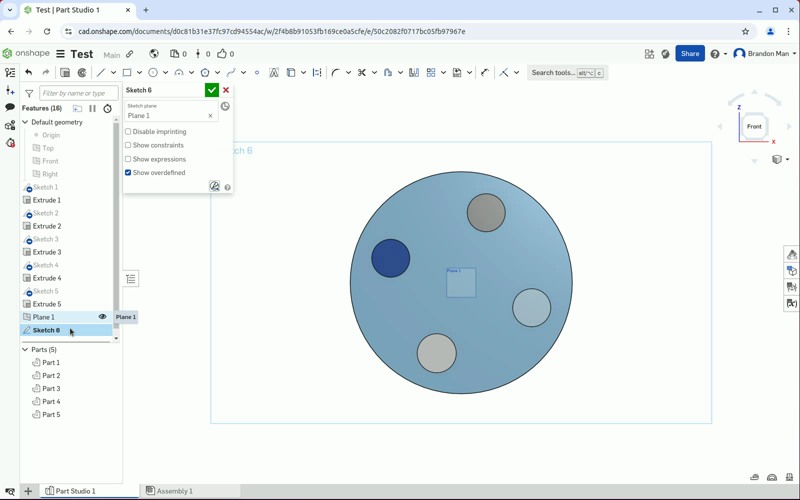
mouse_move(73, 352)
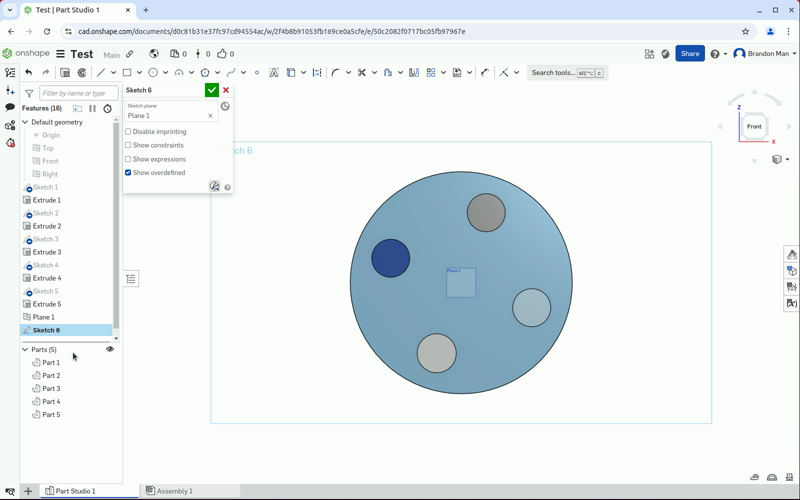
key(y)
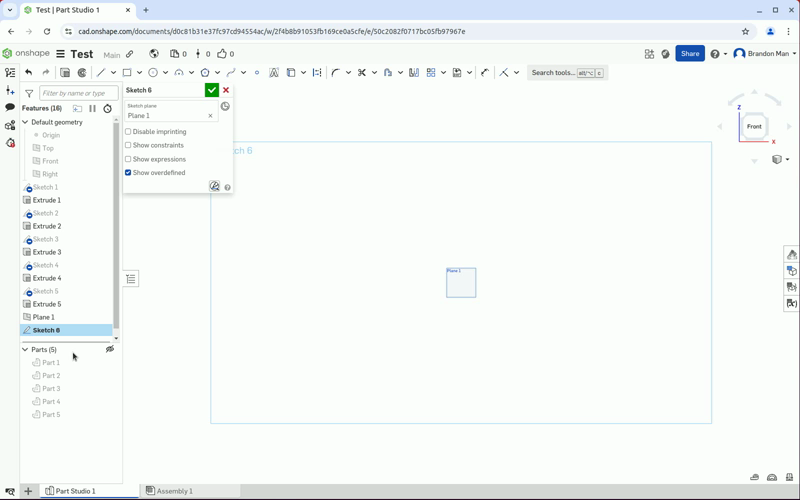
key(c)
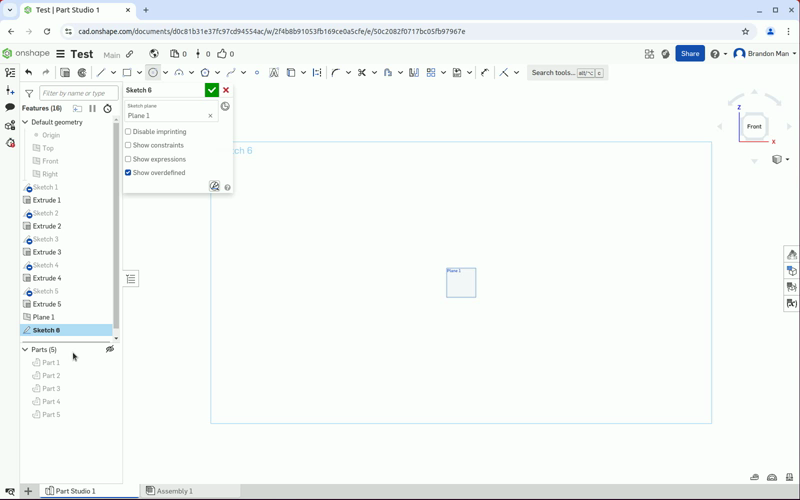
key_down(shift)
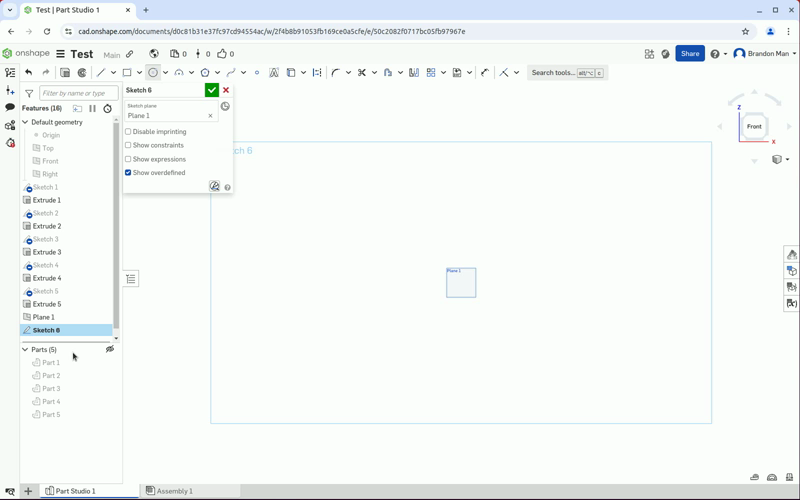
mouse_move(460, 282)
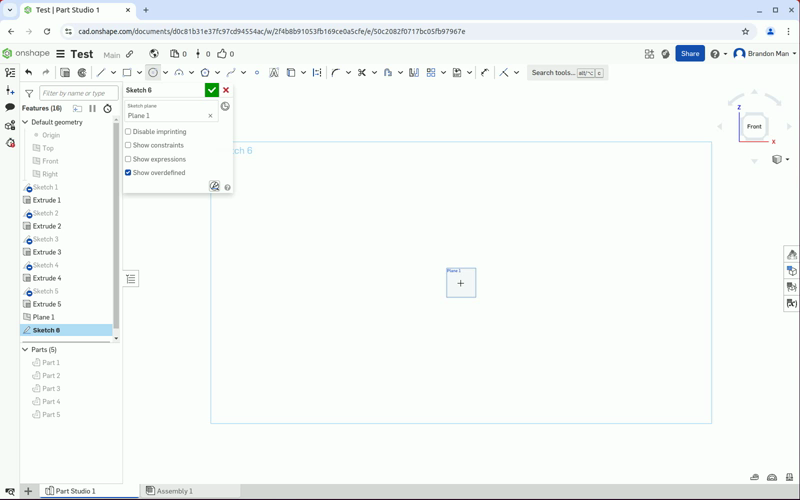
click(460, 282)
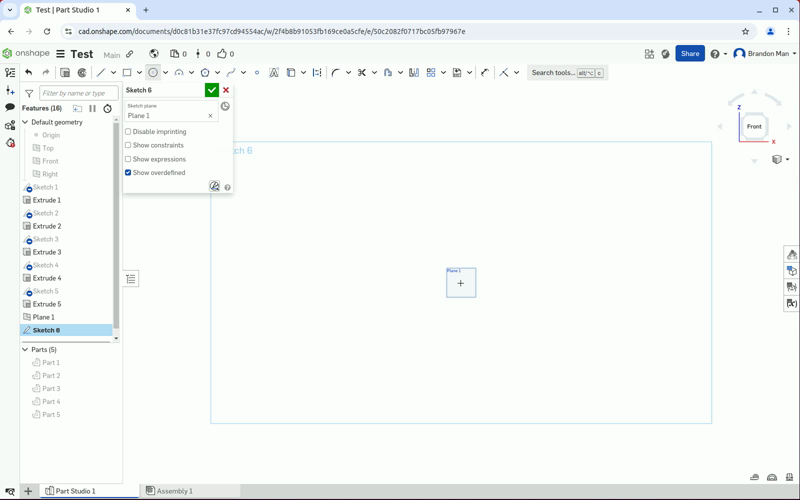
key_up(shift)
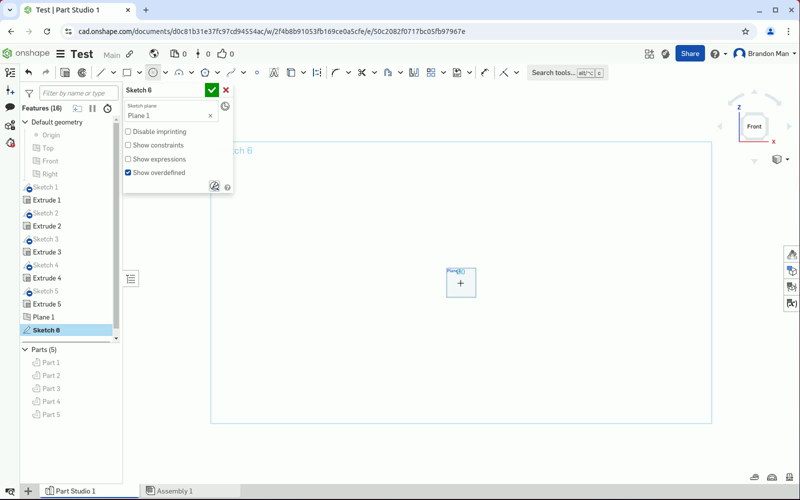
mouse_move(480, 282)
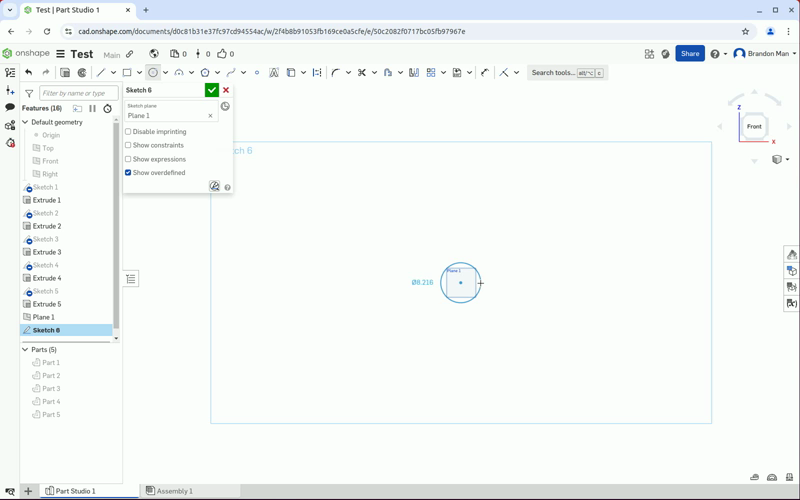
click(480, 282)
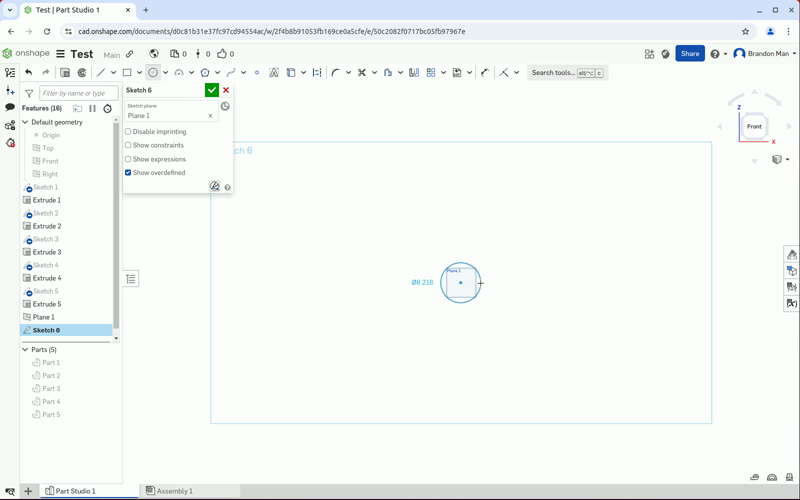
key(esc)
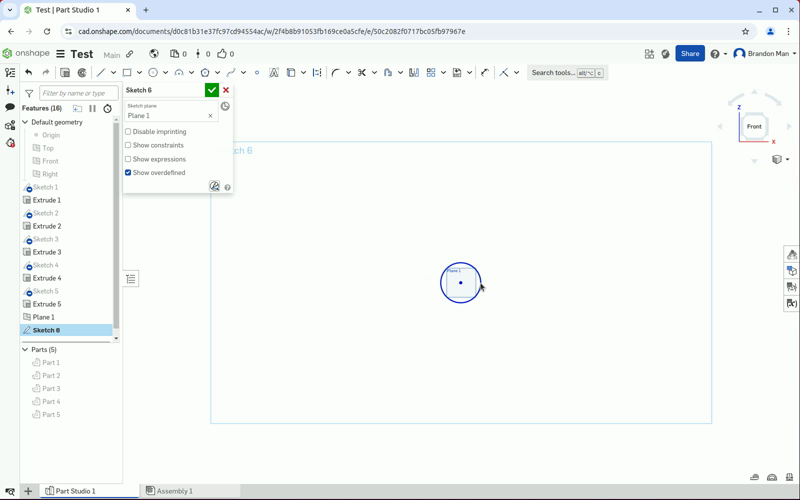
mouse_move(448, 275)
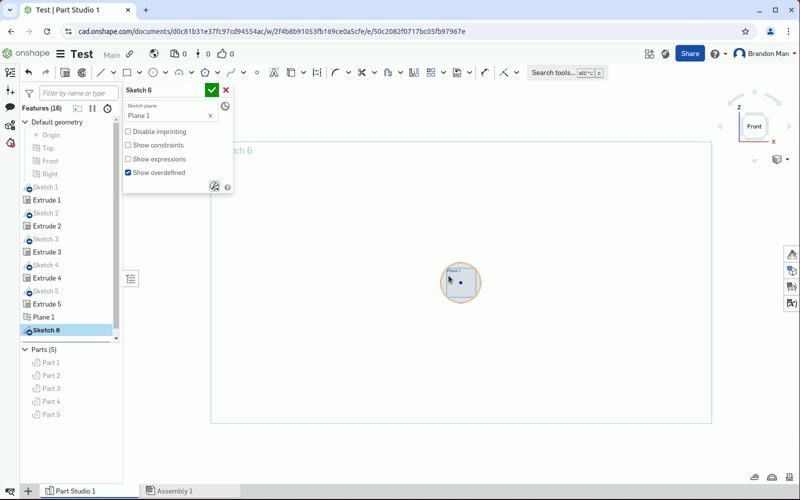
scroll(6)
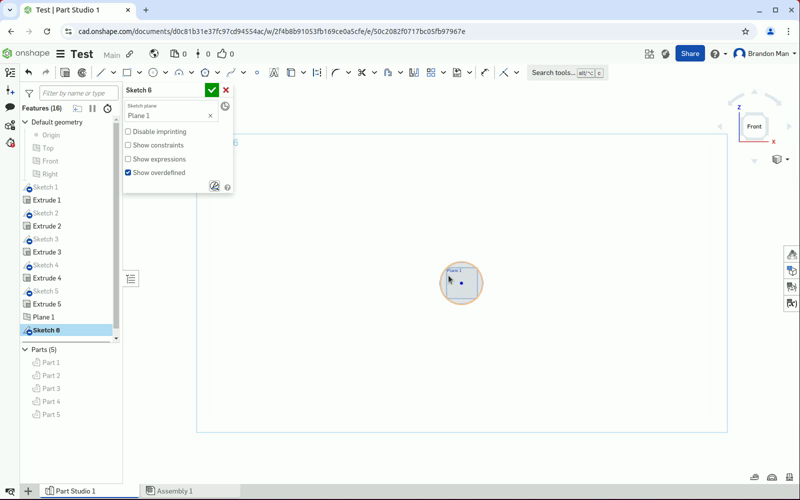
scroll(6)
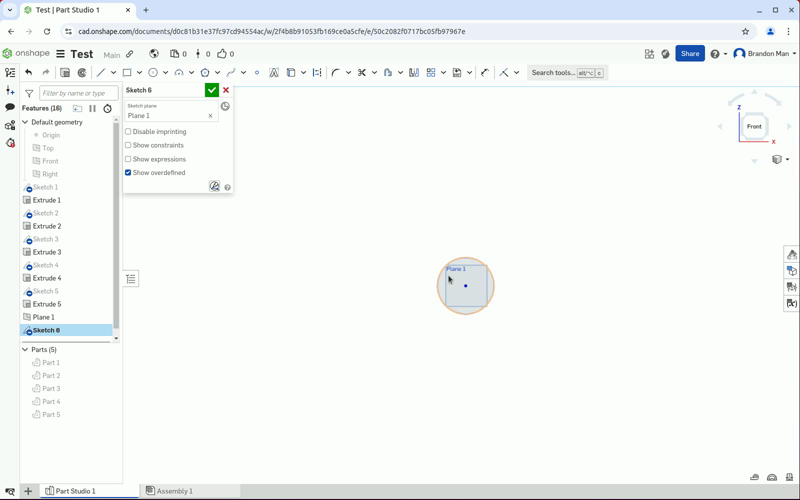
scroll(6)
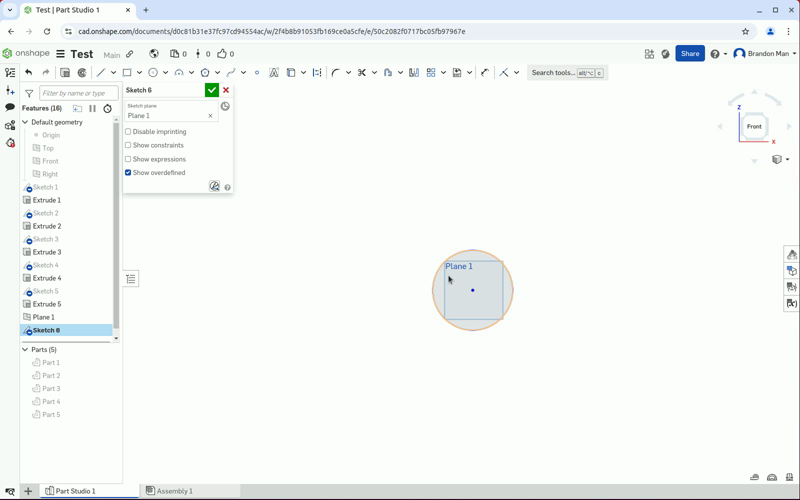
scroll(6)
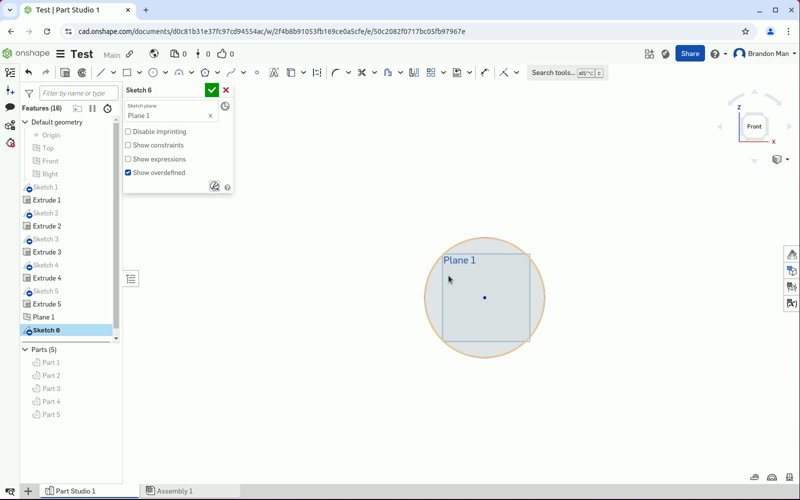
scroll(6)
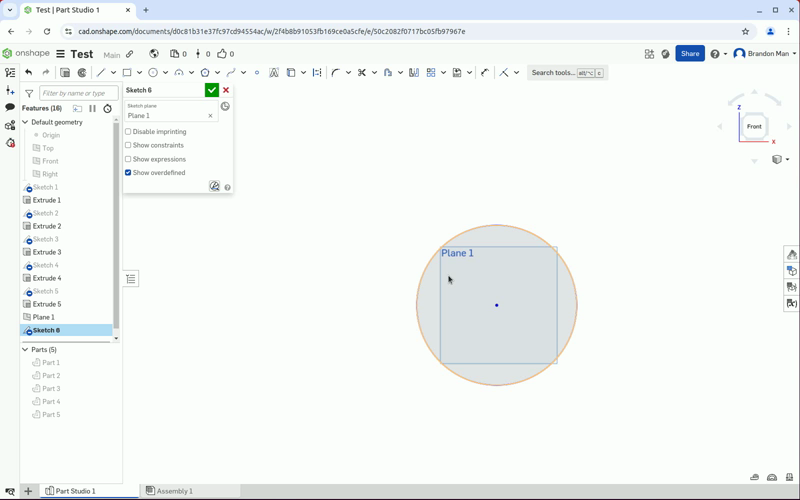
scroll(6)
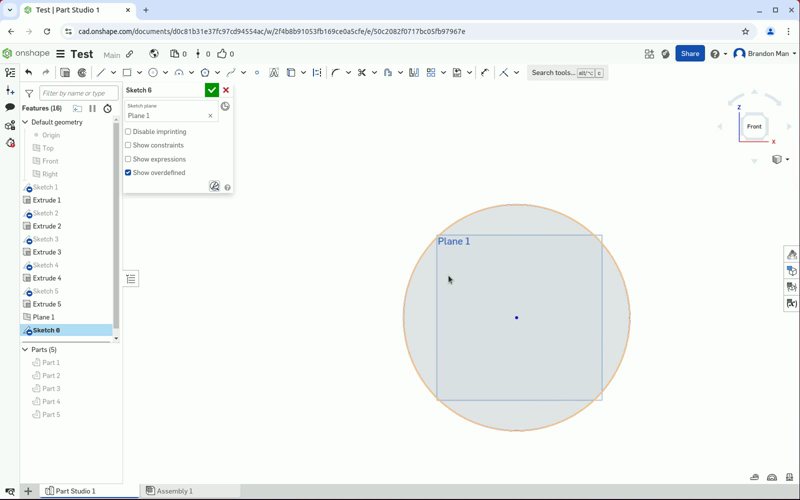
scroll(6)
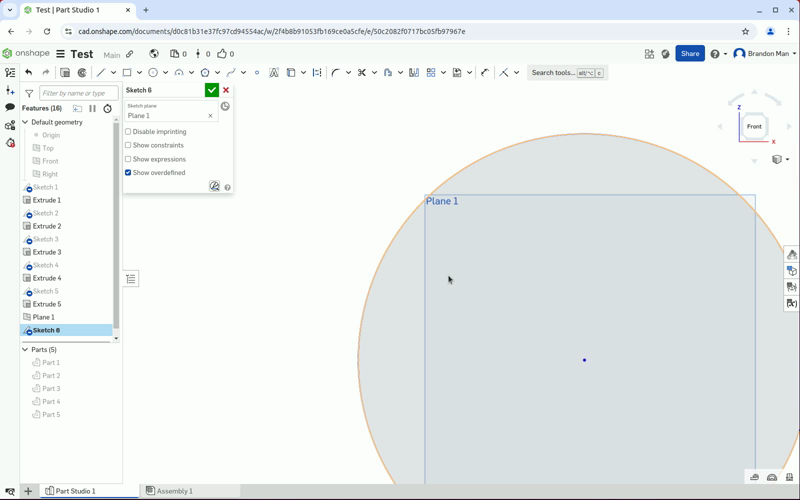
click(448, 275)
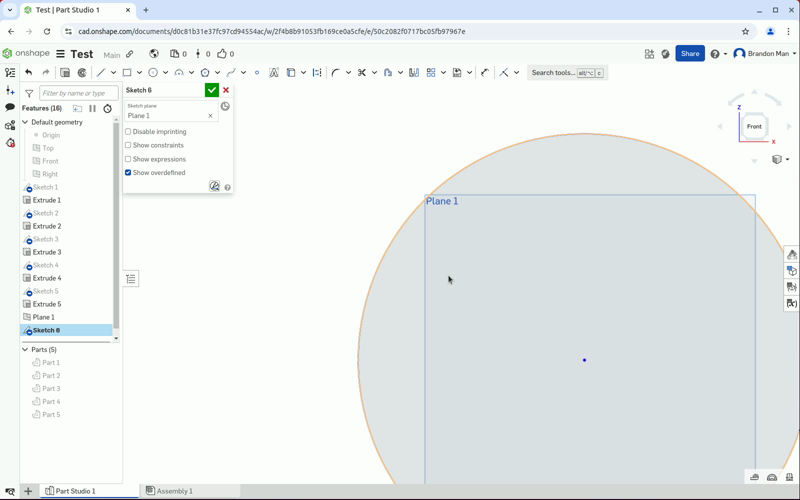
scroll(-6)
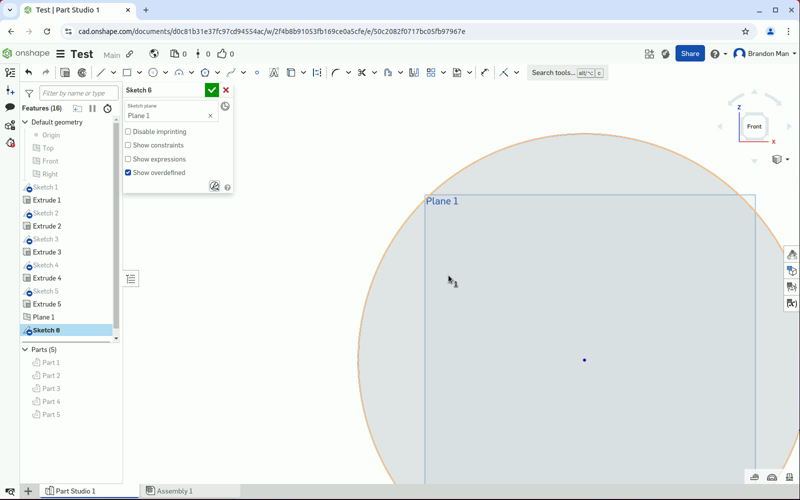
scroll(-6)
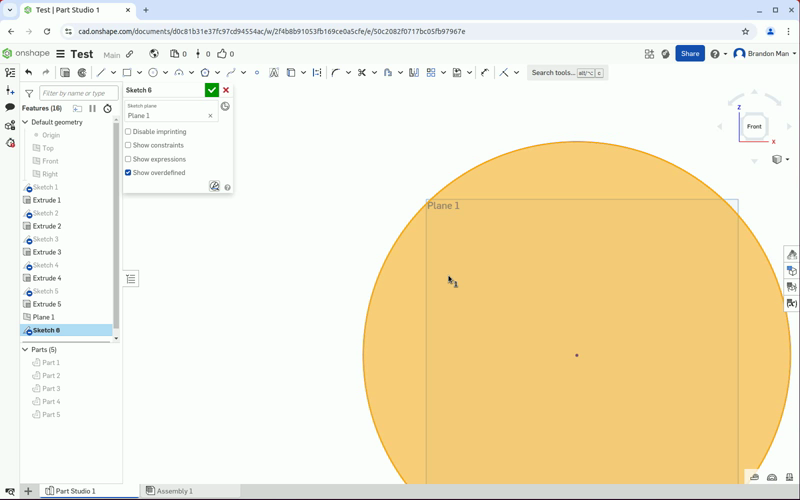
scroll(-6)
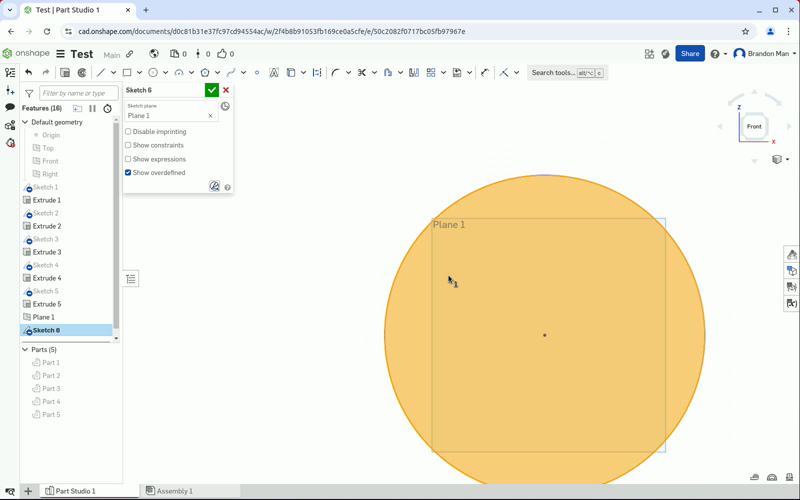
scroll(-6)
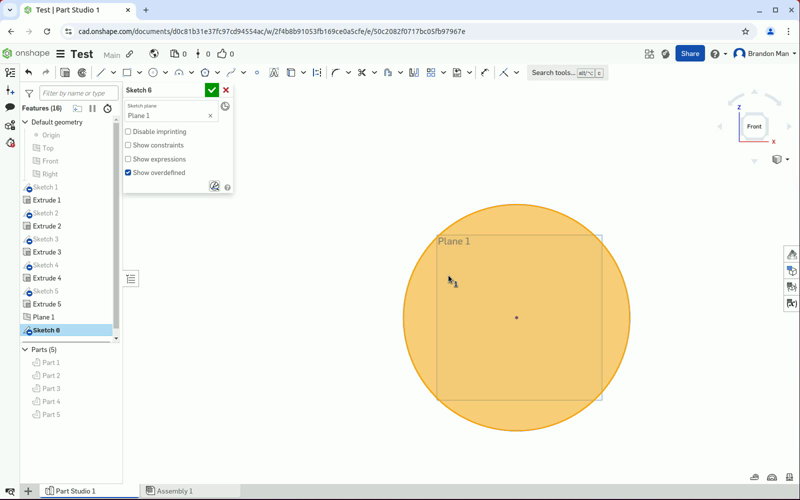
scroll(-6)
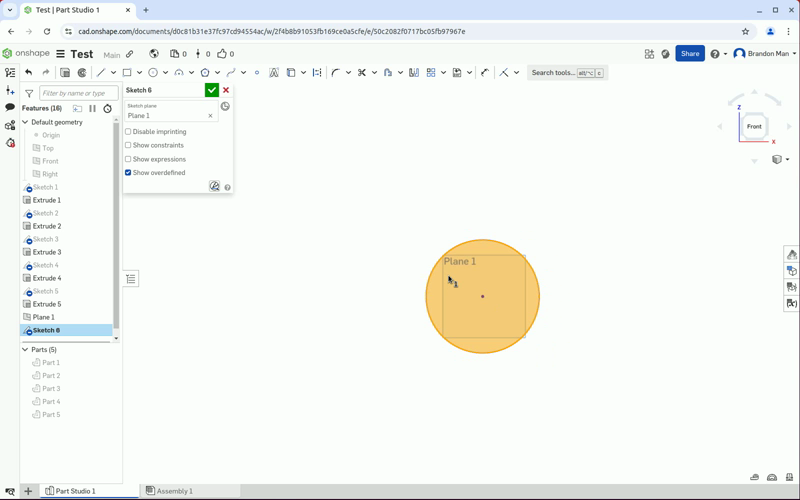
scroll(-6)
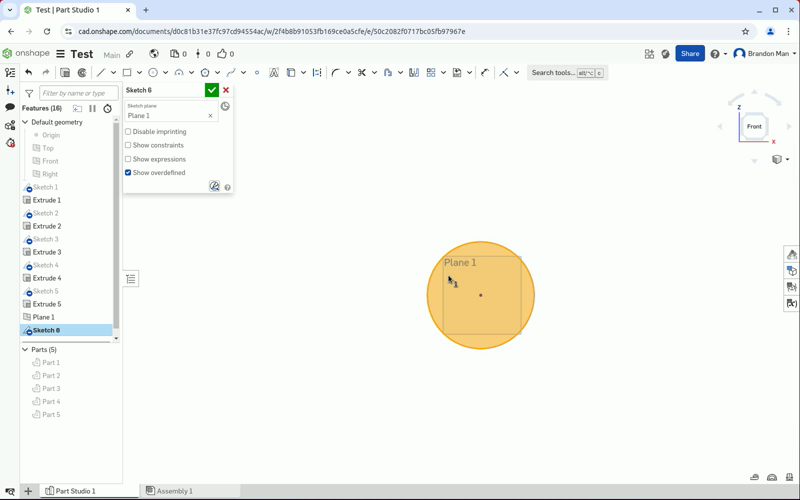
scroll(-6)
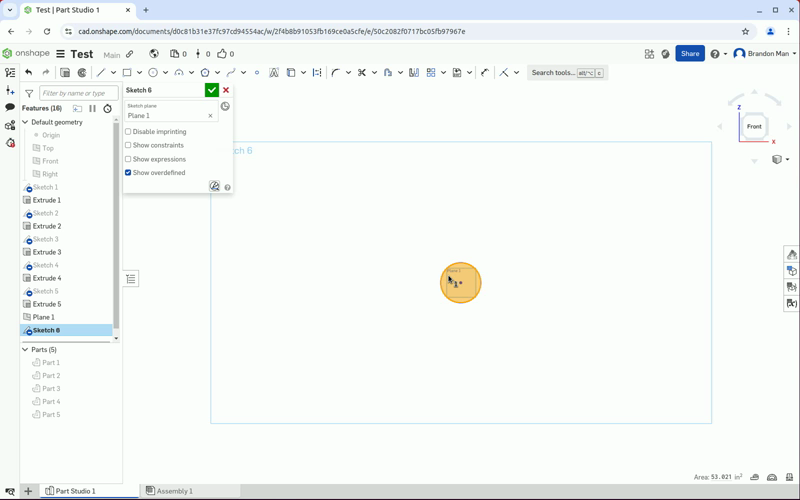
mouse_move(73, 352)
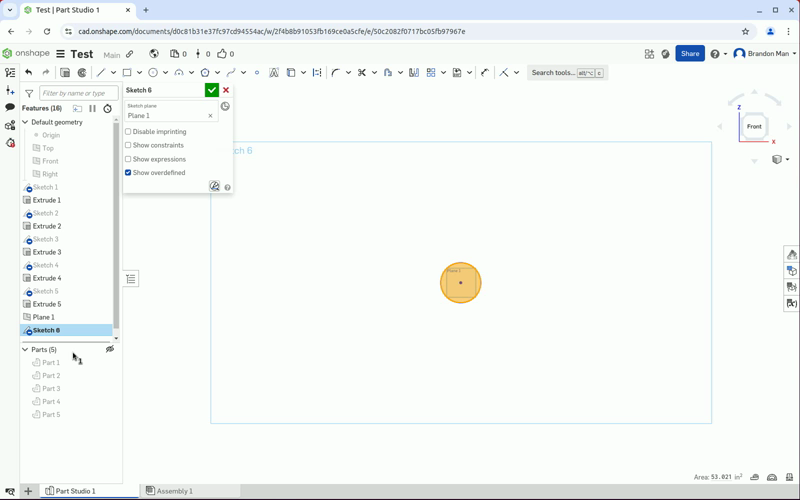
key(shift+y)
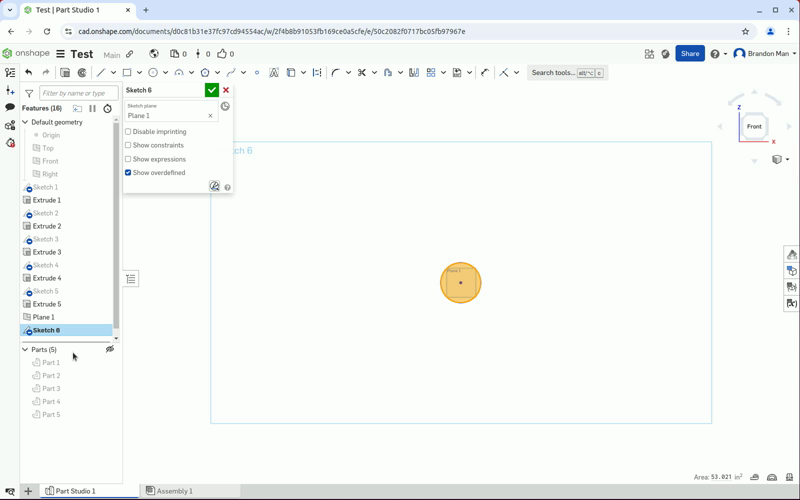
key(shift+e)
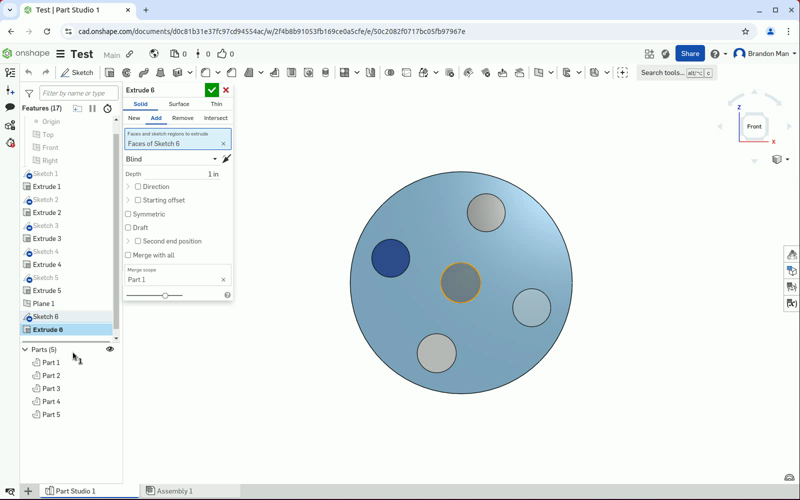
mouse_move(143, 106)
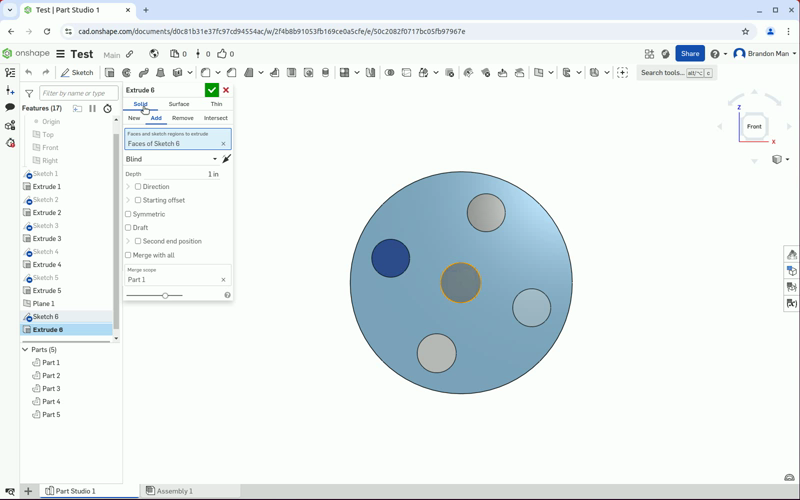
click(143, 106)
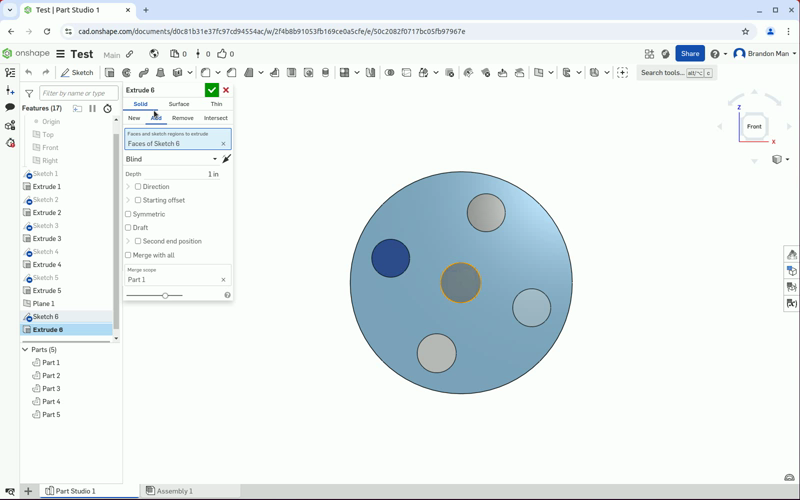
mouse_move(186, 120)
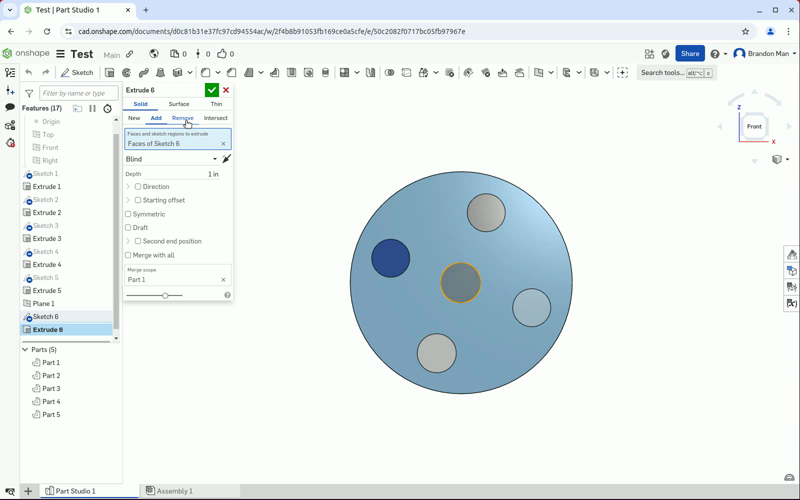
click(186, 120)
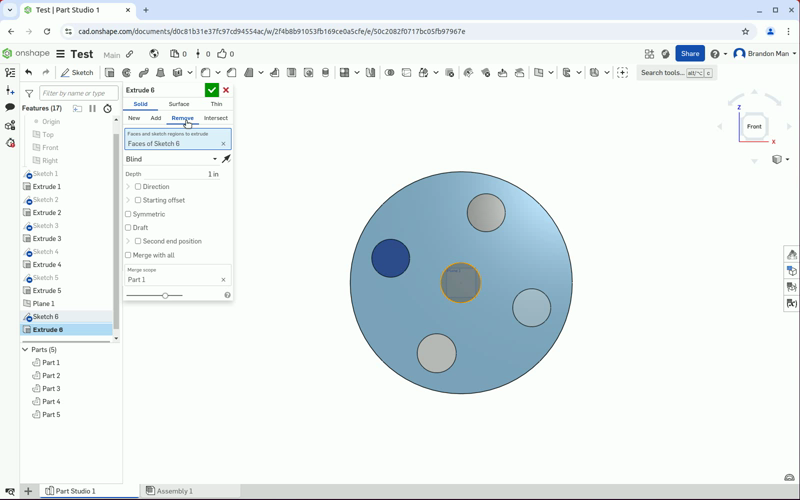
key(tab, 4)
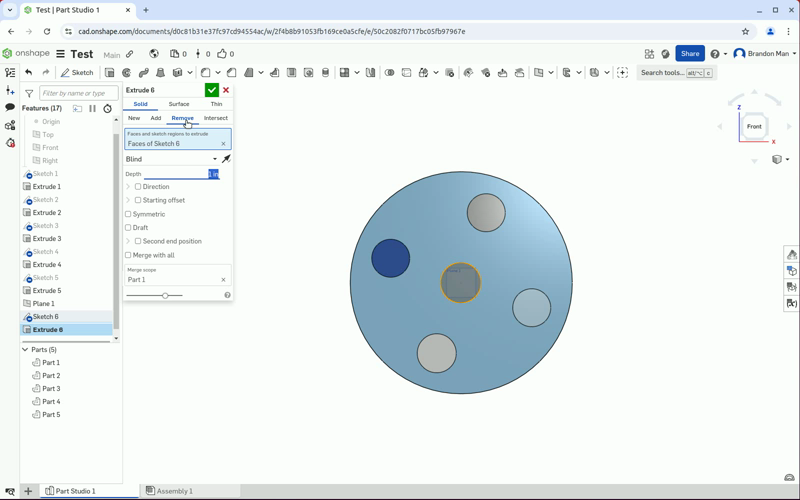
text(30.811)
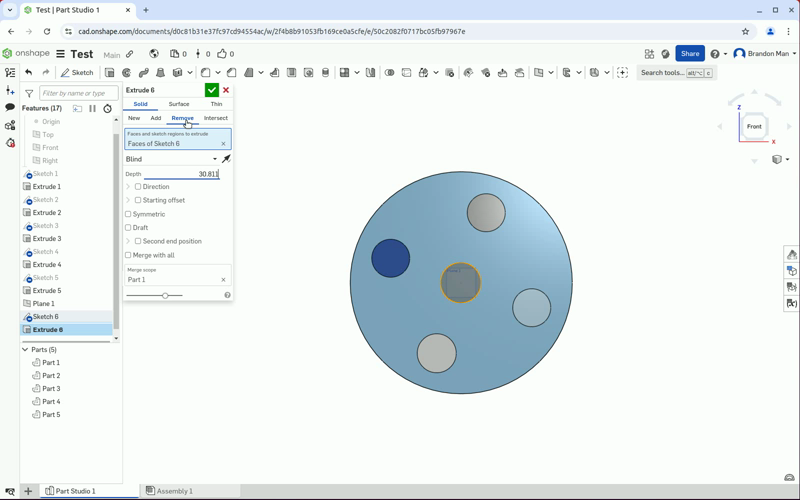
key(tab, 6)
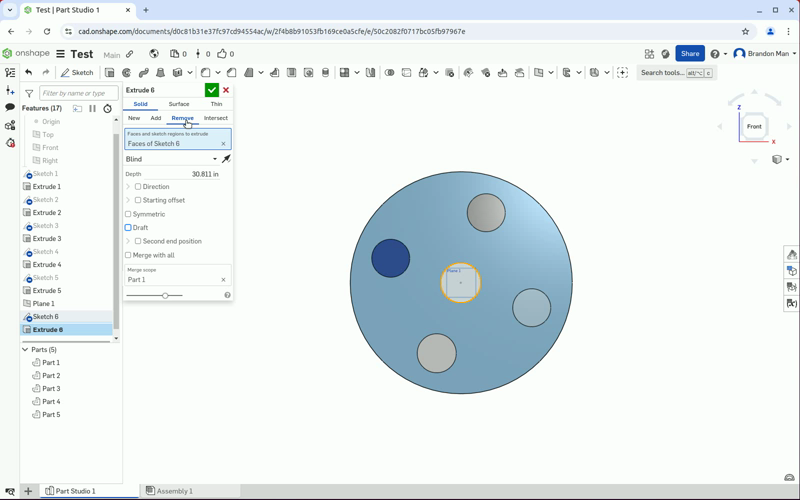
key(space)
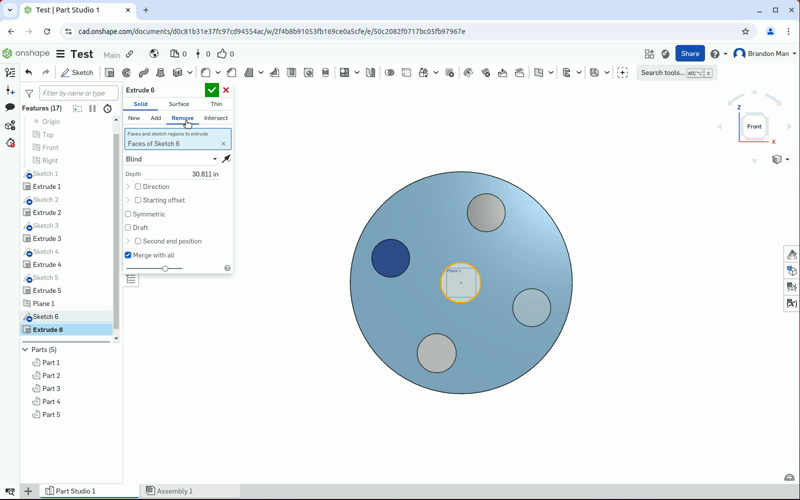
key(enter)
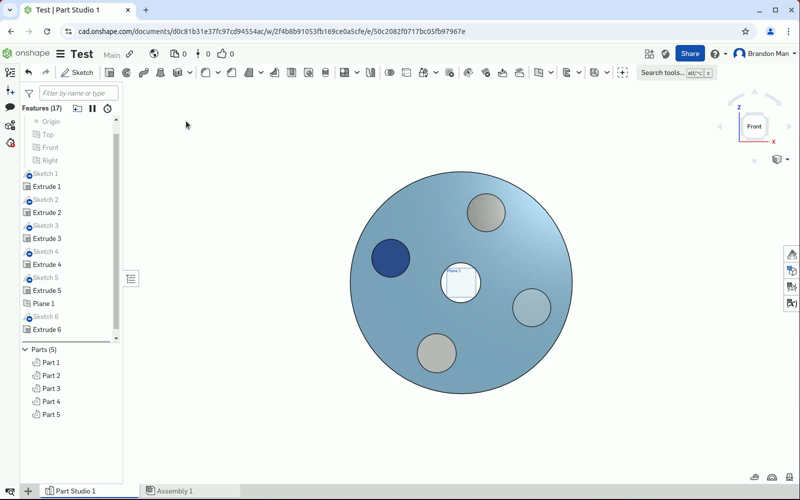
key(shift+h)
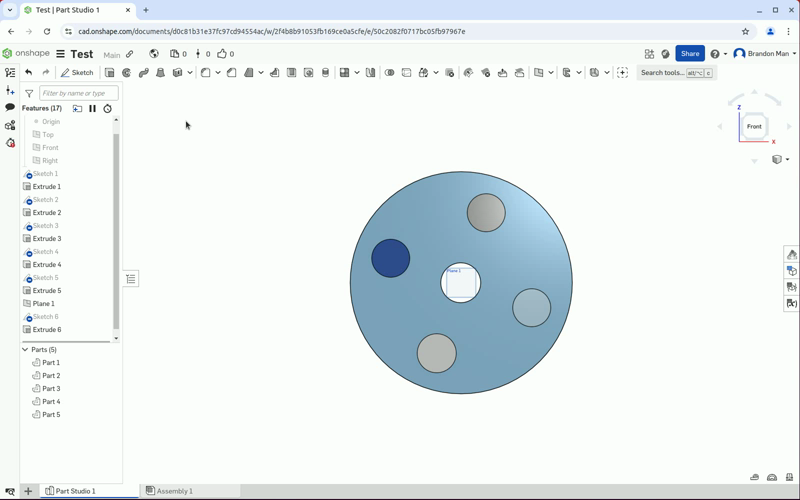
key(shift+h)
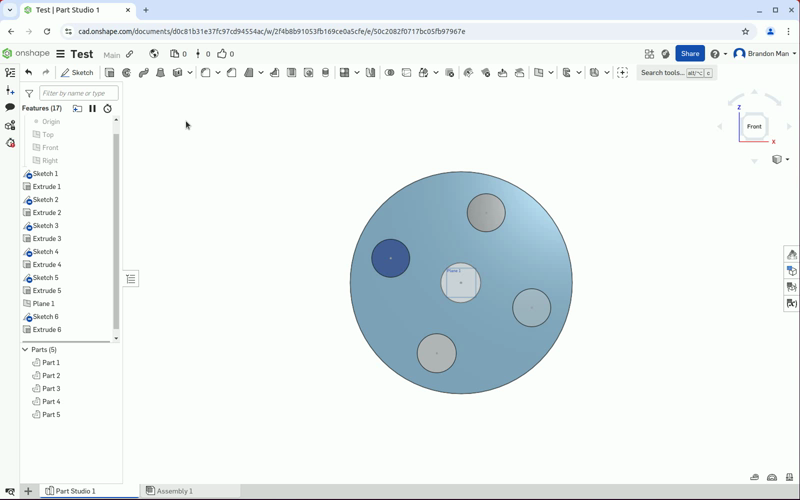
key(shift+7)
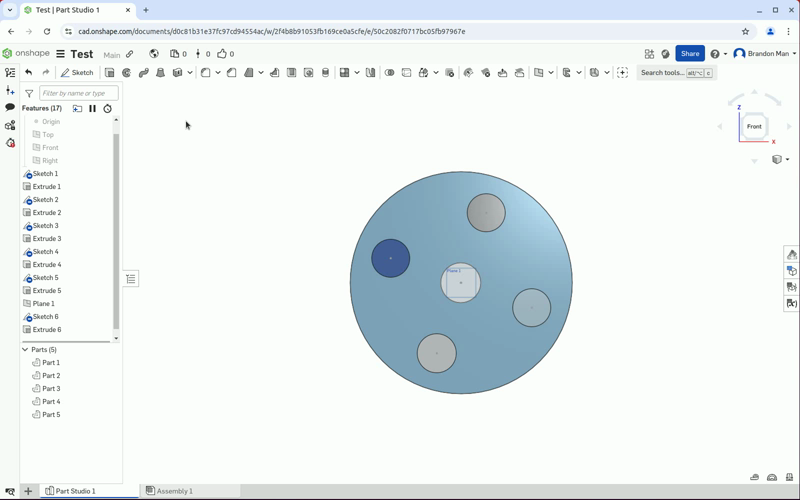
key(left, 2)
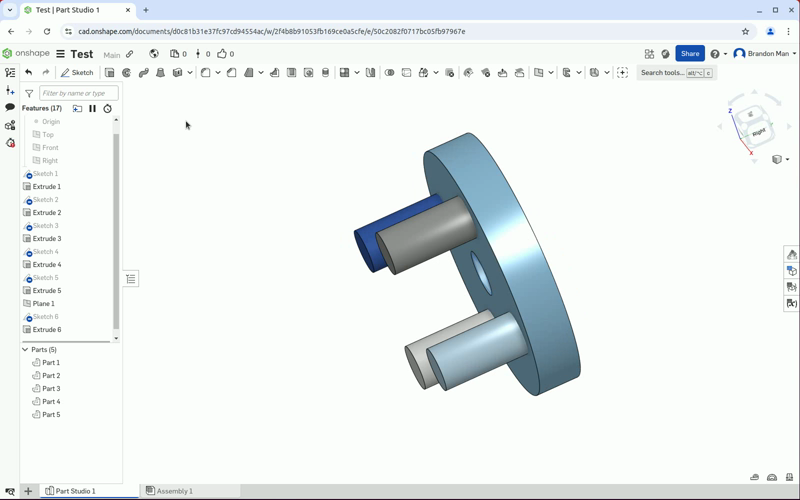
key(down, 2)
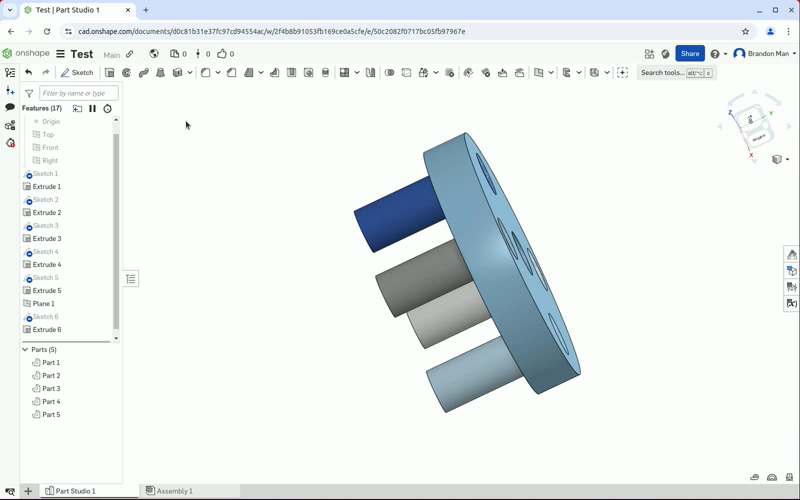
key(up, 2)
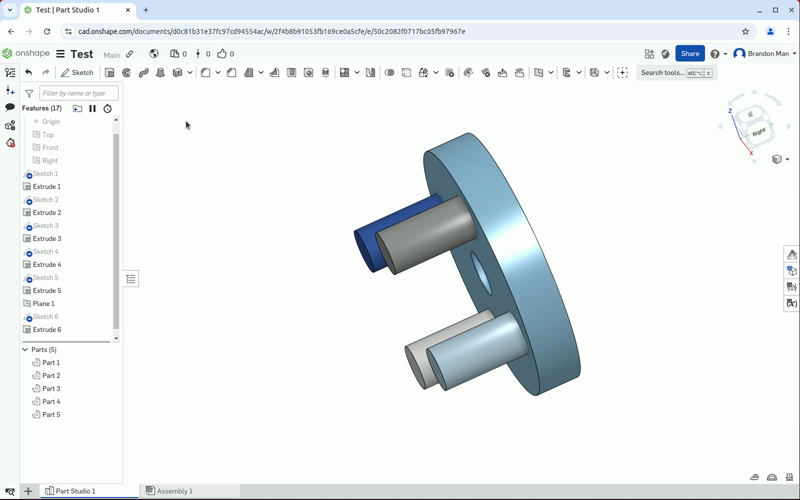
key(right, 2)
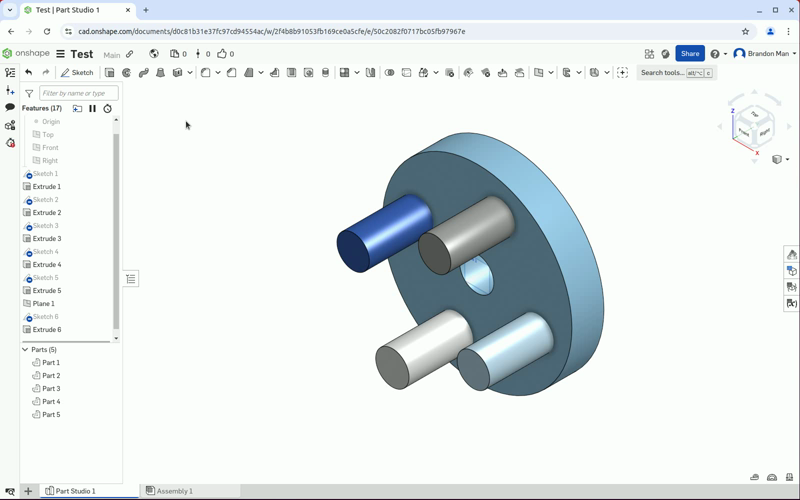
mouse_move(69, 176)
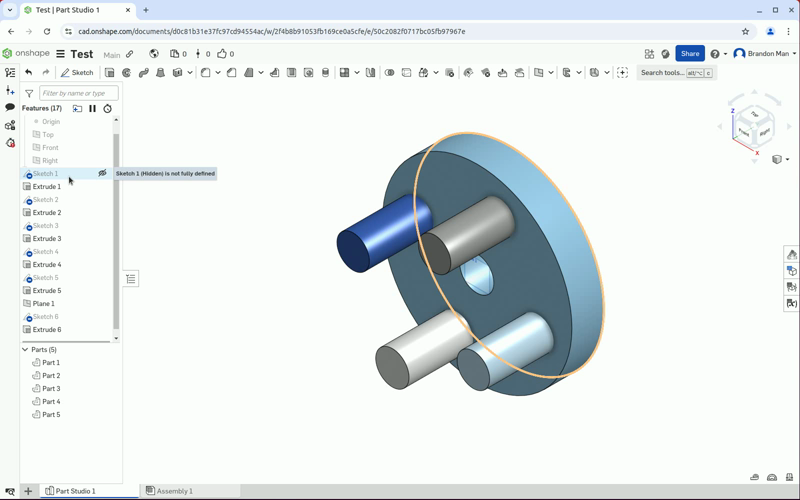
click(69, 176)